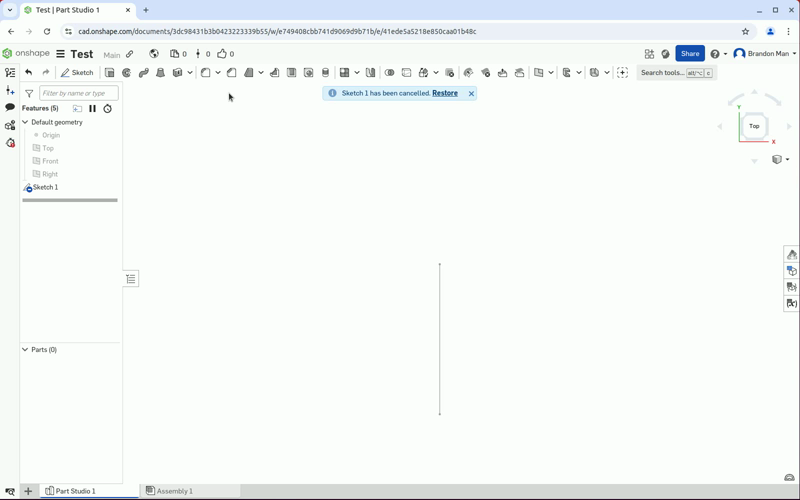
key(shift+h)
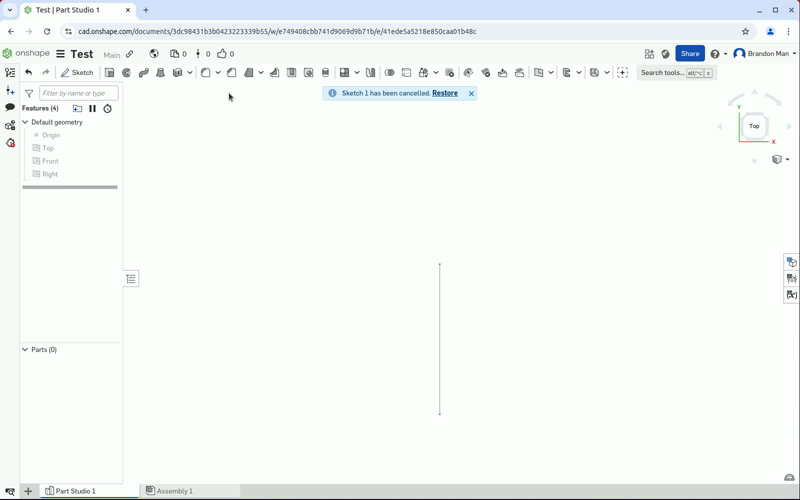
key(shift+s)
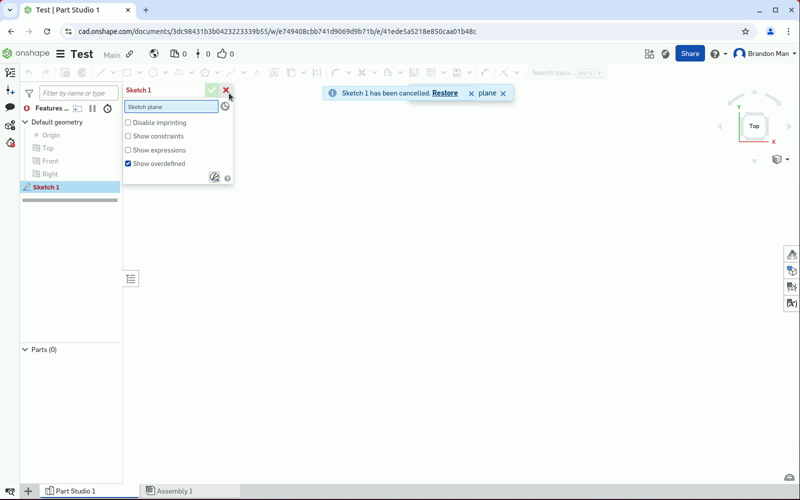
mouse_move(73, 150)
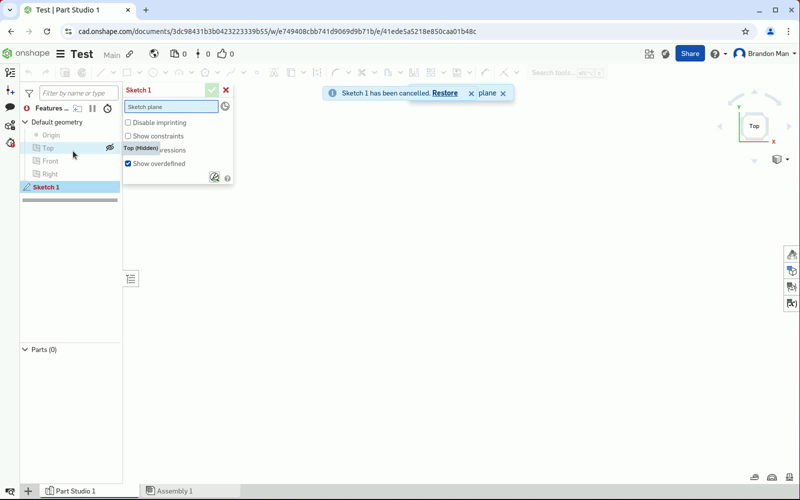
click(73, 150)
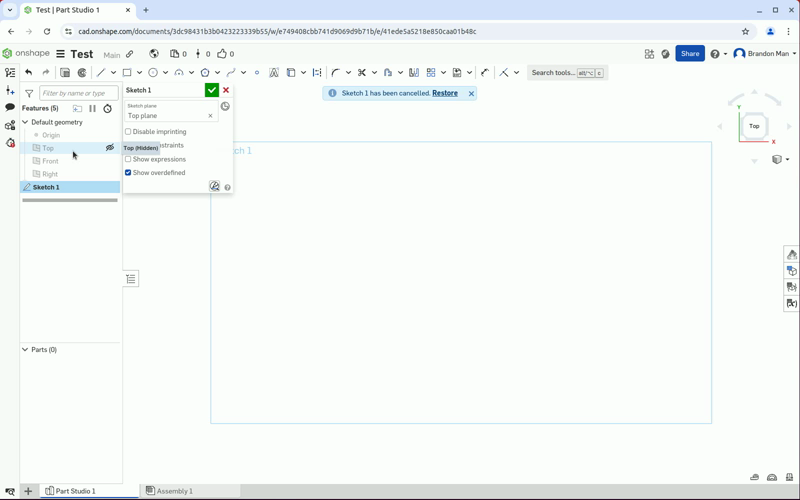
mouse_move(73, 352)
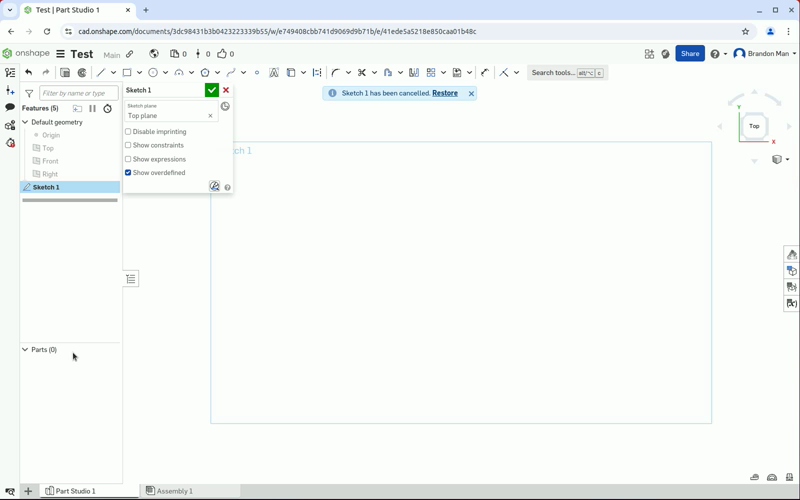
key(y)
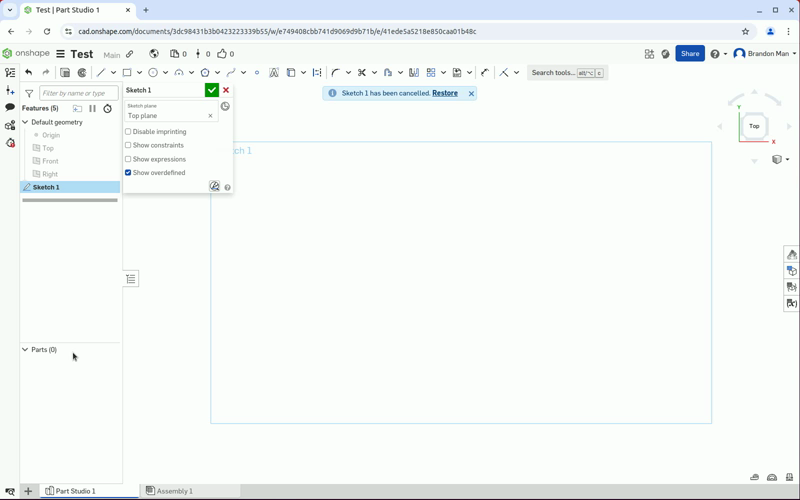
key(c)
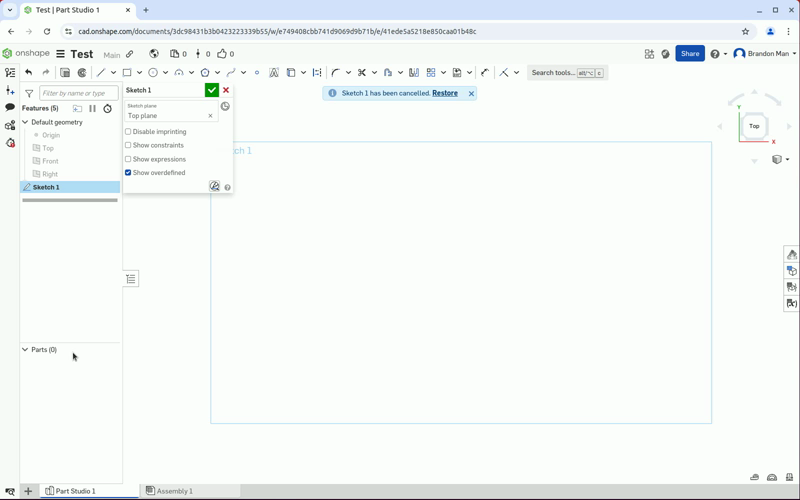
key_down(shift)
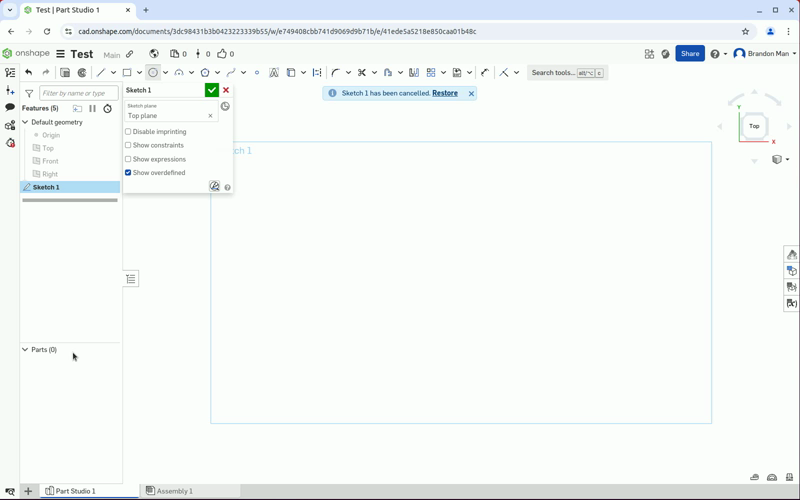
mouse_move(431, 311)
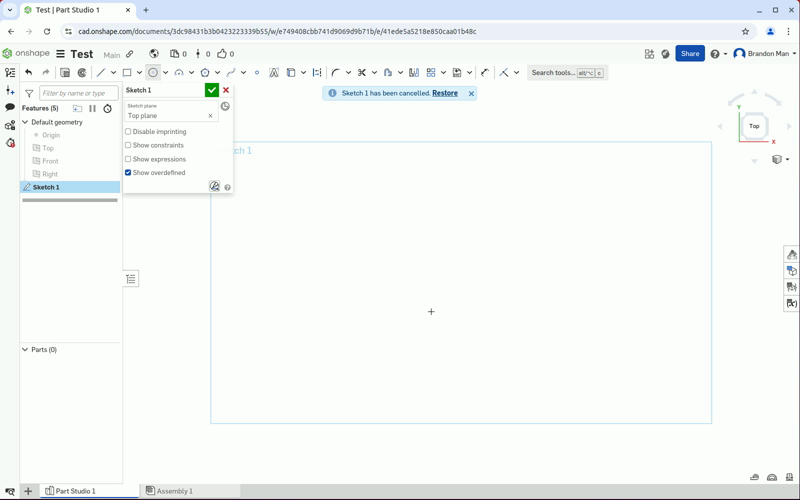
click(431, 311)
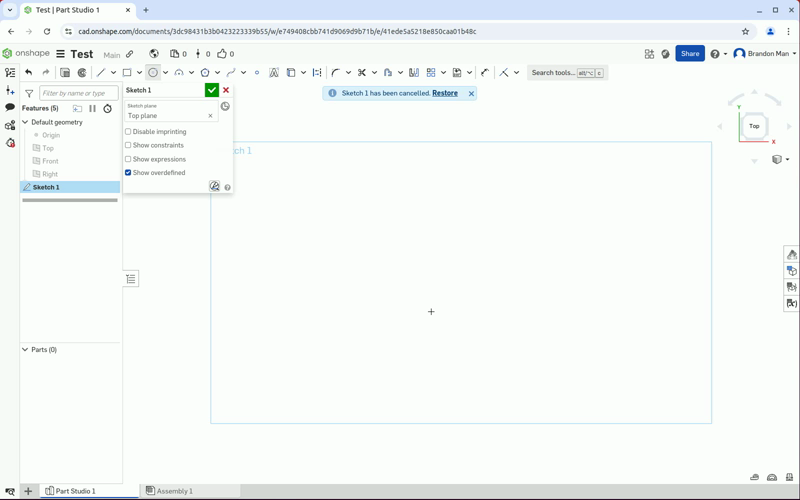
key_up(shift)
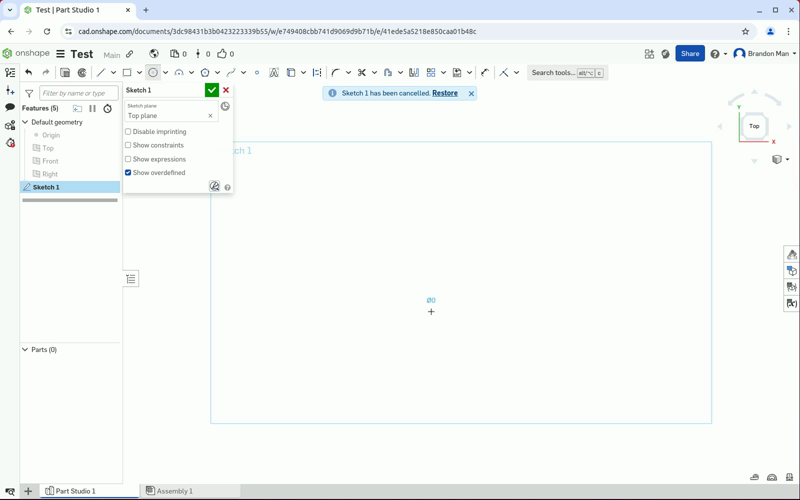
mouse_move(450, 311)
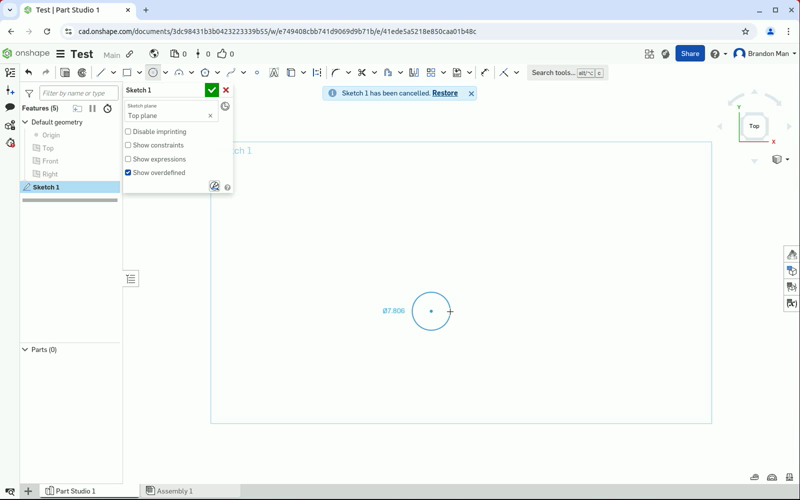
click(450, 311)
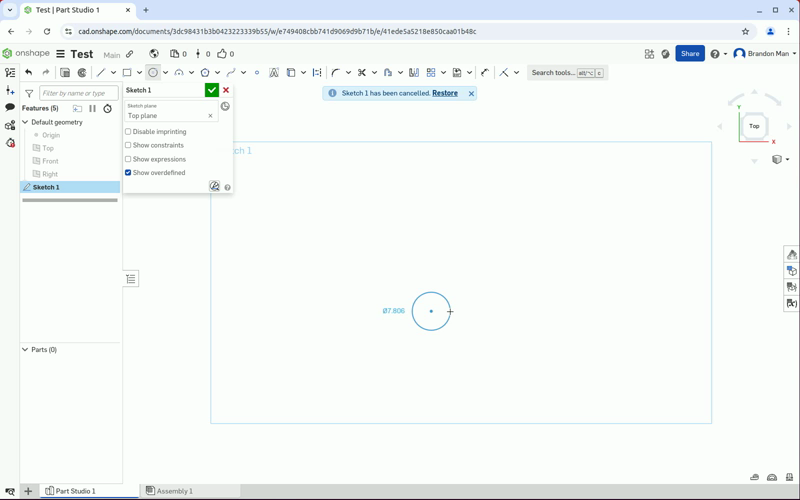
key(esc)
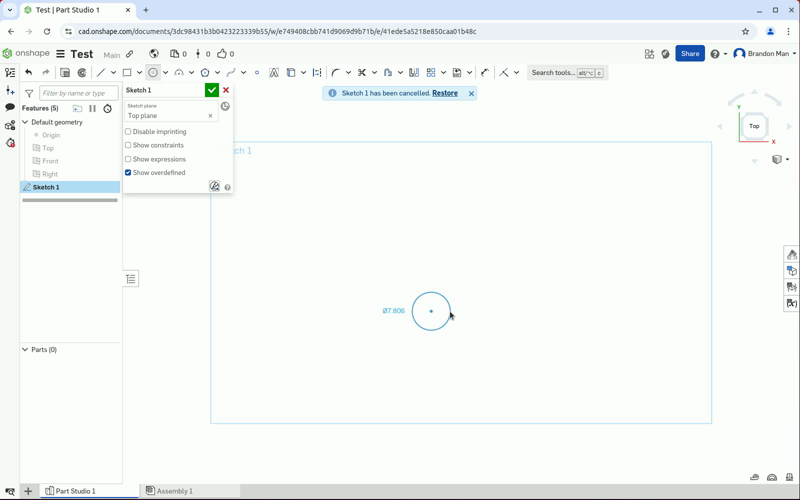
mouse_move(418, 311)
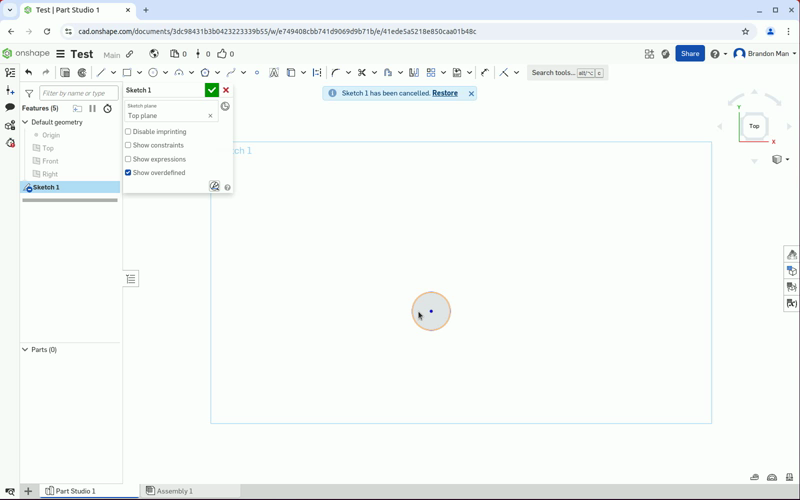
scroll(6)
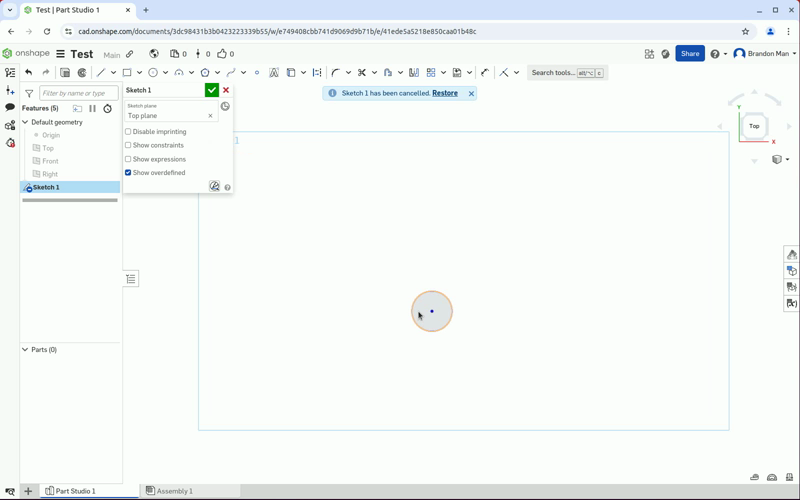
scroll(6)
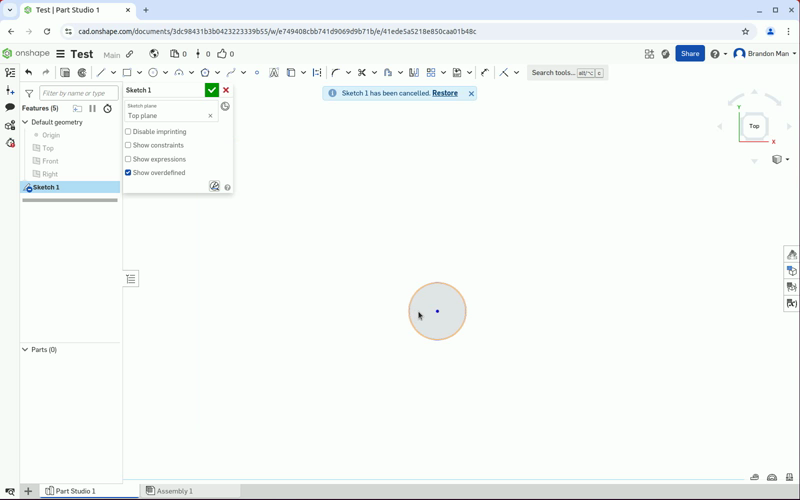
scroll(6)
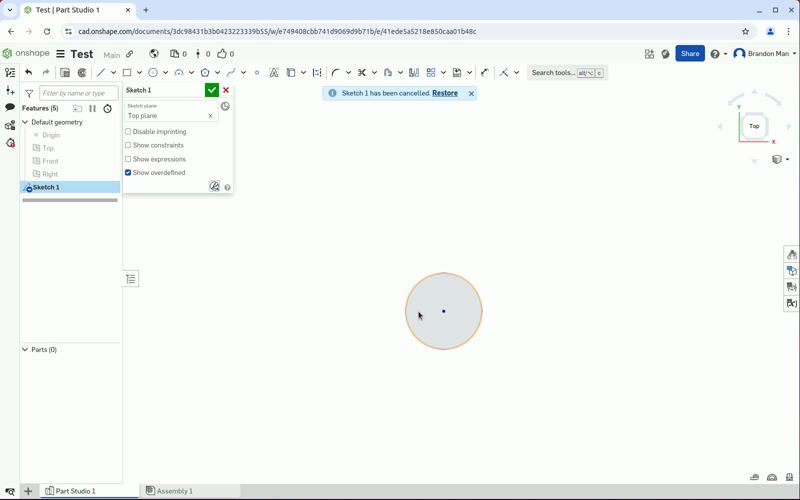
scroll(6)
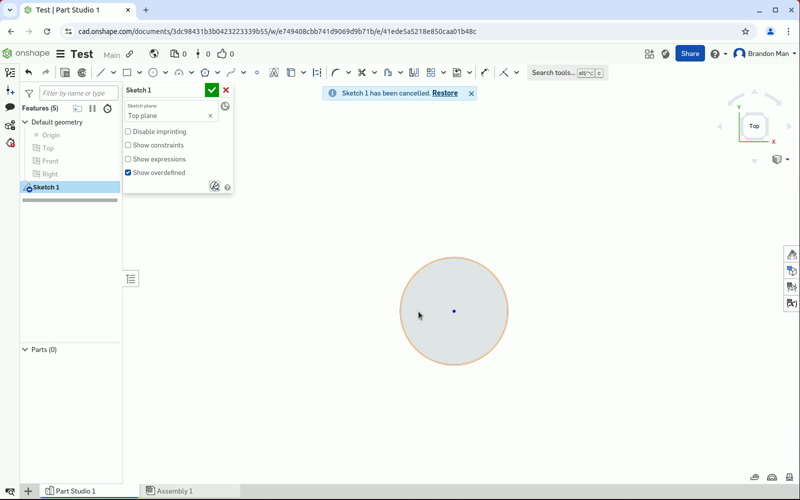
scroll(6)
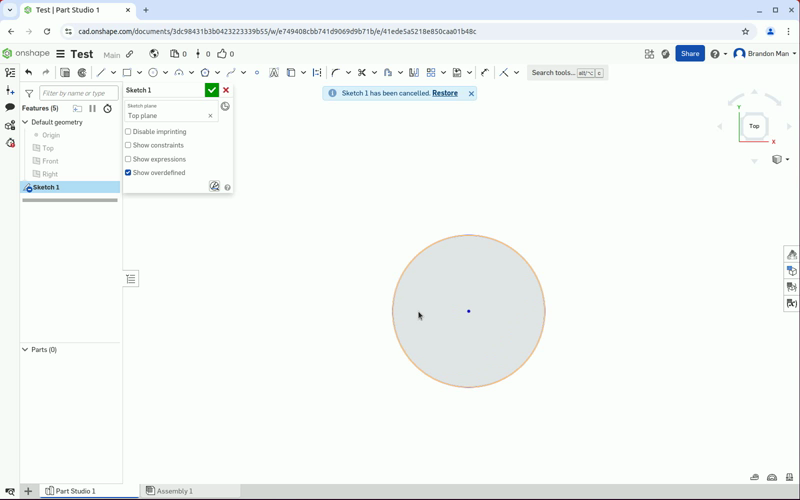
scroll(6)
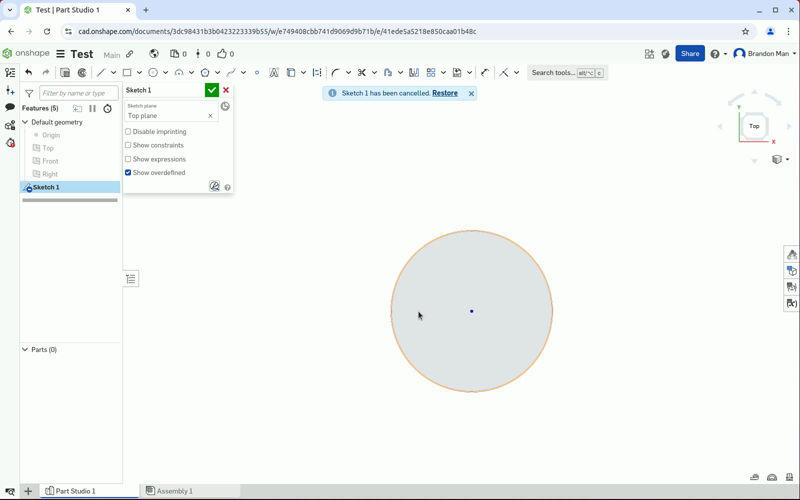
scroll(6)
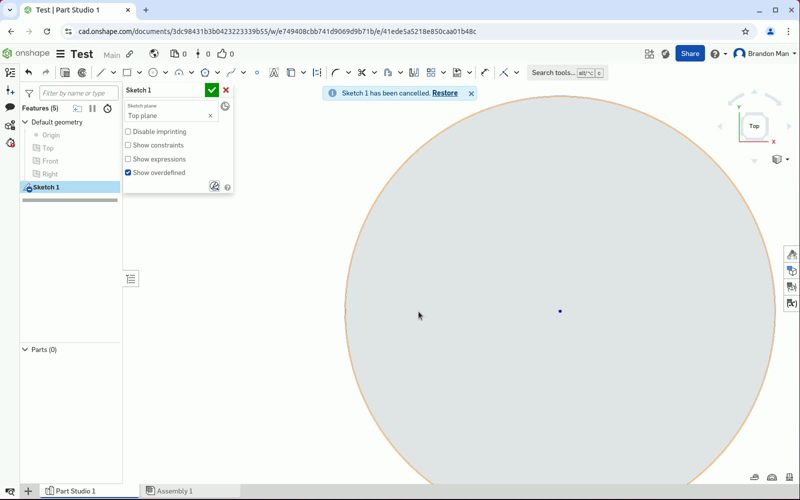
click(418, 311)
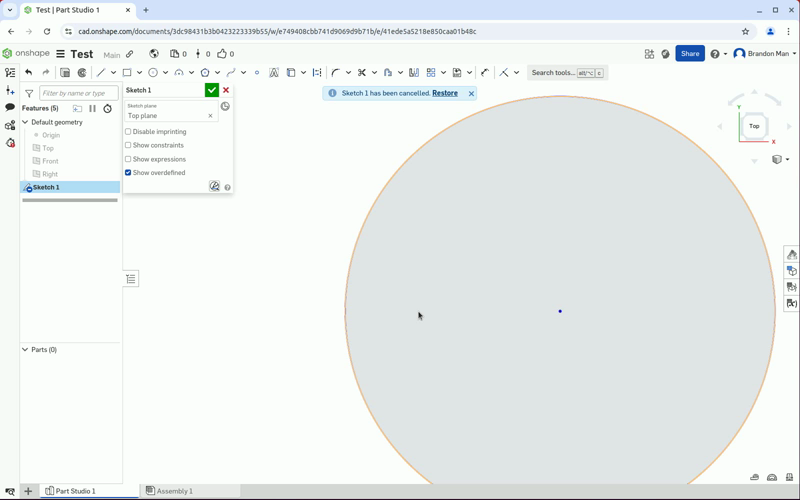
scroll(-6)
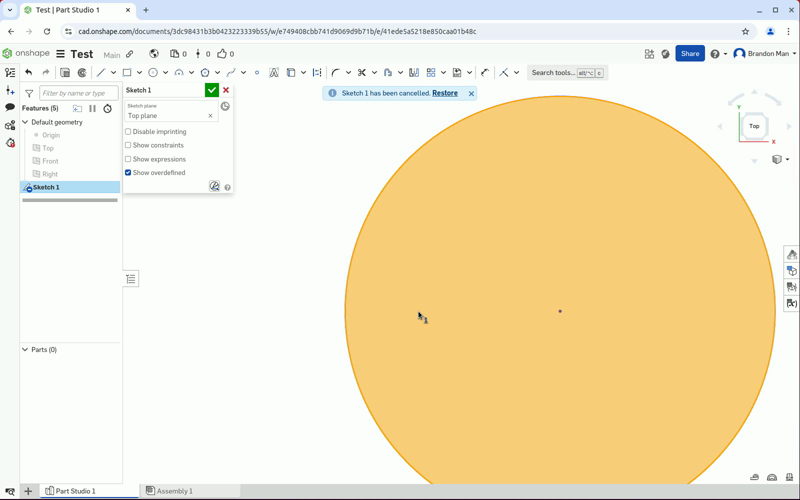
scroll(-6)
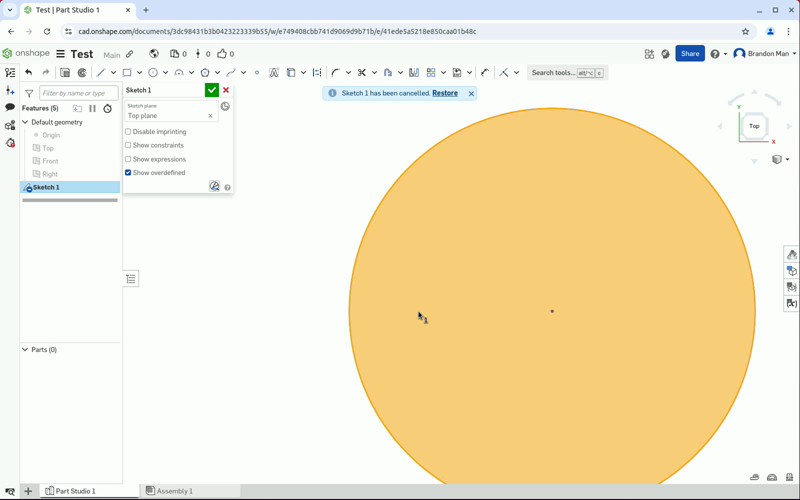
scroll(-6)
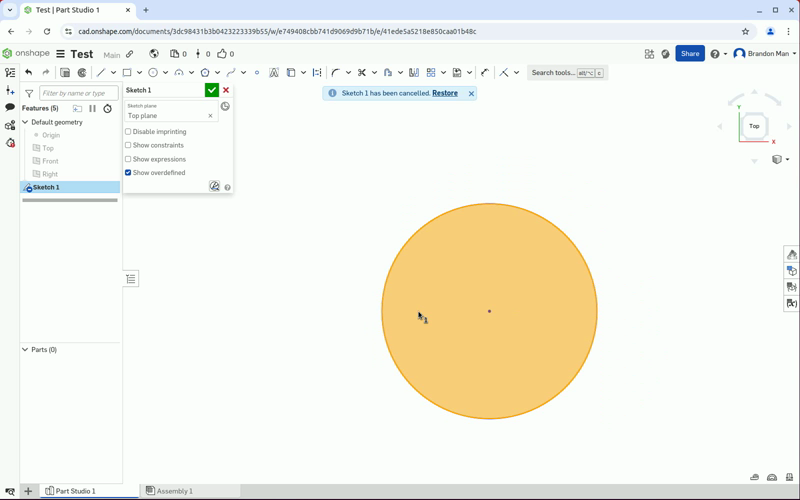
scroll(-6)
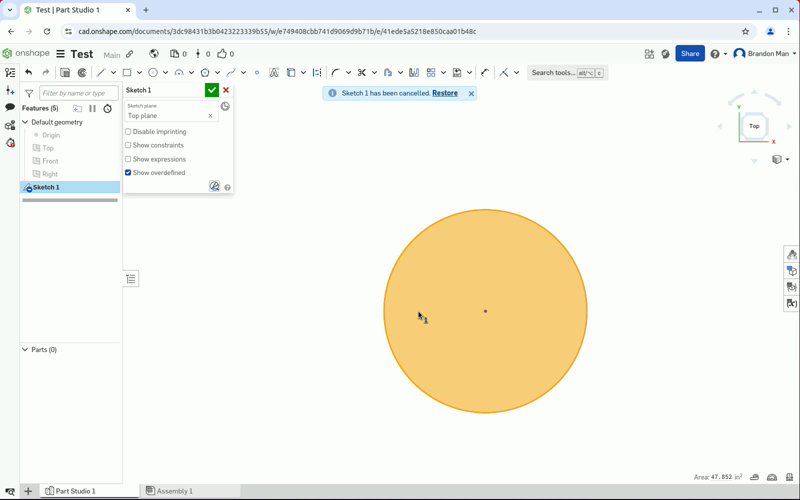
scroll(-6)
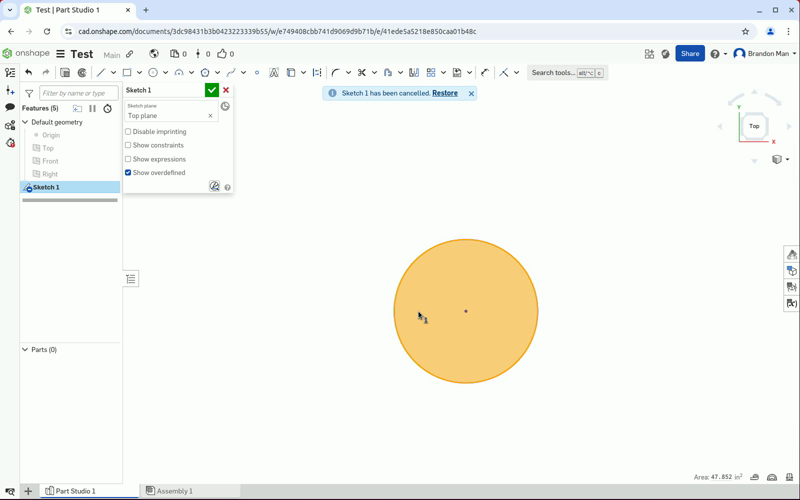
scroll(-6)
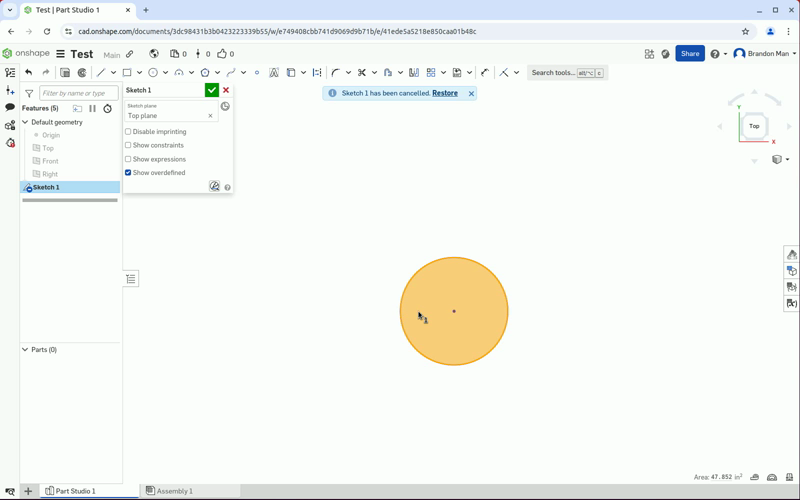
scroll(-6)
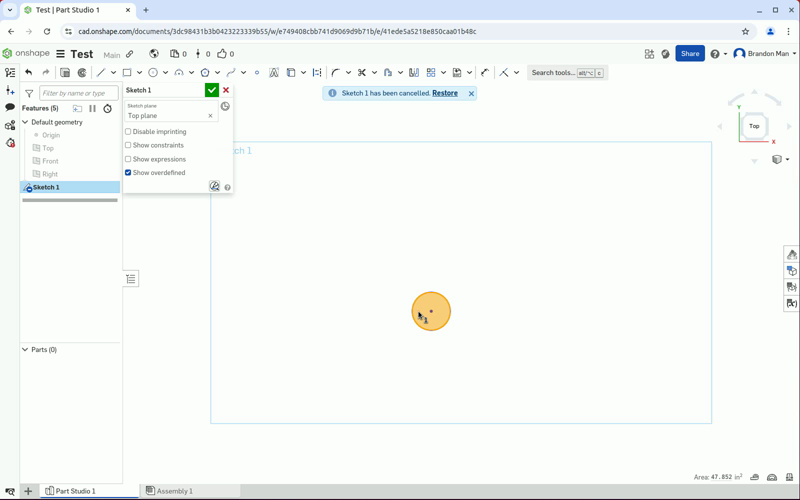
mouse_move(73, 352)
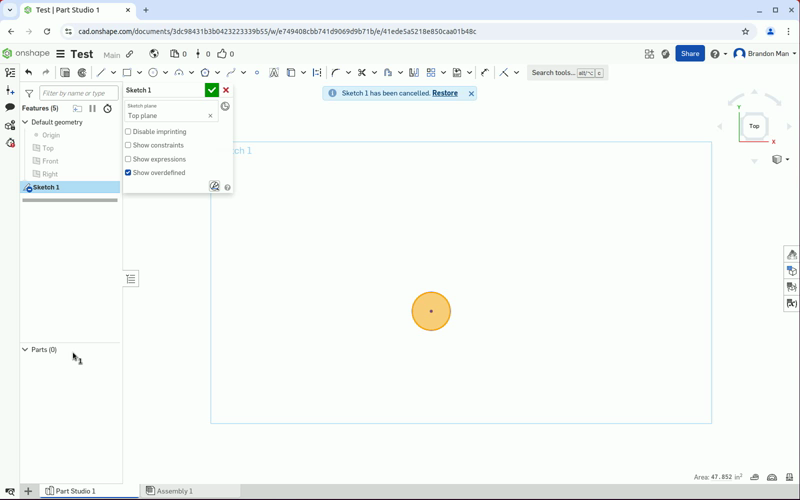
key(shift+y)
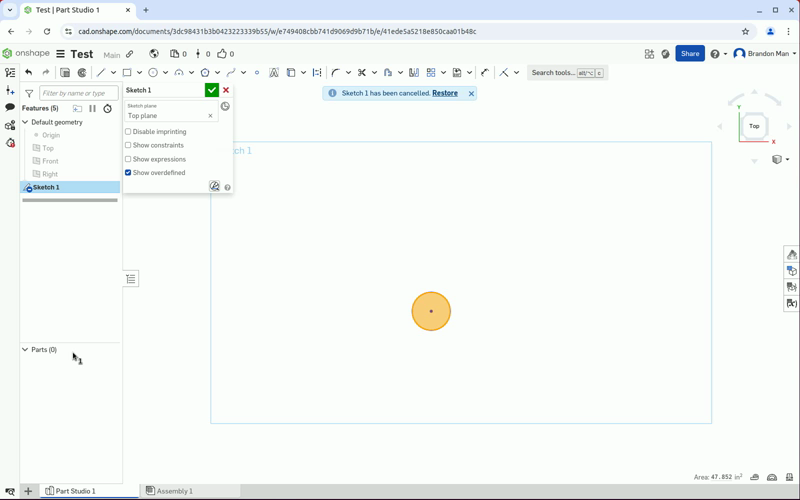
key(shift+e)
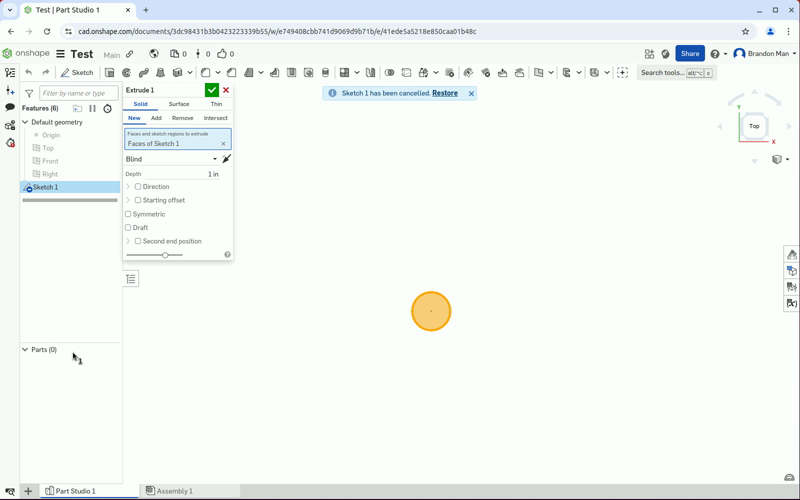
mouse_move(143, 106)
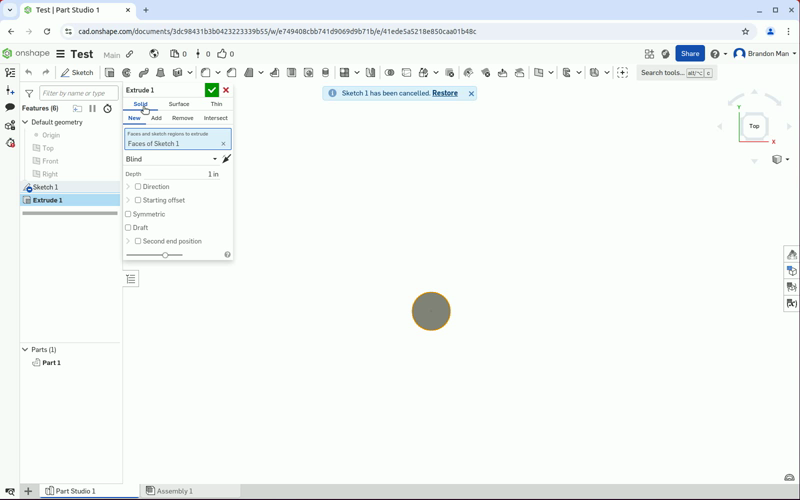
click(143, 106)
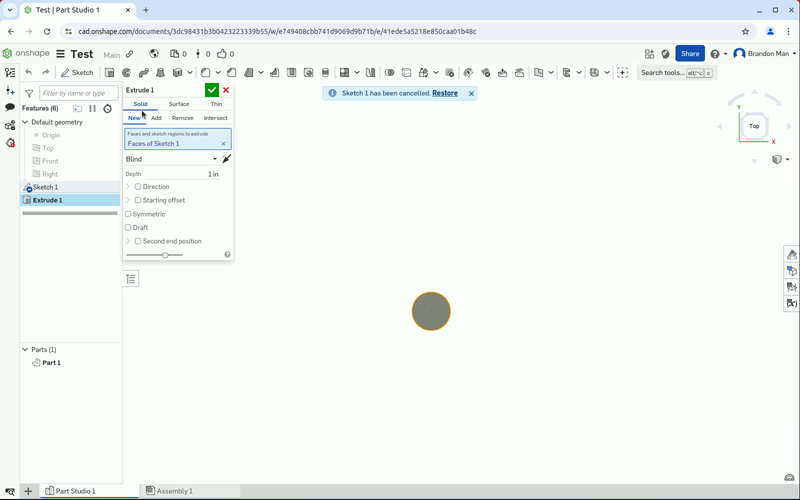
mouse_move(137, 120)
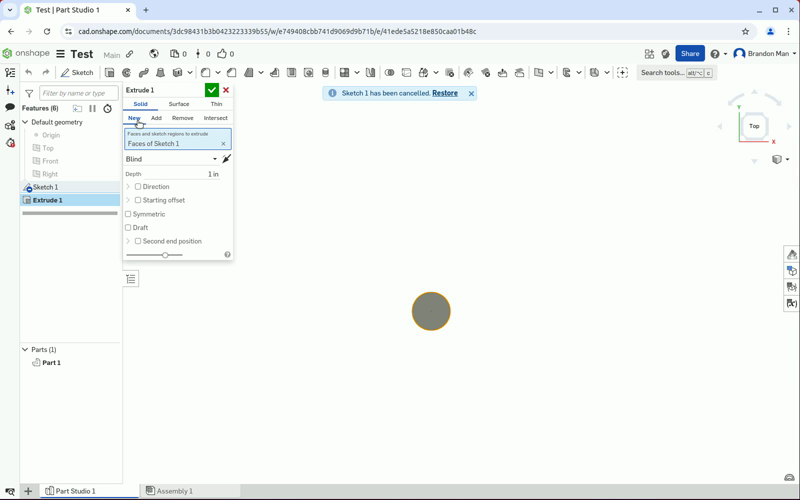
click(137, 120)
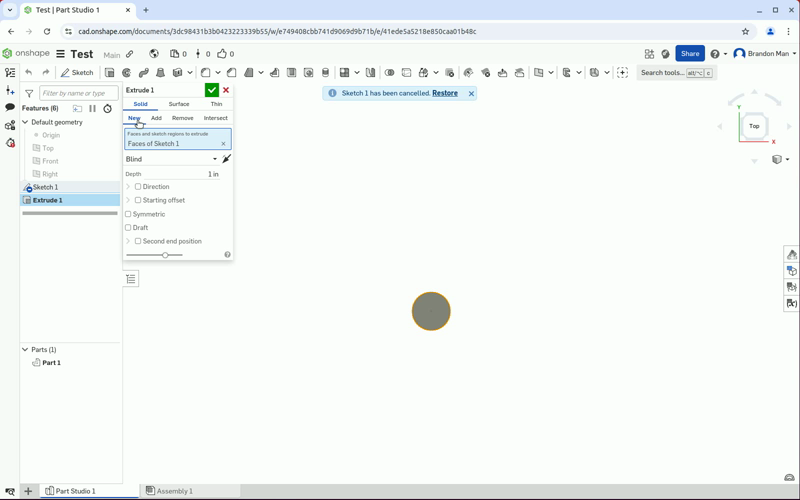
key(tab, 4)
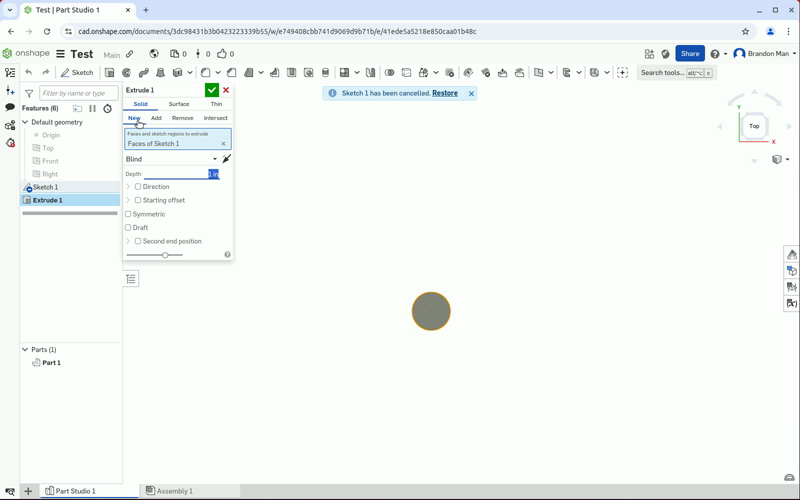
text(3.611)
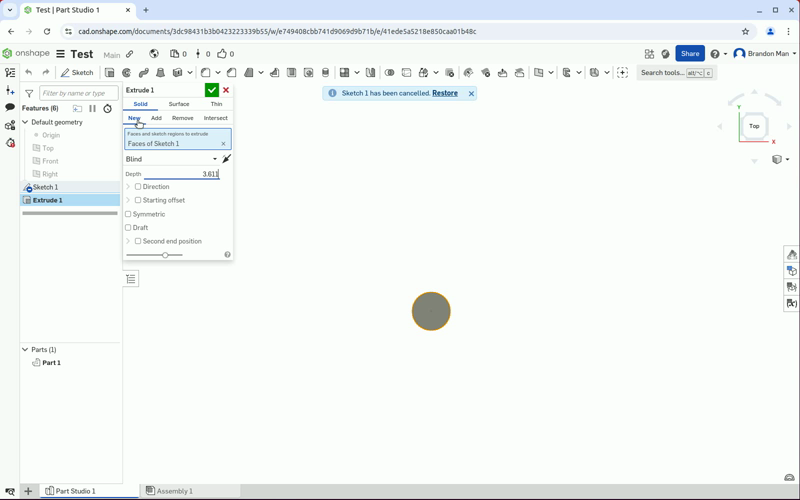
key(enter)
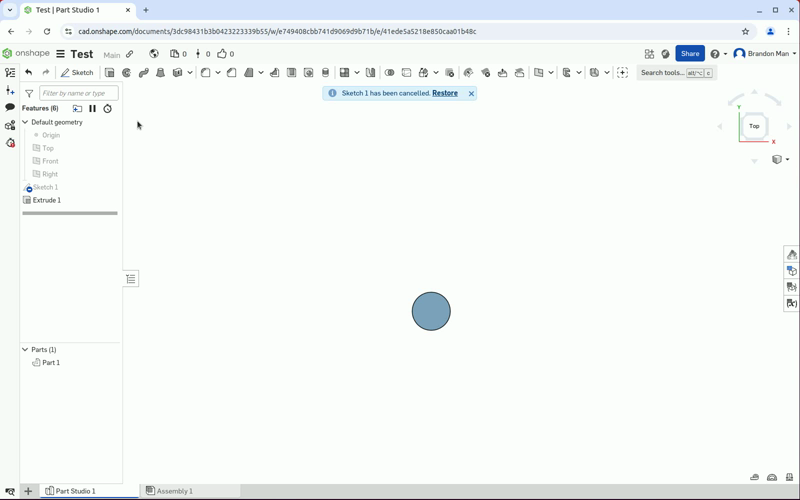
key(shift+h)
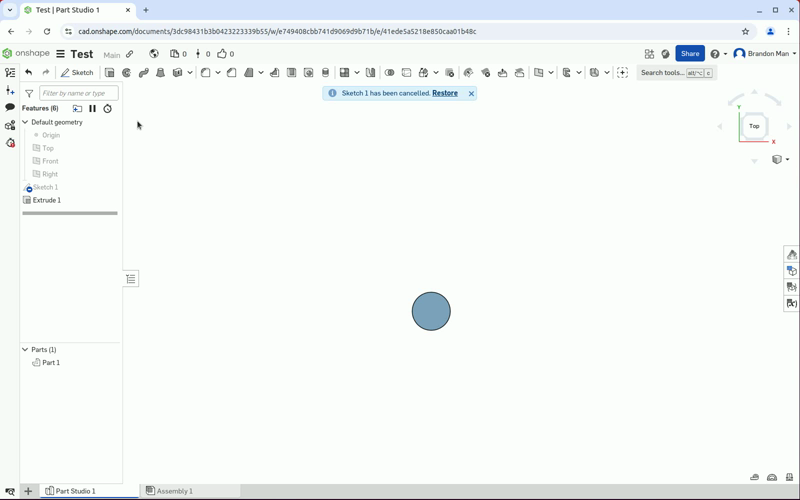
key(shift+h)
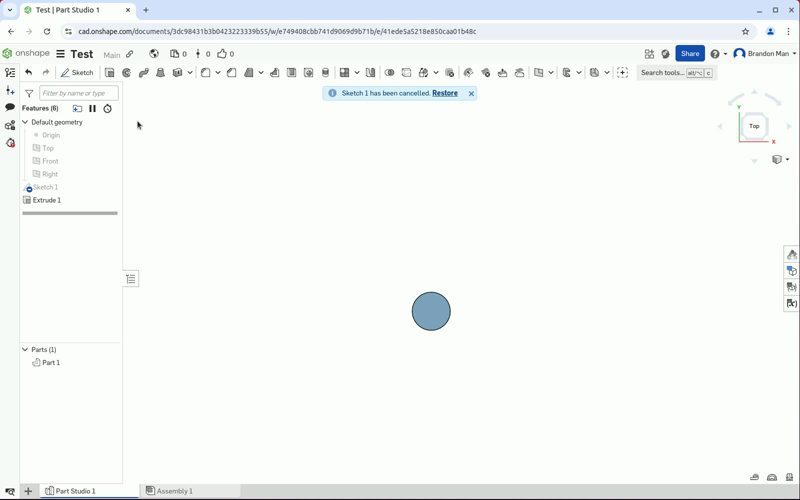
mouse_move(73, 189)
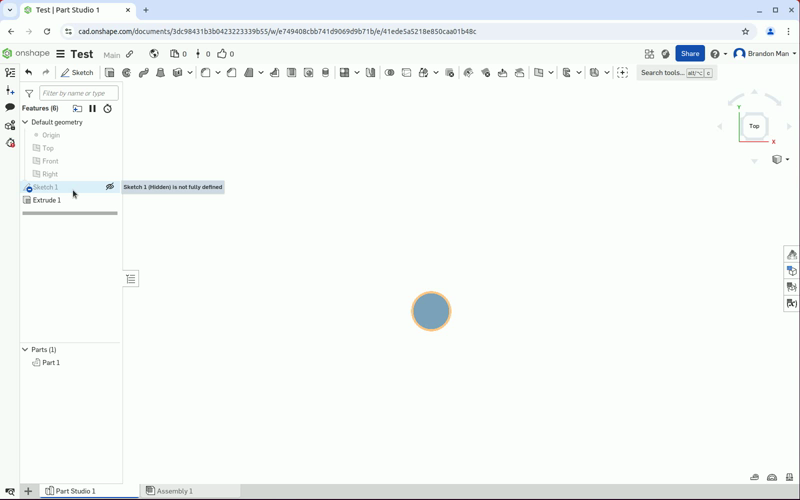
click(73, 189)
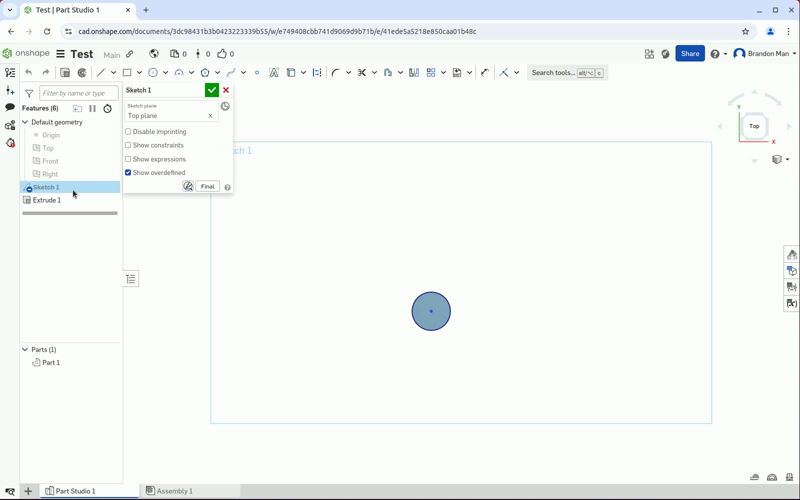
mouse_move(229, 92)
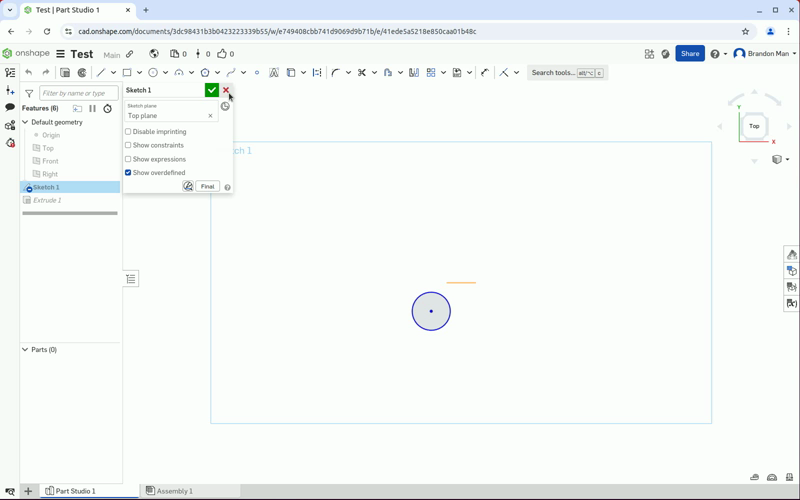
click(229, 92)
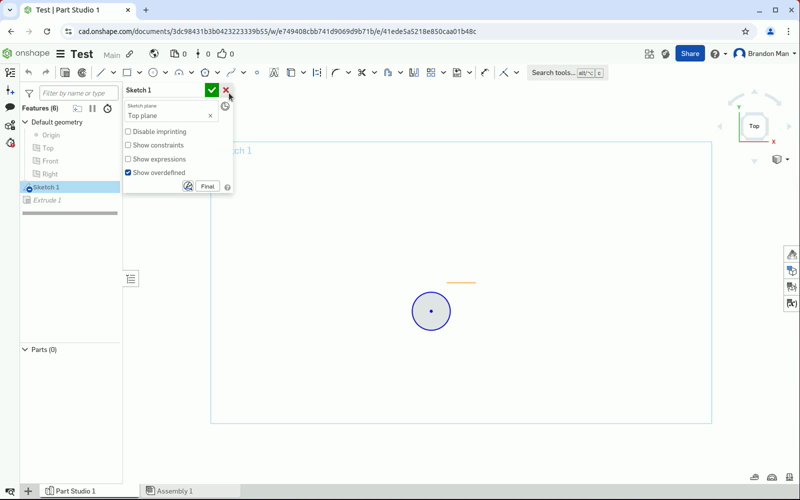
key(shift+s)
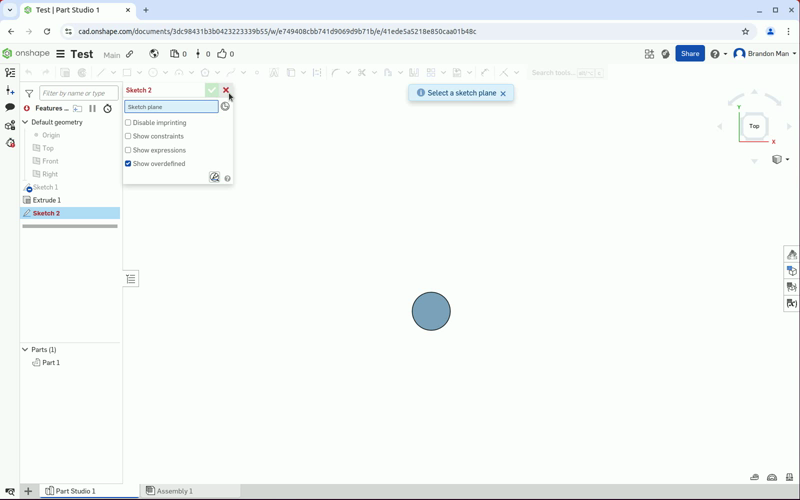
mouse_move(73, 150)
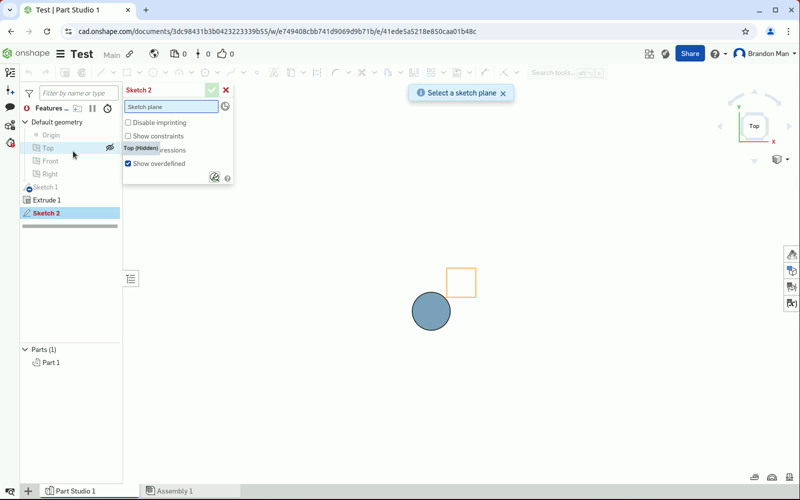
click(73, 150)
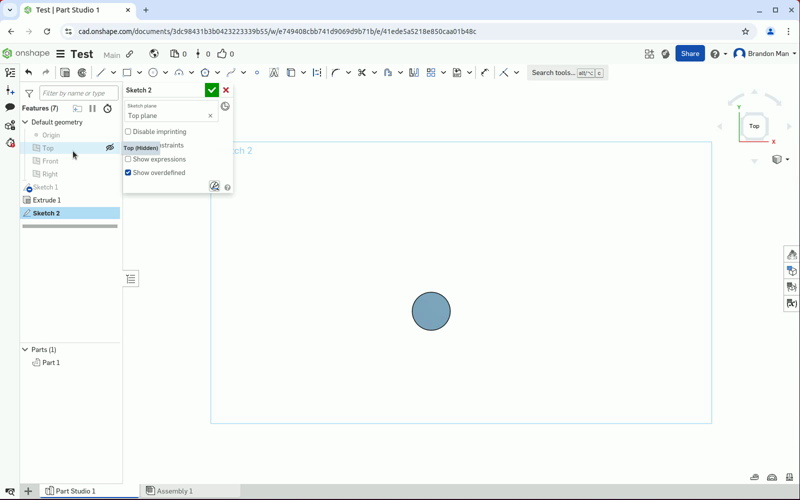
mouse_move(73, 352)
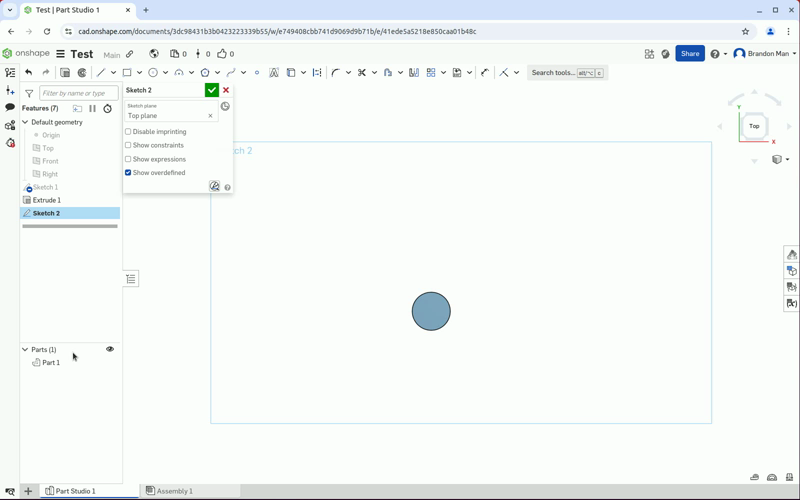
key(y)
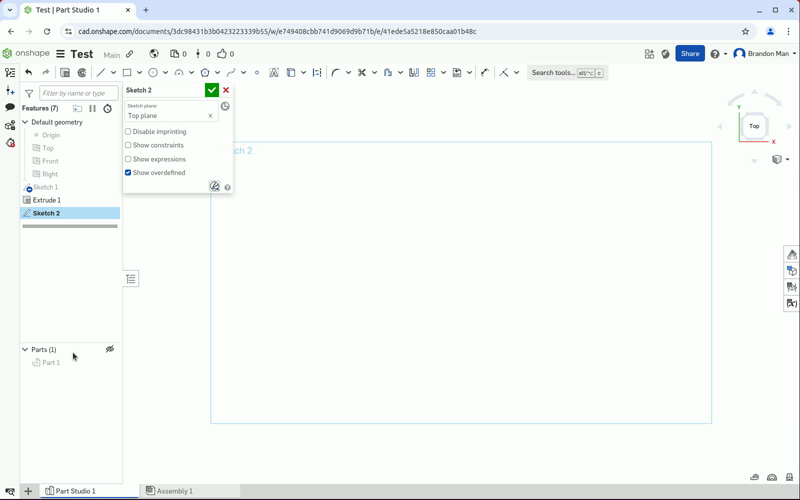
key(a)
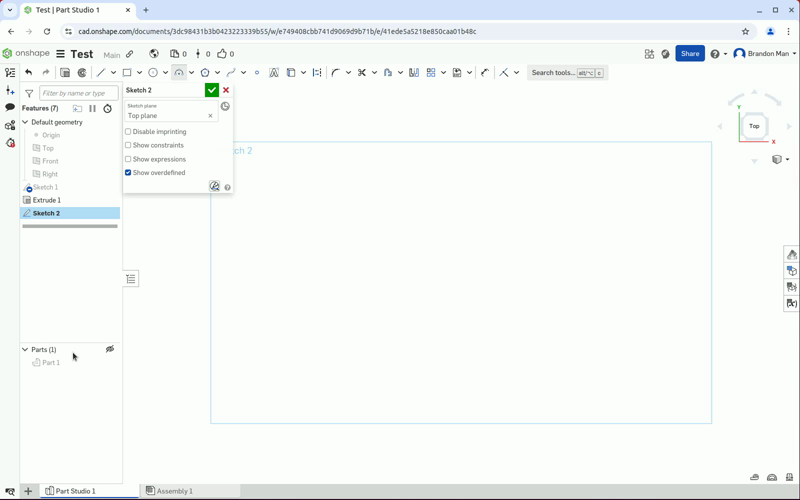
key_down(shift)
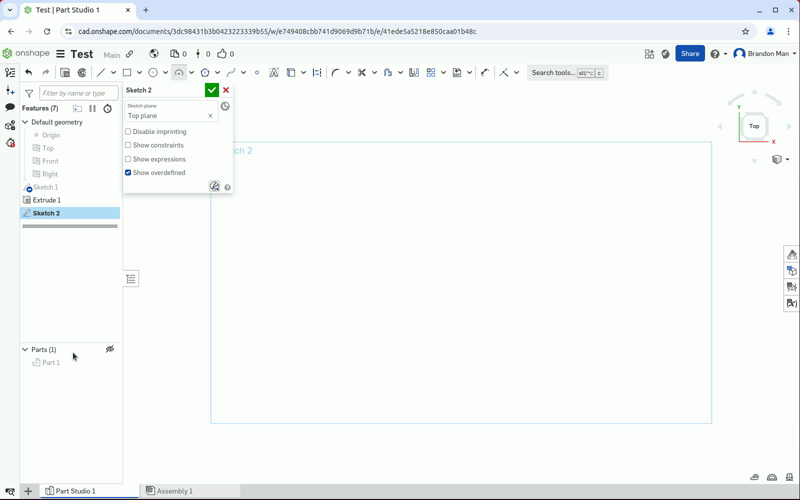
mouse_move(497, 279)
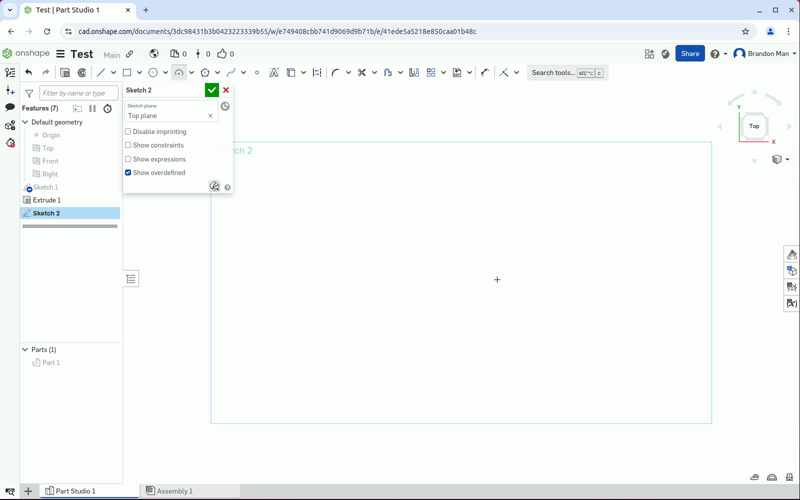
click(497, 279)
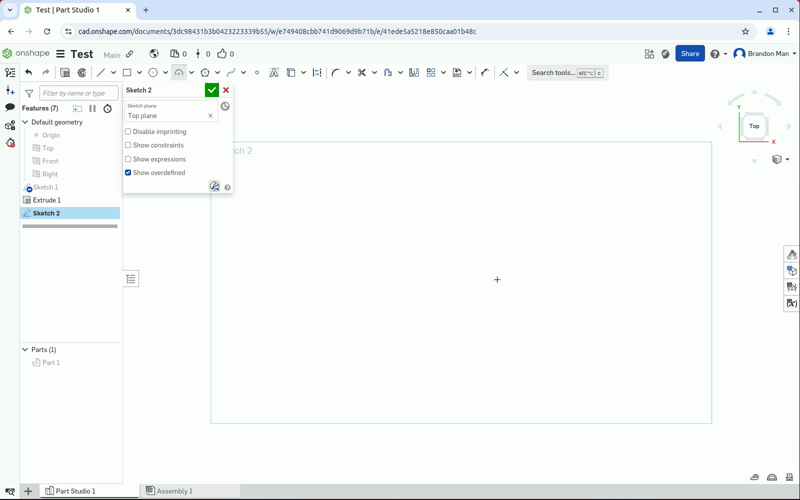
key_up(shift)
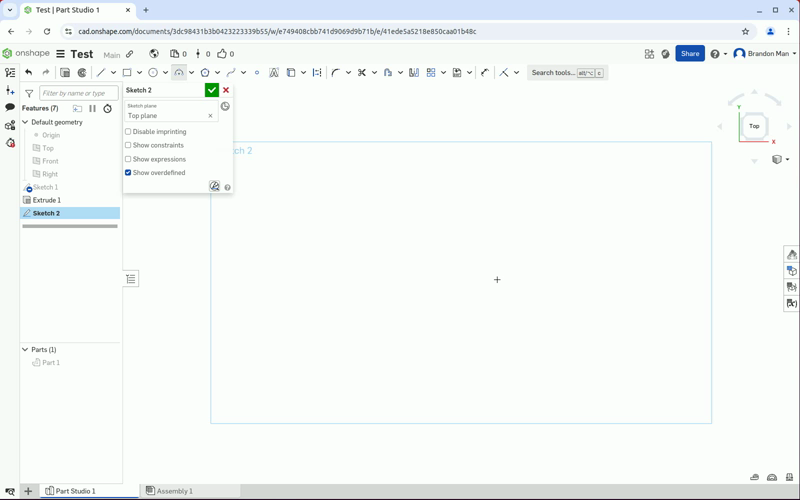
key_down(shift)
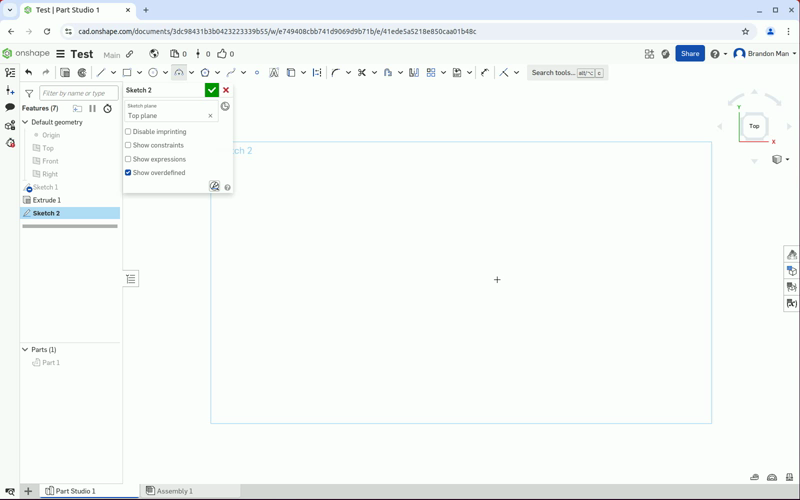
mouse_move(512, 297)
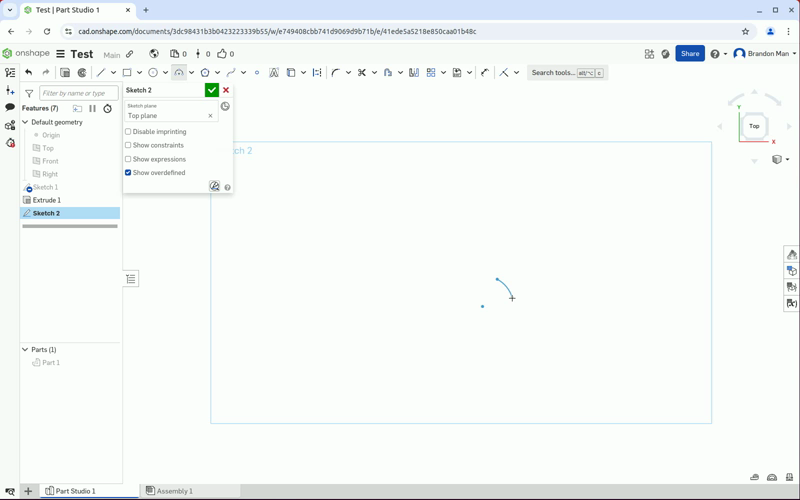
click(512, 297)
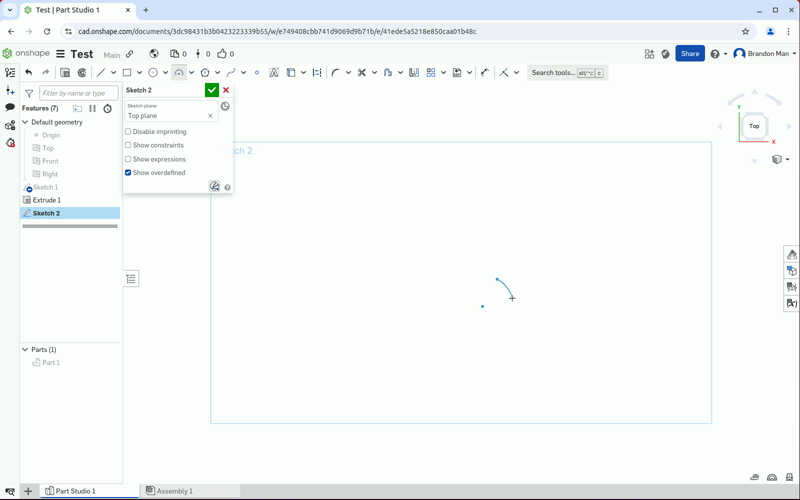
mouse_move(507, 286)
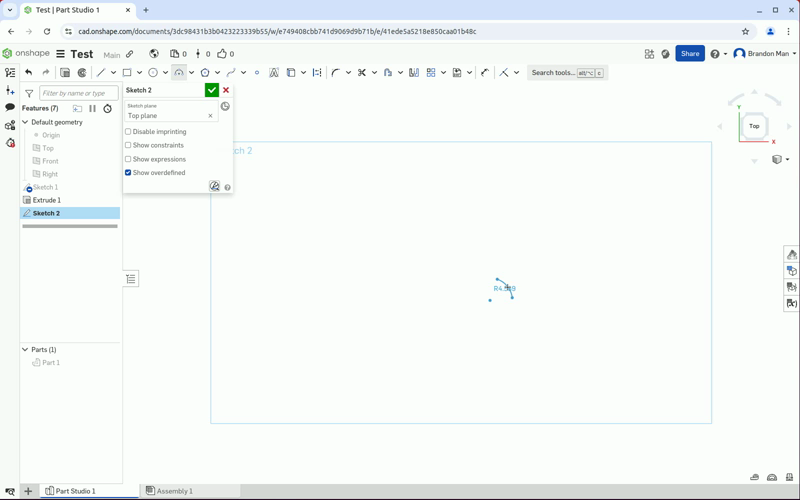
click(507, 286)
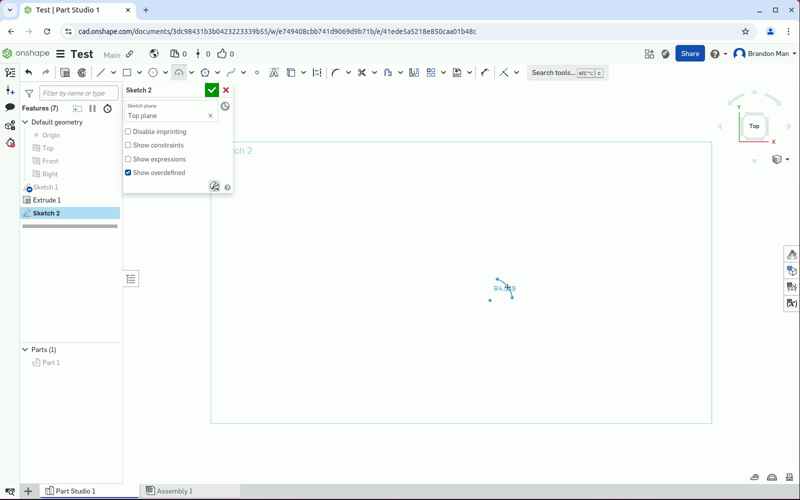
key_up(shift)
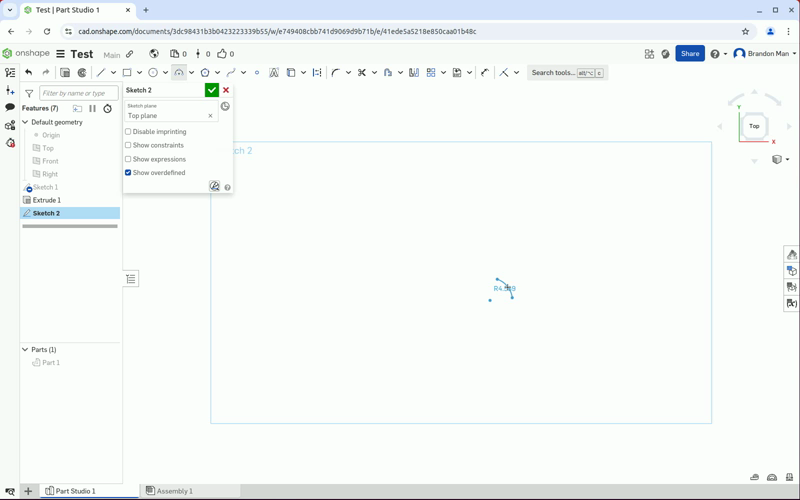
mouse_move(512, 297)
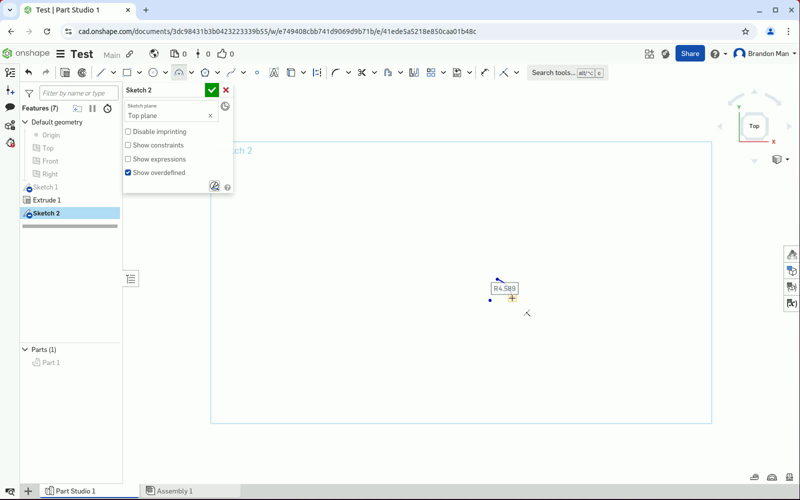
click(512, 297)
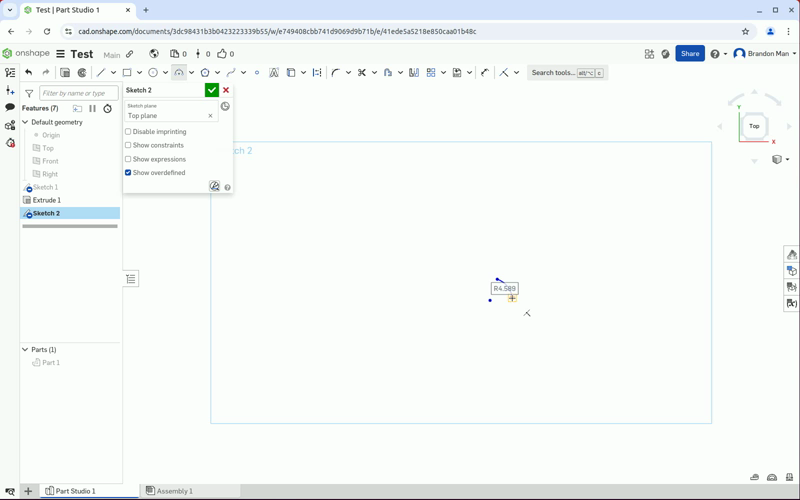
mouse_move(497, 279)
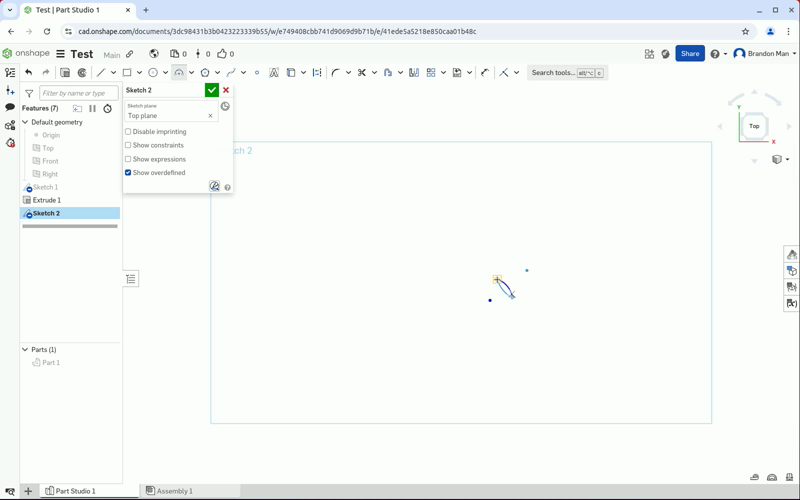
click(497, 279)
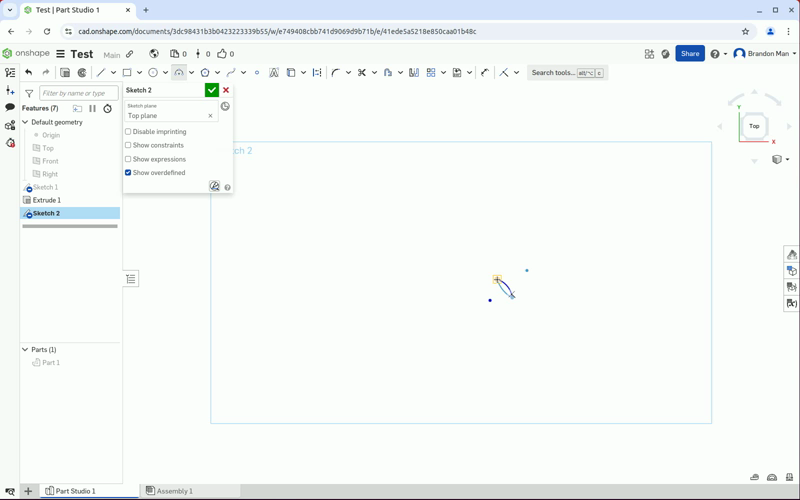
key_down(shift)
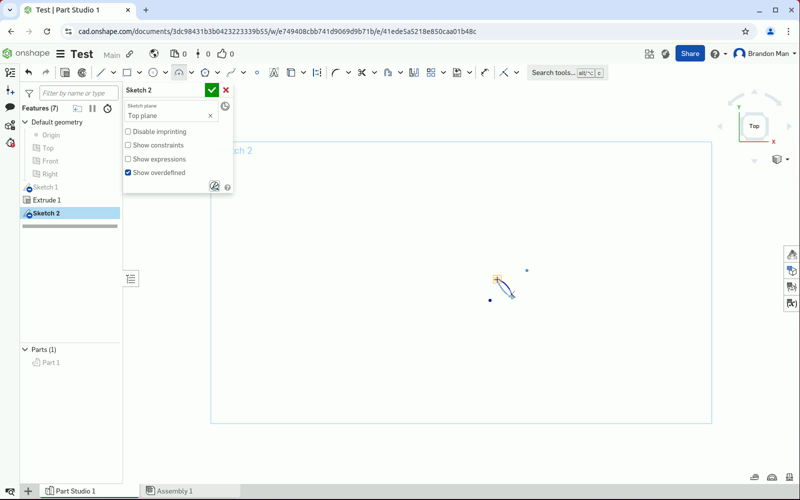
mouse_move(564, 239)
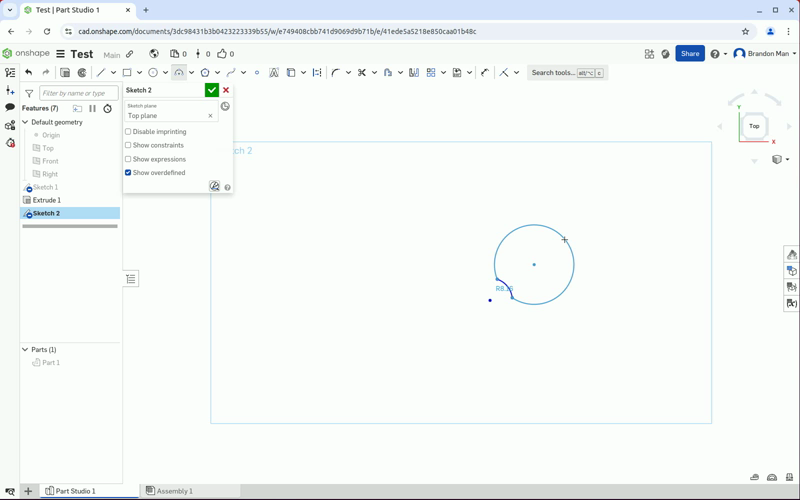
click(564, 239)
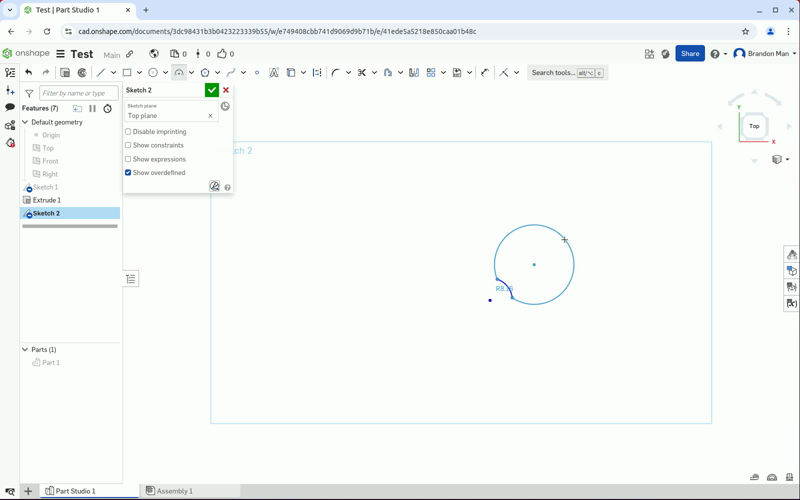
key_up(shift)
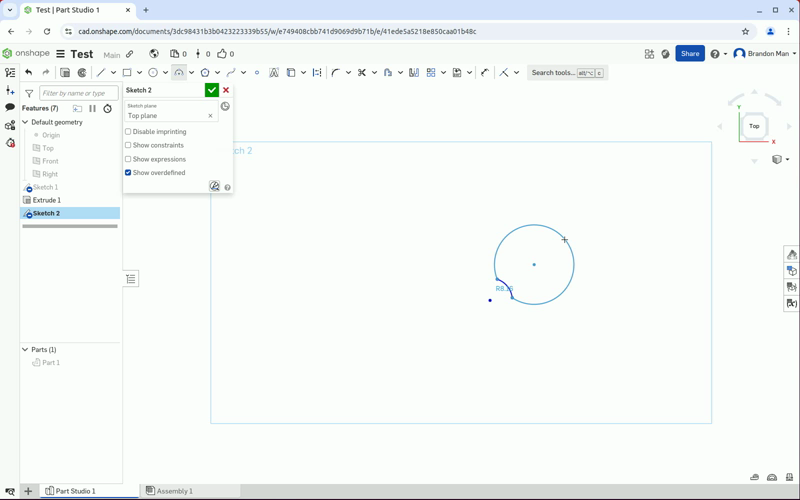
key(esc)
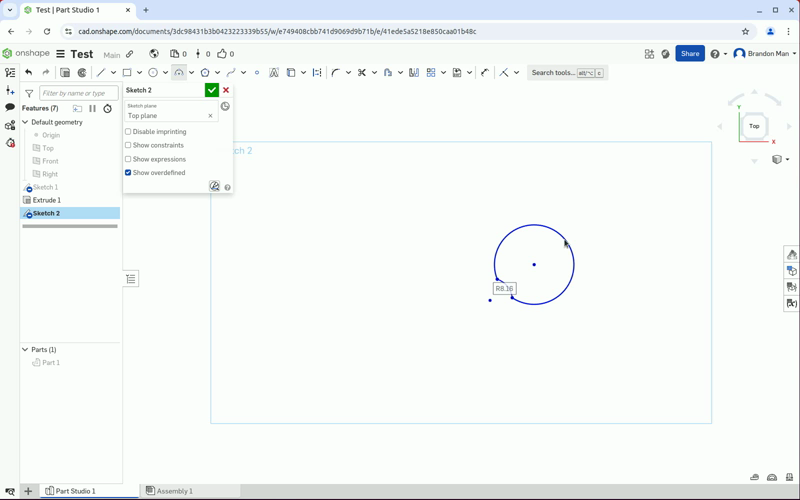
mouse_move(567, 277)
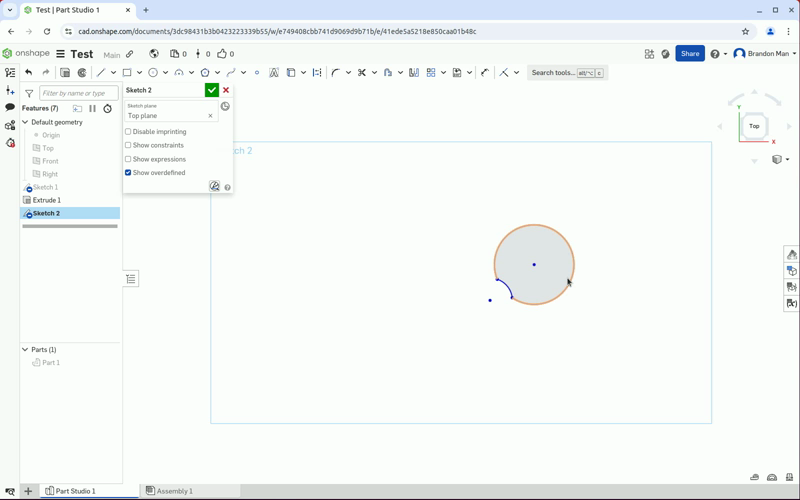
click(567, 277)
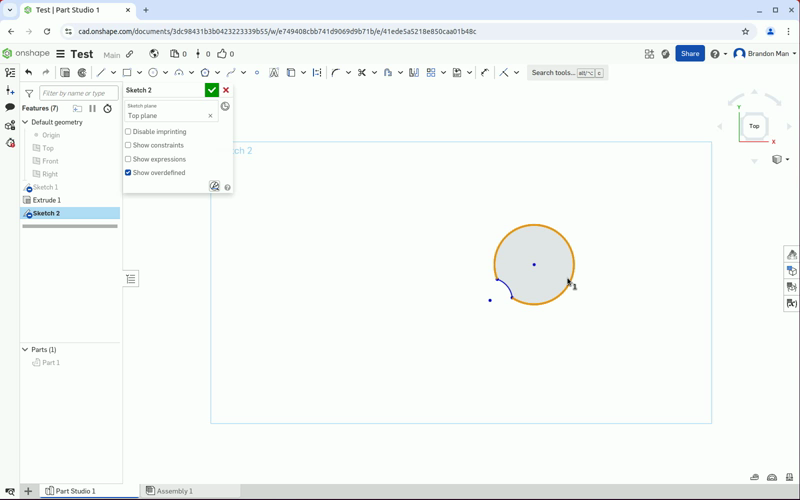
mouse_move(73, 352)
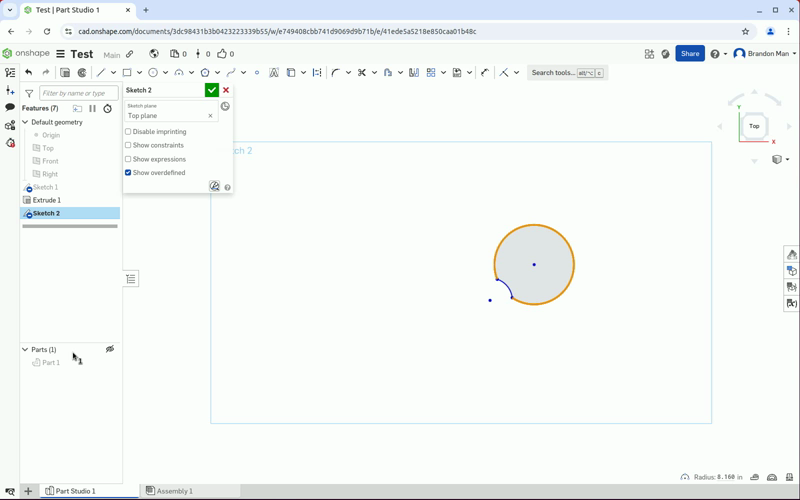
key(shift+y)
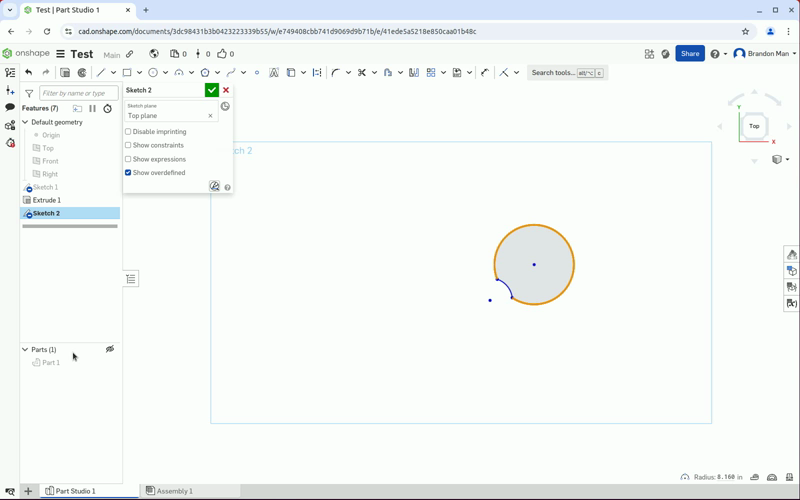
key(shift+e)
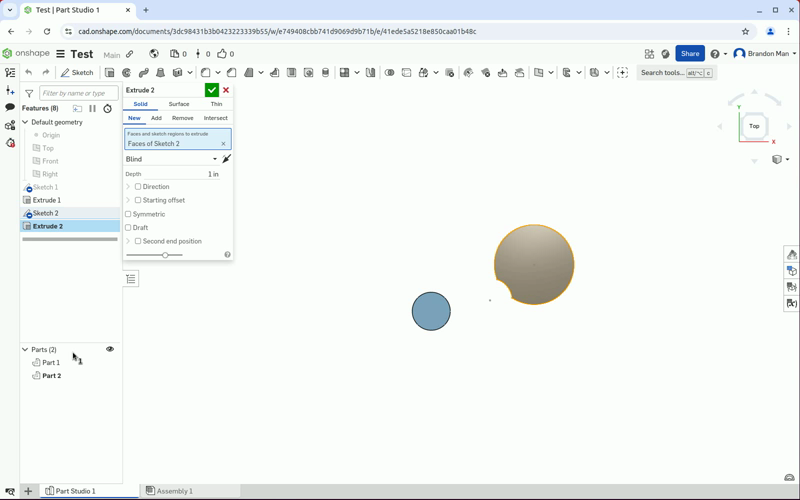
mouse_move(143, 106)
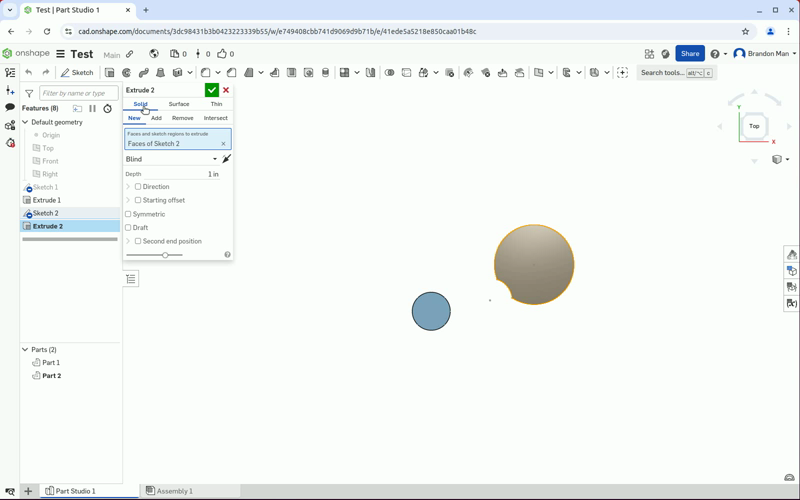
click(143, 106)
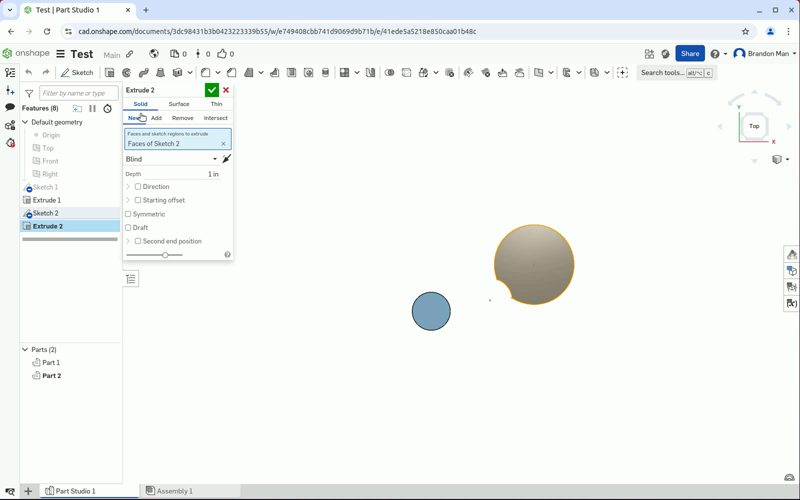
mouse_move(137, 120)
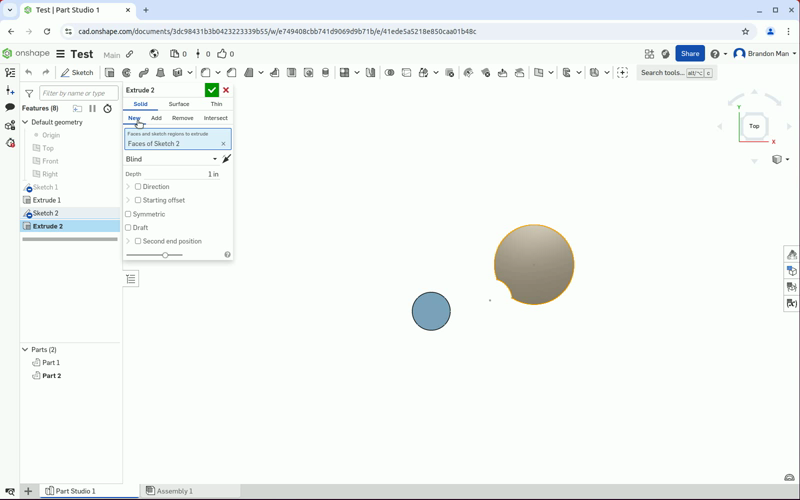
click(137, 120)
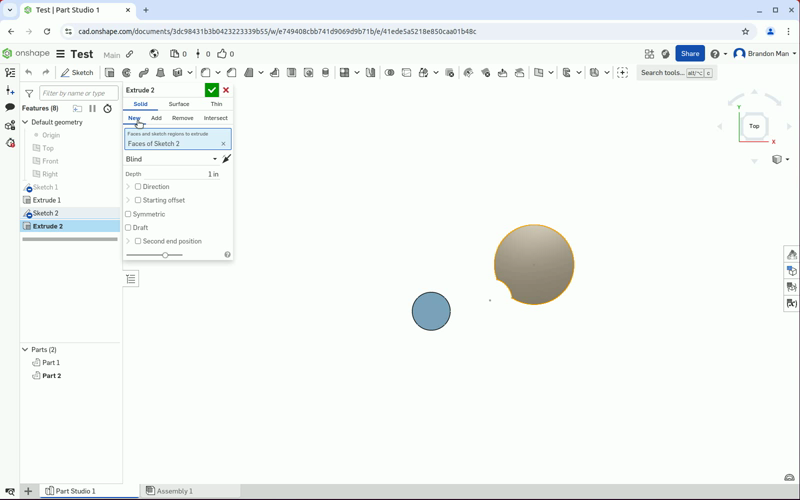
key(tab, 4)
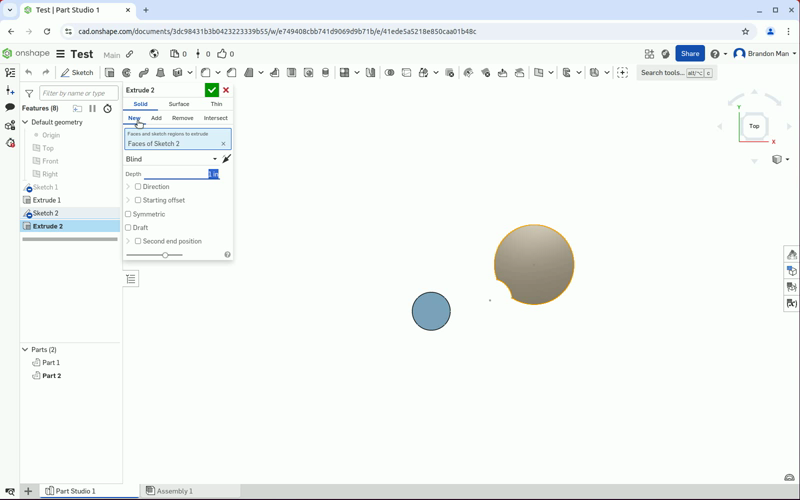
text(3.611)
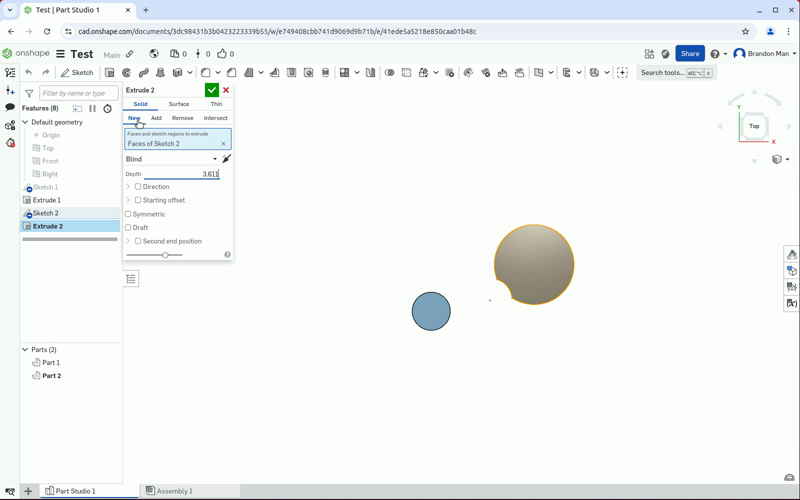
key(enter)
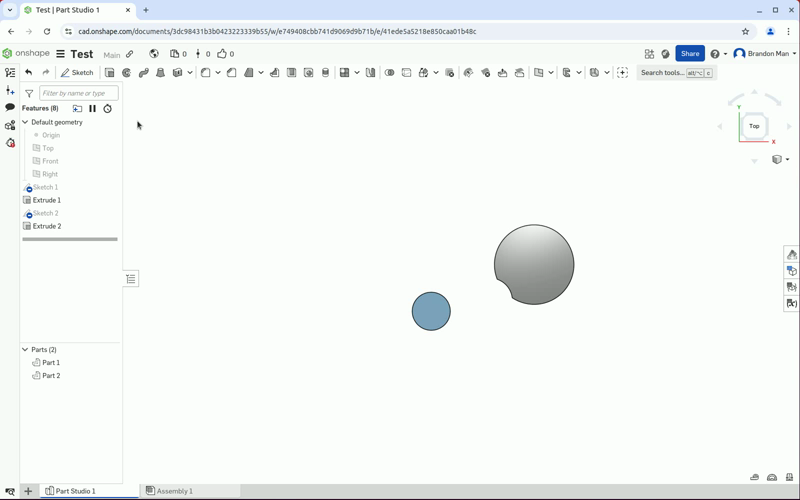
key(shift+h)
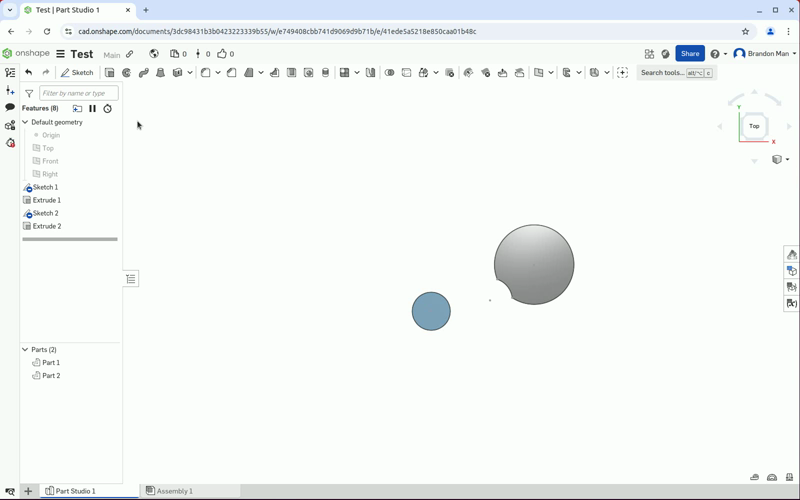
key(shift+h)
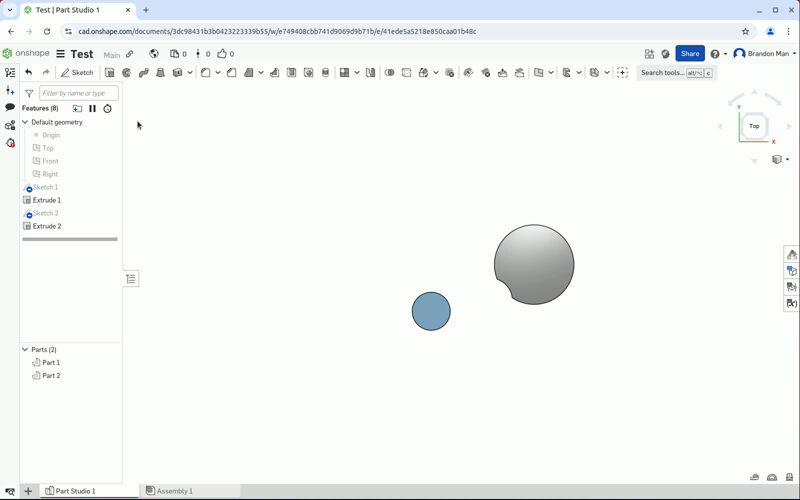
mouse_move(73, 189)
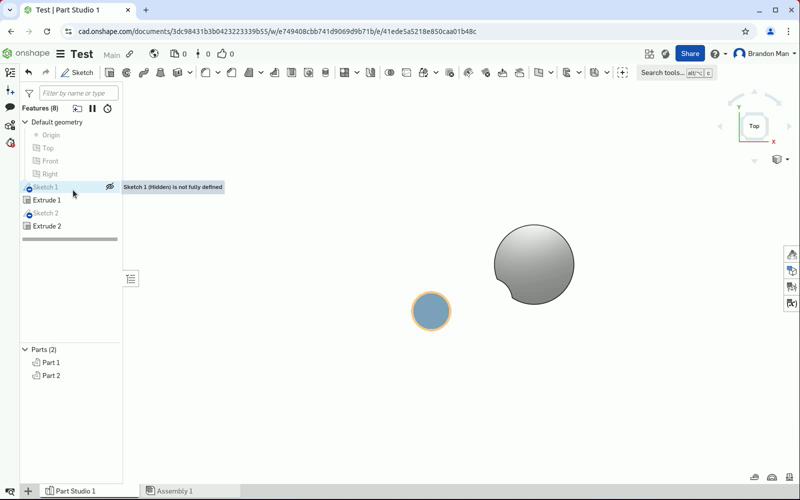
click(73, 189)
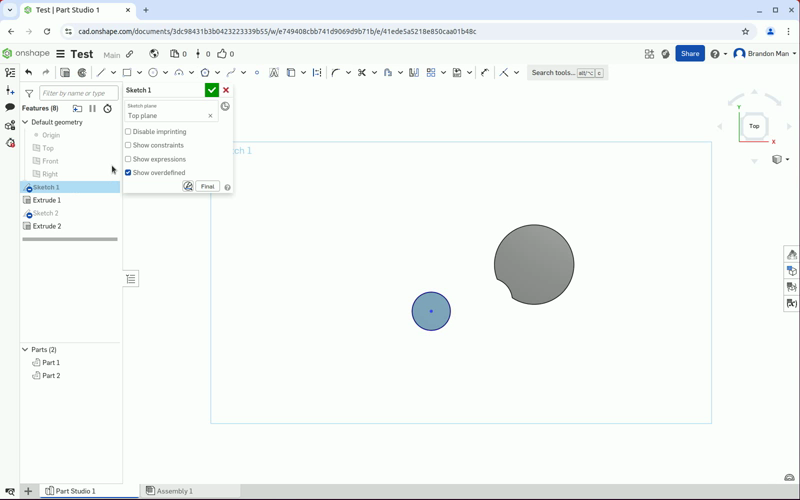
mouse_move(229, 92)
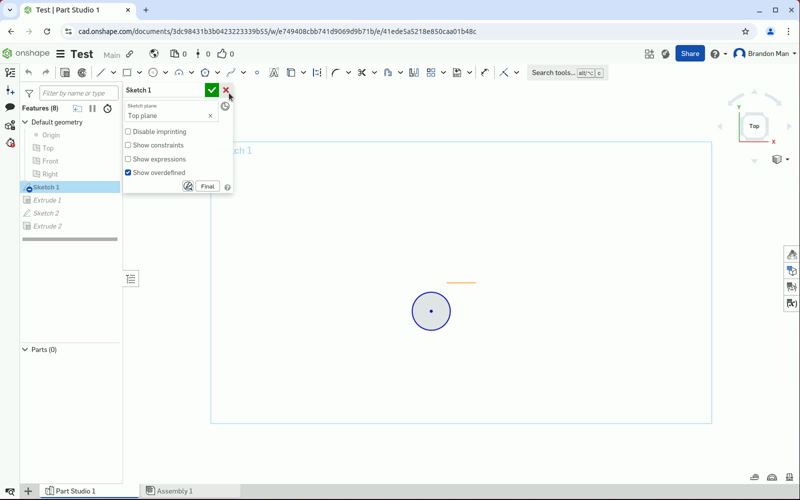
click(229, 92)
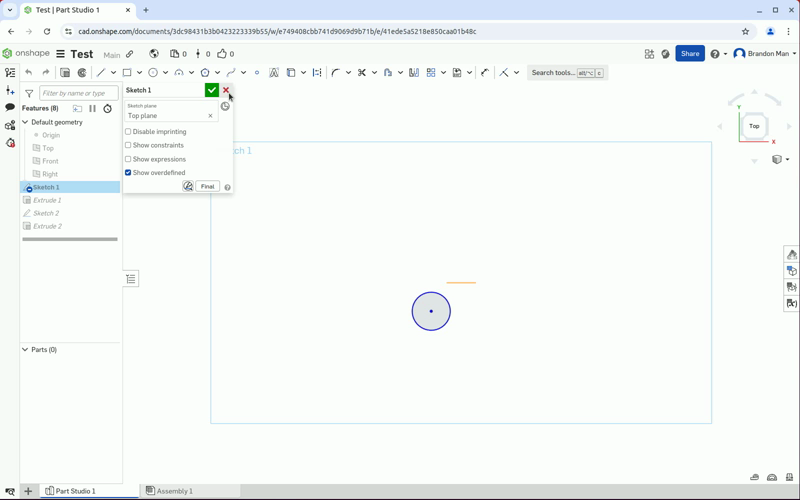
key(shift+s)
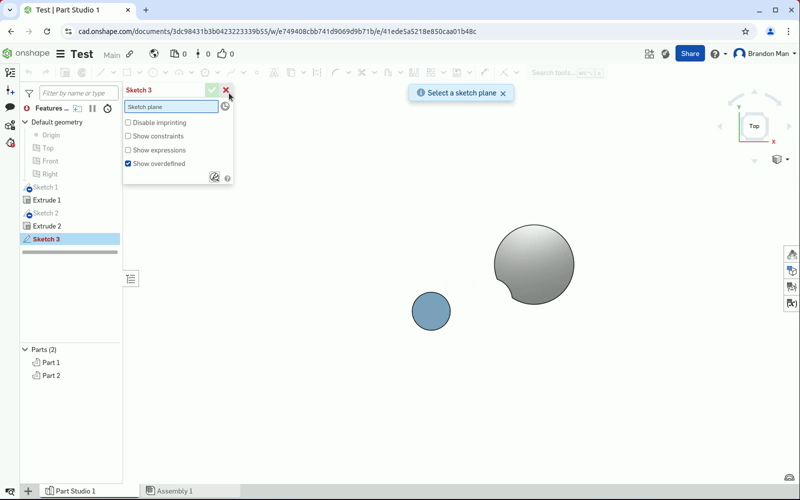
mouse_move(73, 150)
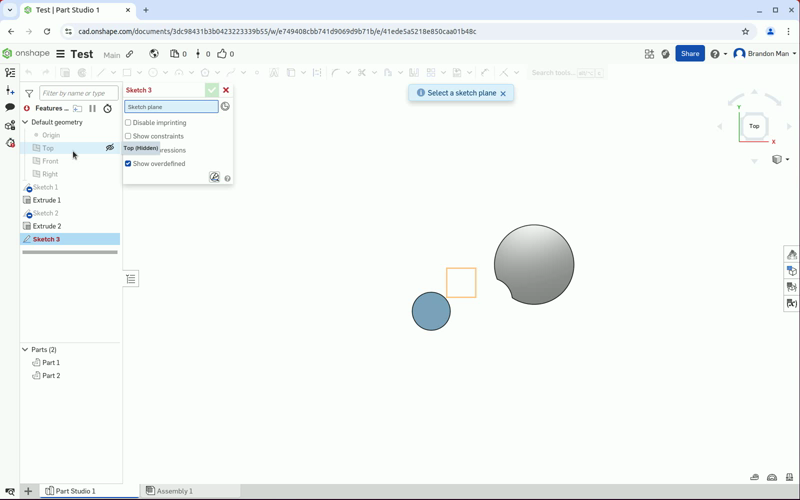
click(73, 150)
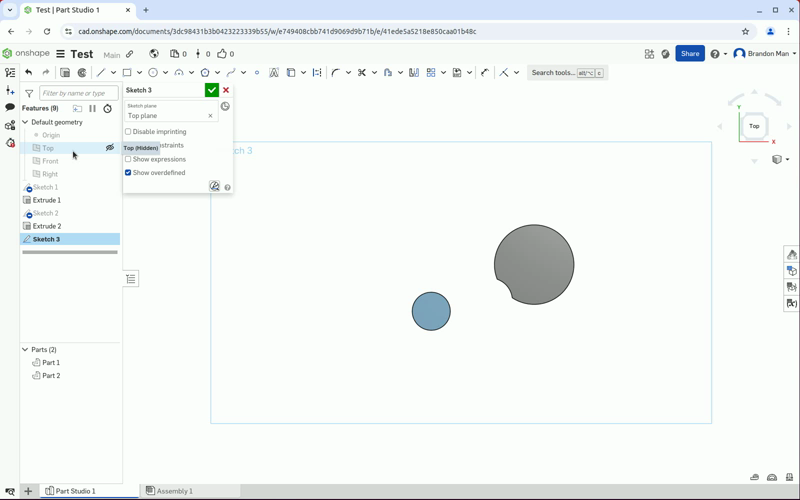
mouse_move(73, 352)
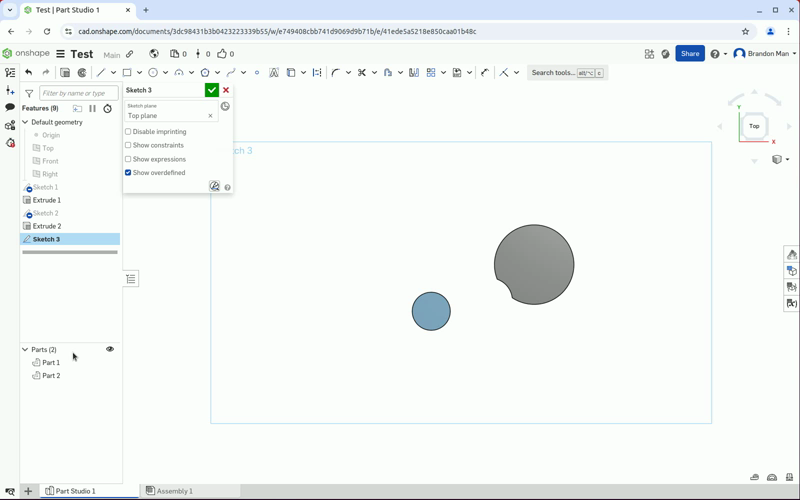
key(y)
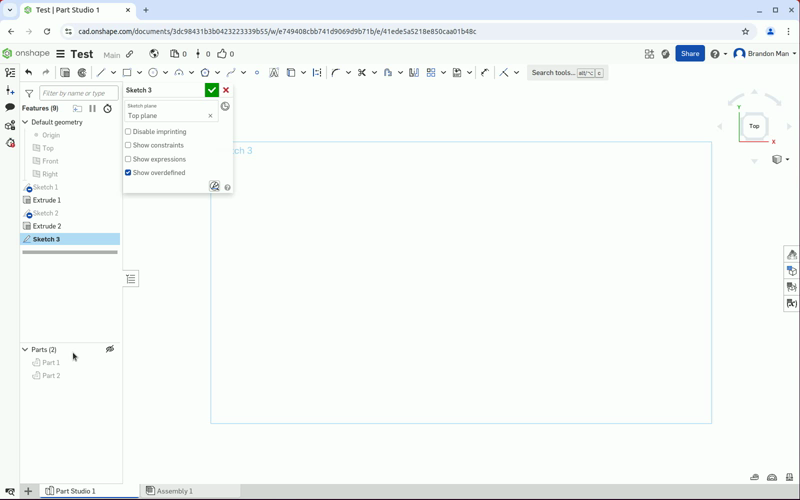
key(l)
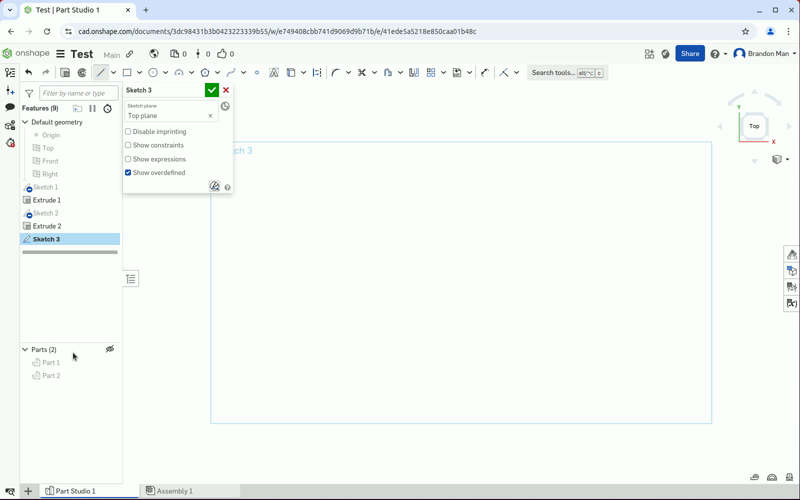
key_down(shift)
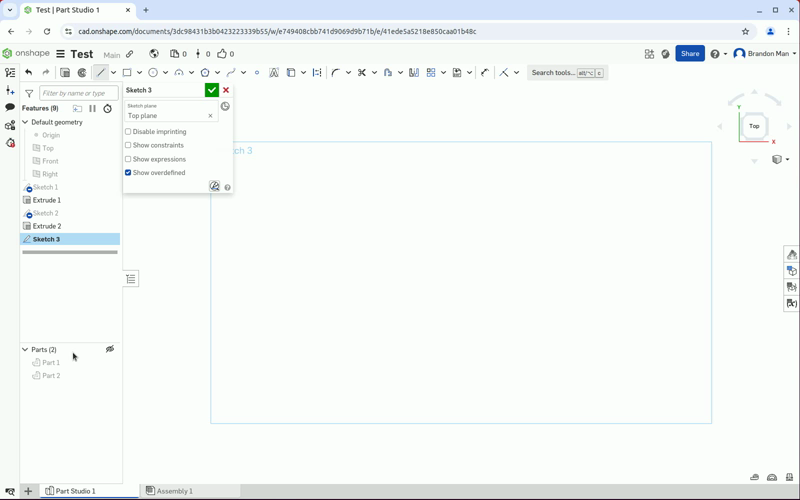
mouse_move(401, 265)
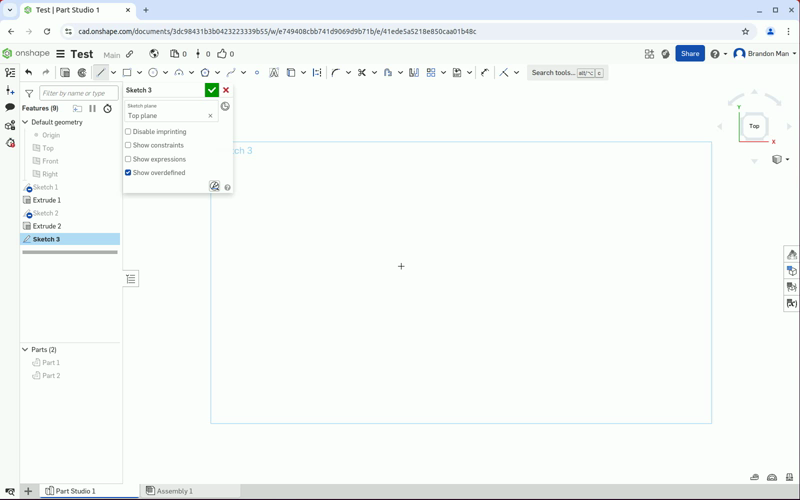
click(401, 265)
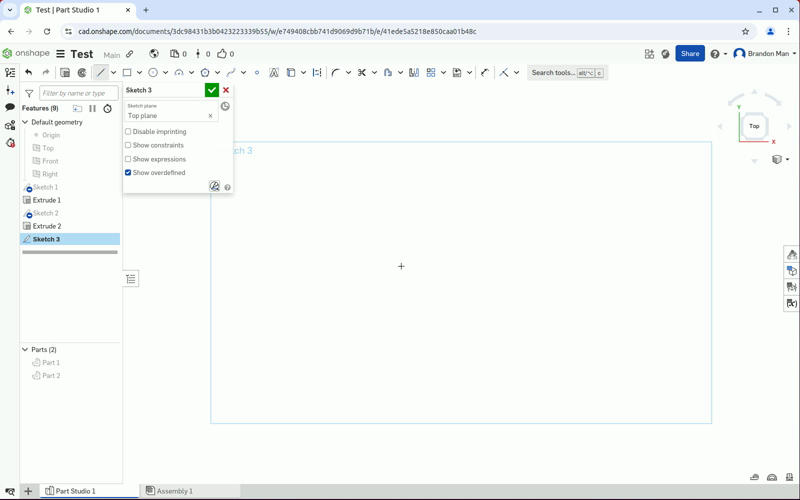
key_up(shift)
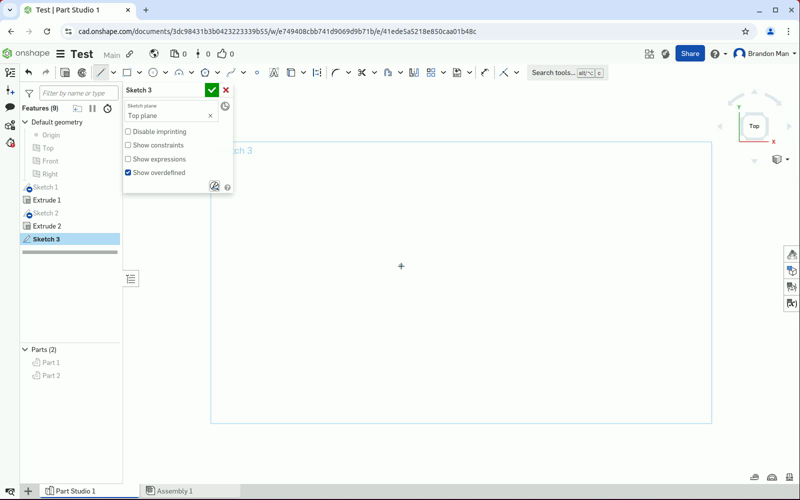
key_down(shift)
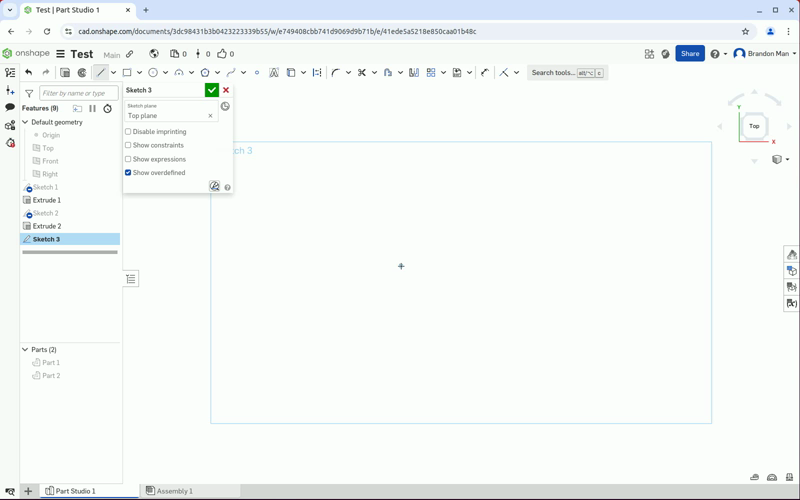
mouse_move(488, 265)
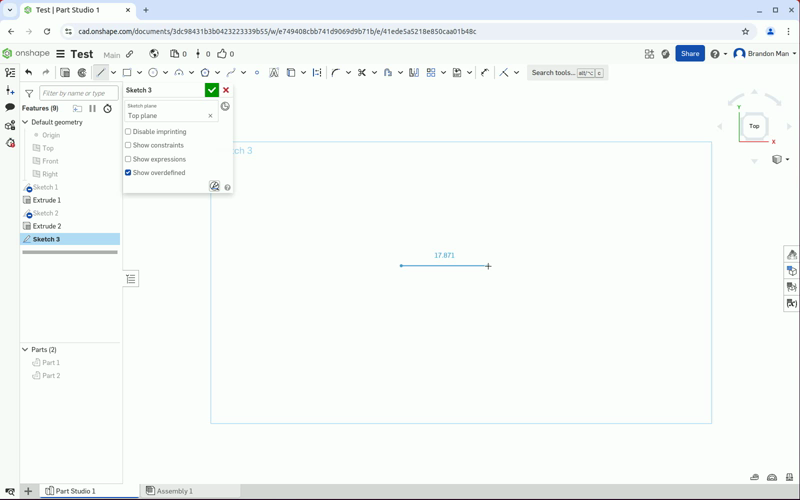
click(488, 265)
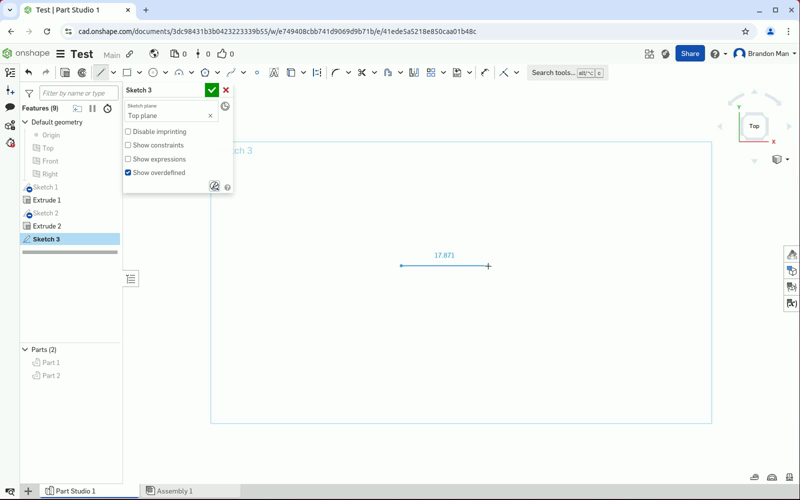
key_up(shift)
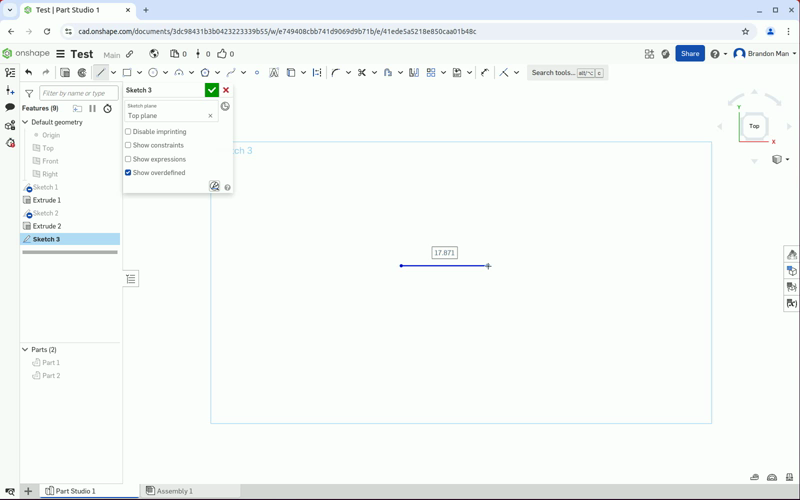
key_down(shift)
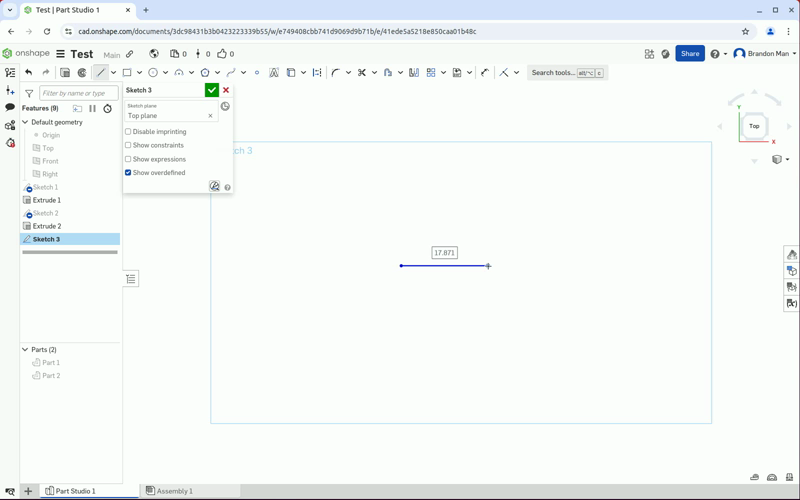
mouse_move(518, 265)
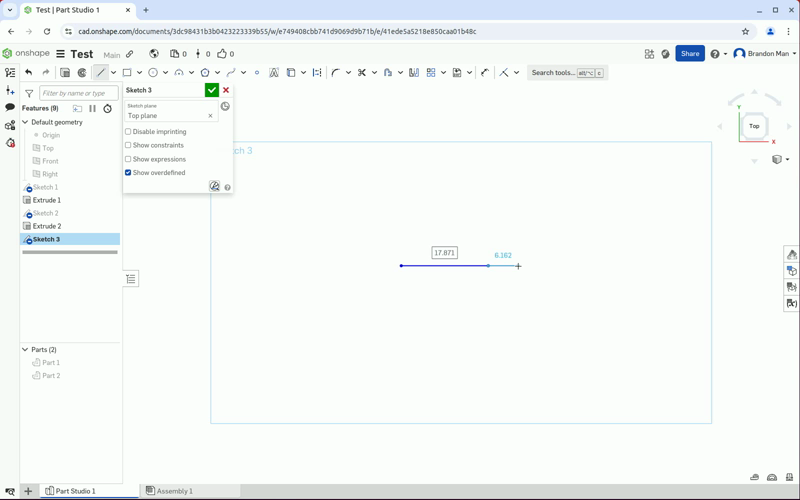
mouse_move(488, 224)
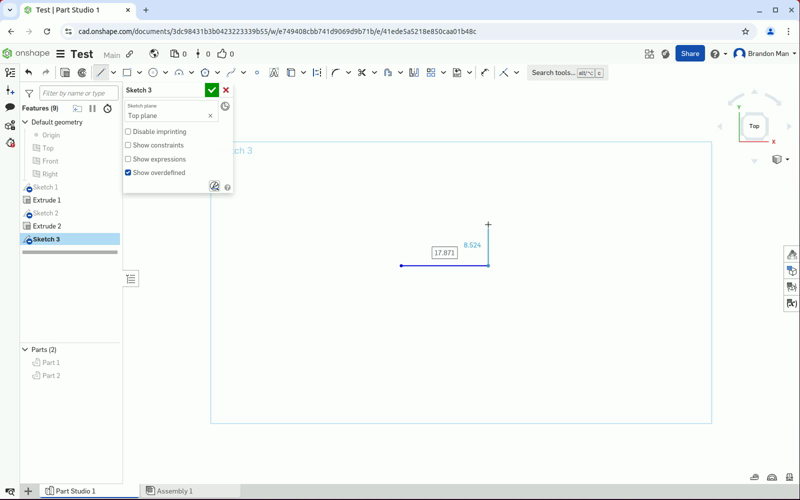
click(488, 224)
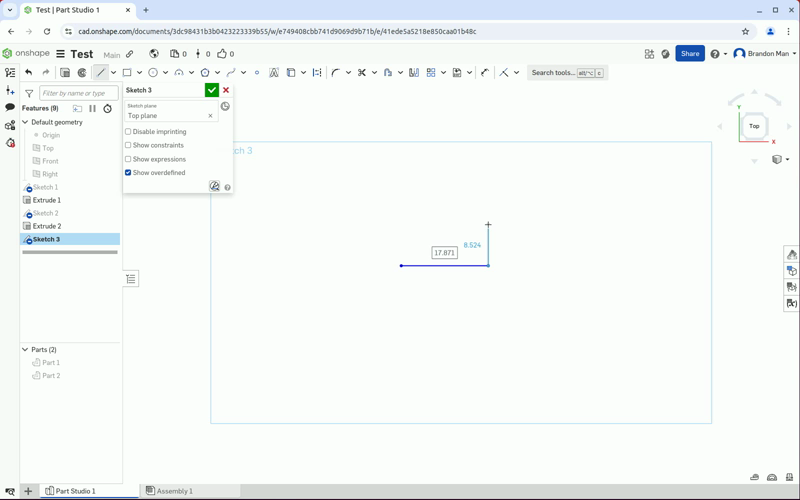
key_up(shift)
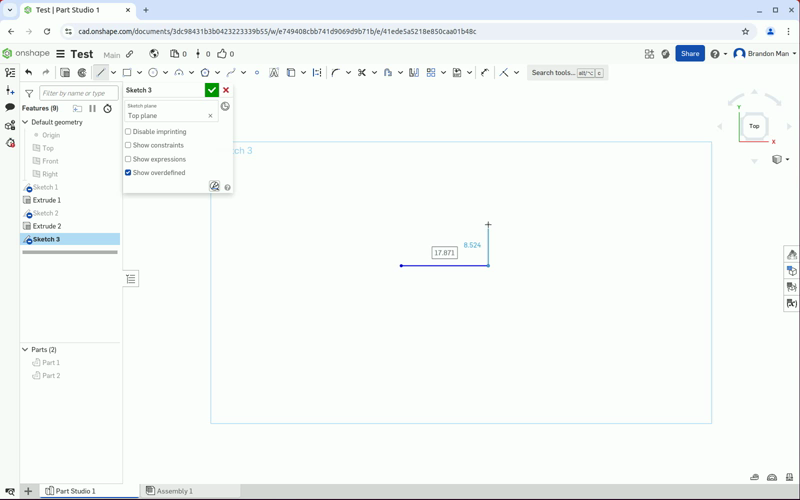
key_down(shift)
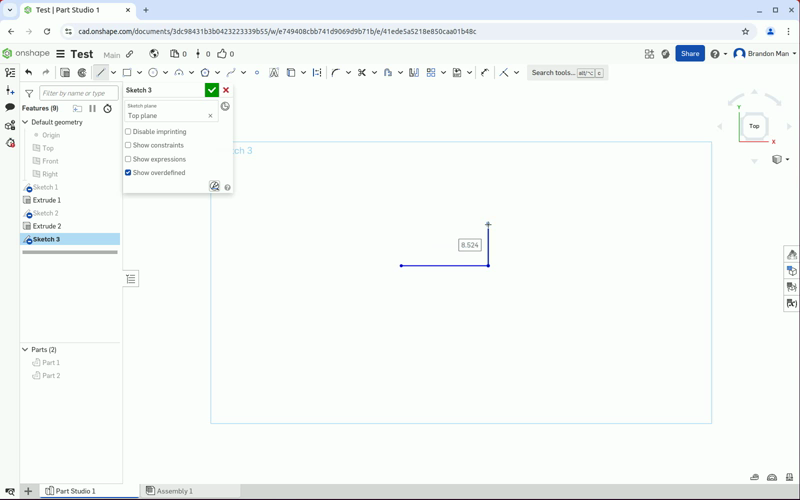
mouse_move(401, 224)
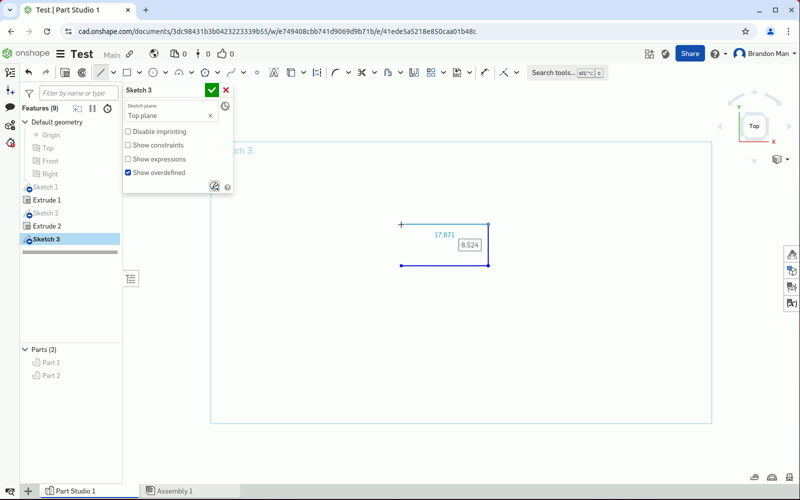
click(401, 224)
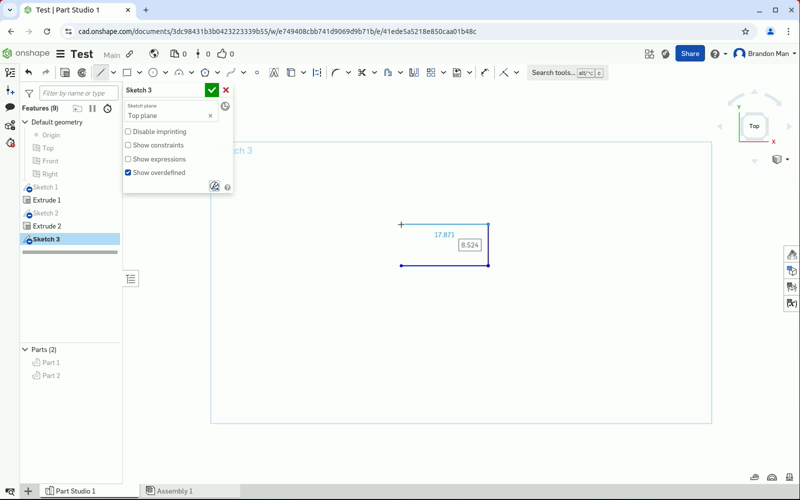
key_up(shift)
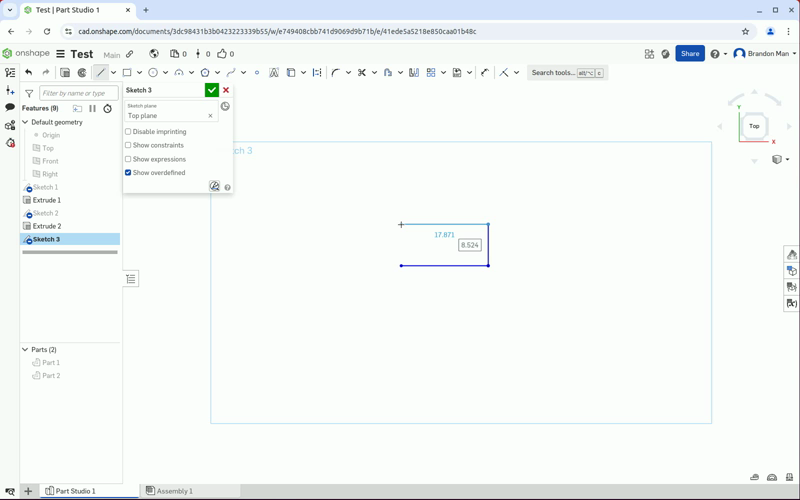
mouse_move(431, 224)
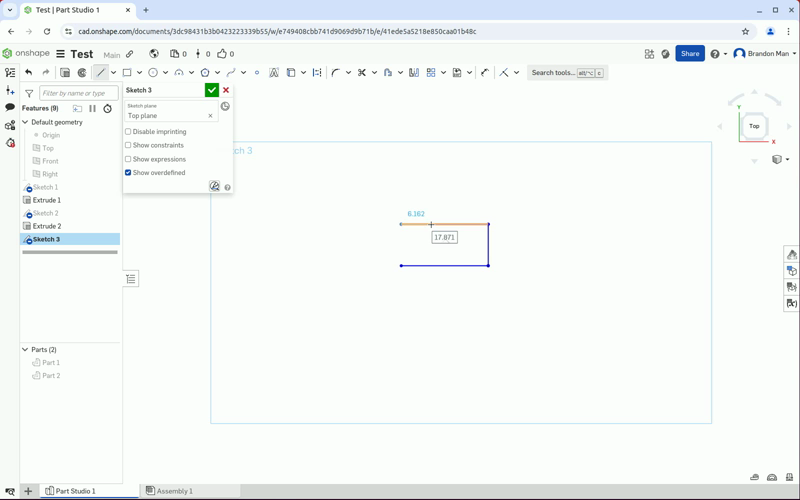
key_down(shift)
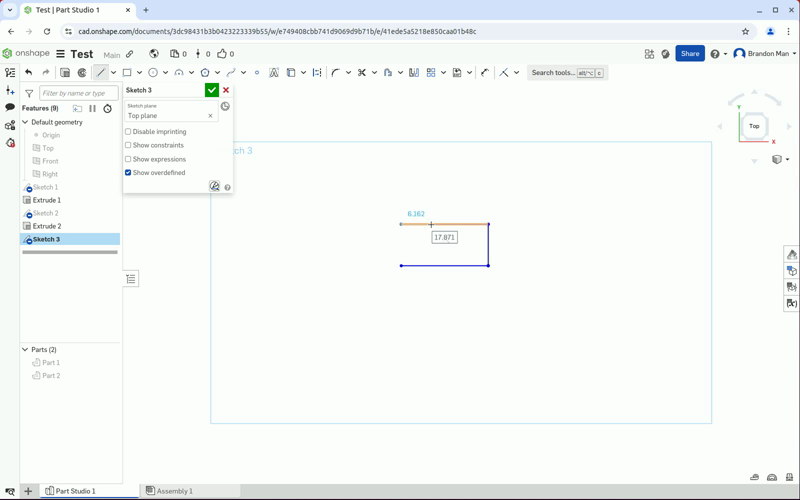
mouse_move(401, 265)
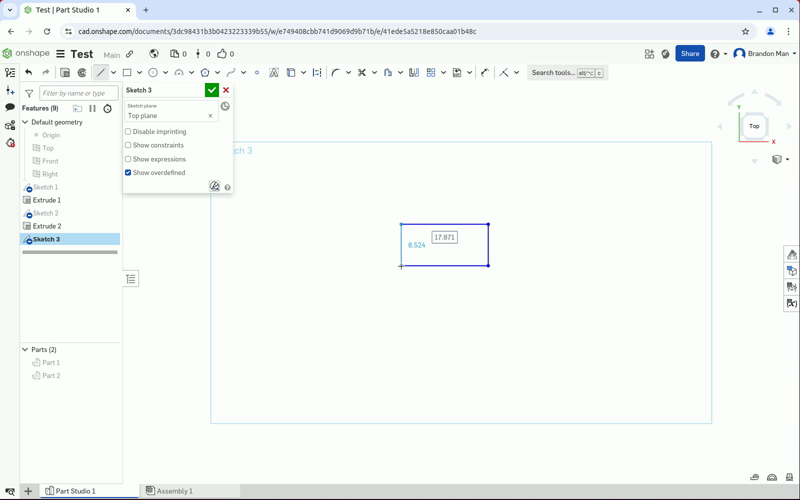
key_up(shift)
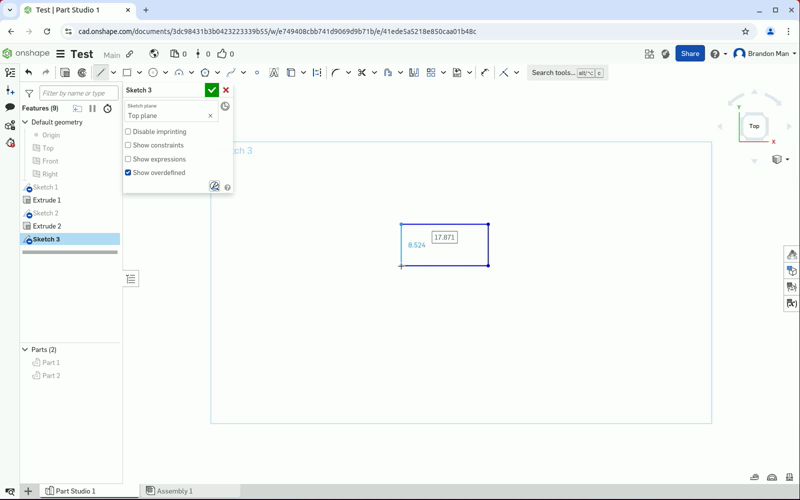
click(401, 265)
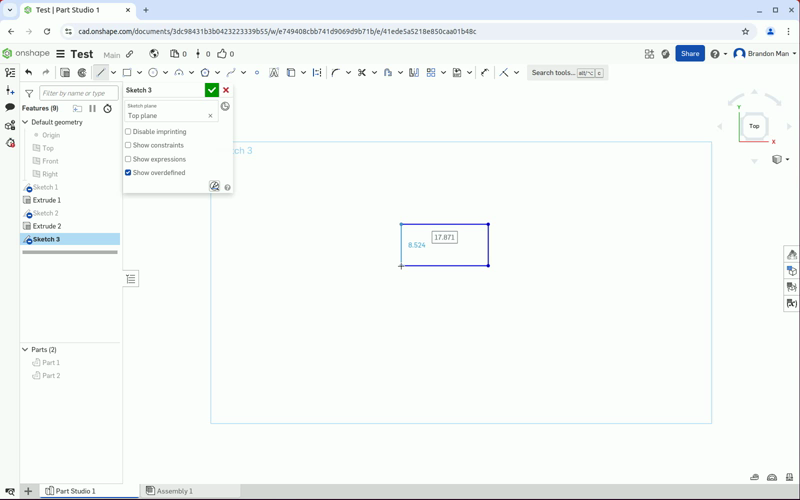
key(esc)
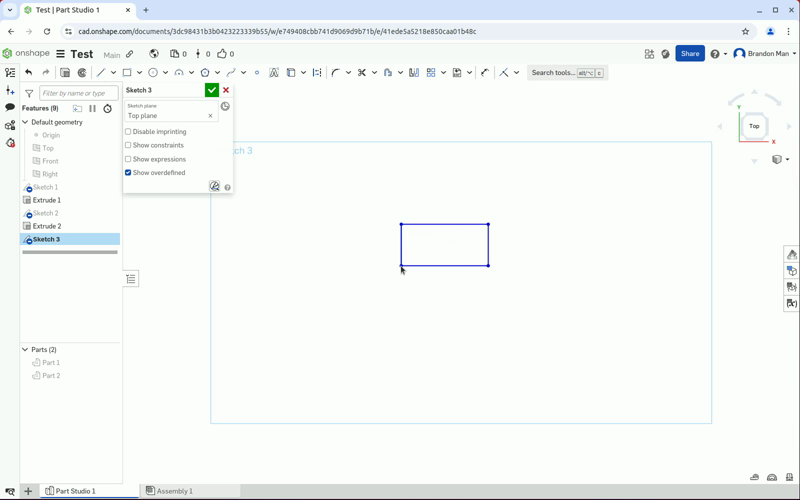
mouse_move(420, 252)
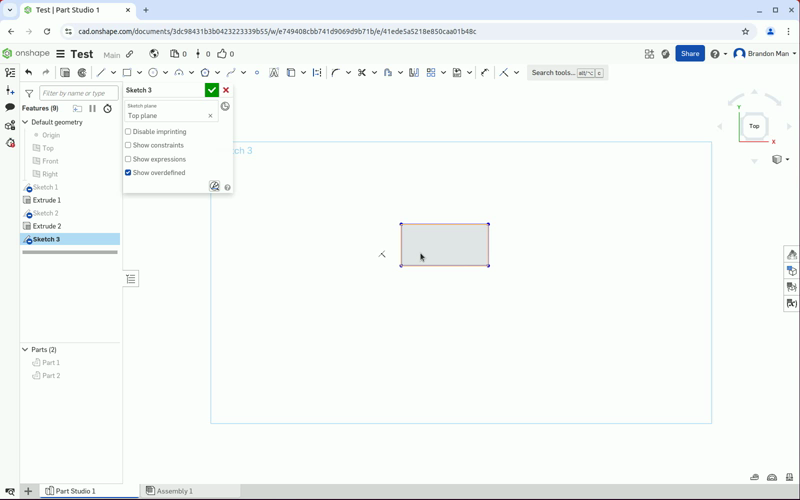
click(420, 252)
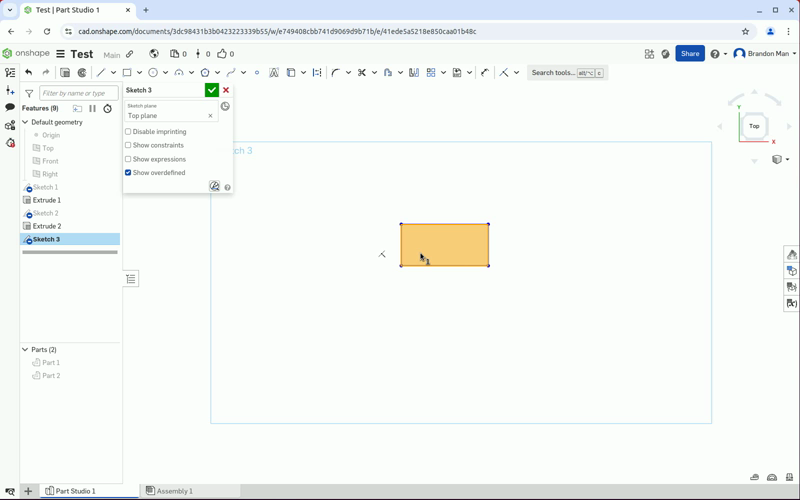
mouse_move(73, 352)
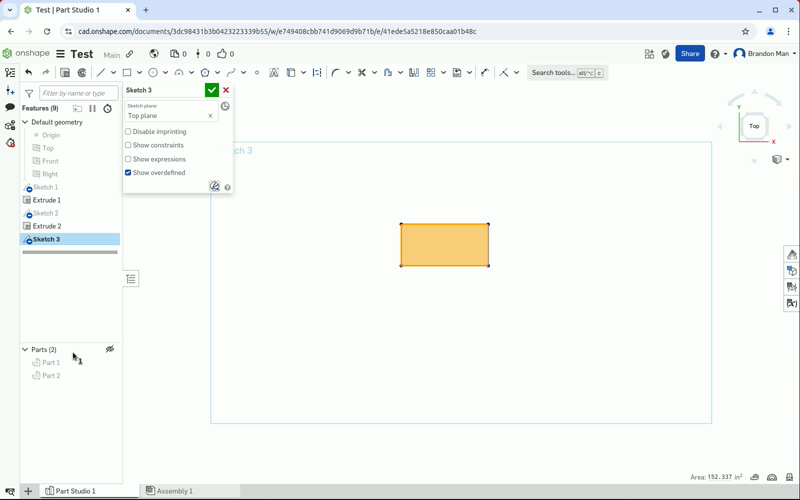
key(shift+y)
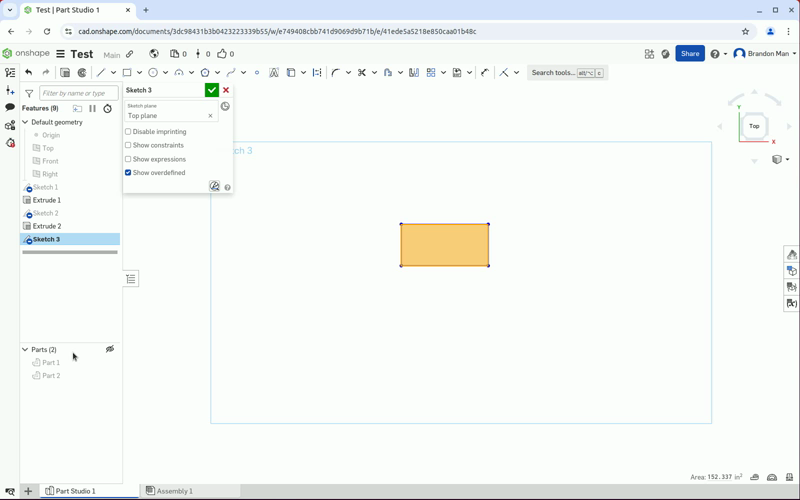
key(shift+e)
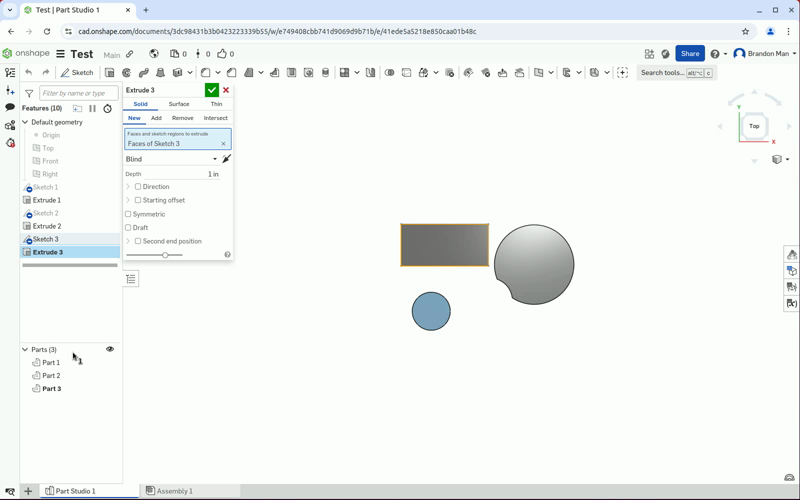
mouse_move(143, 106)
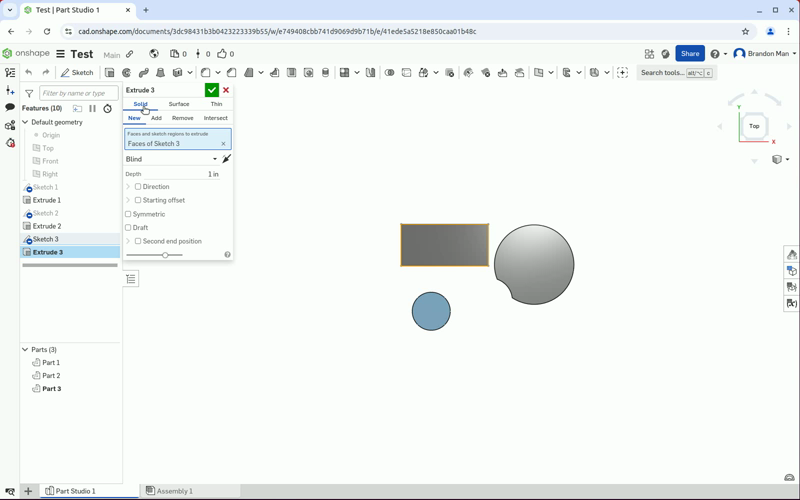
click(143, 106)
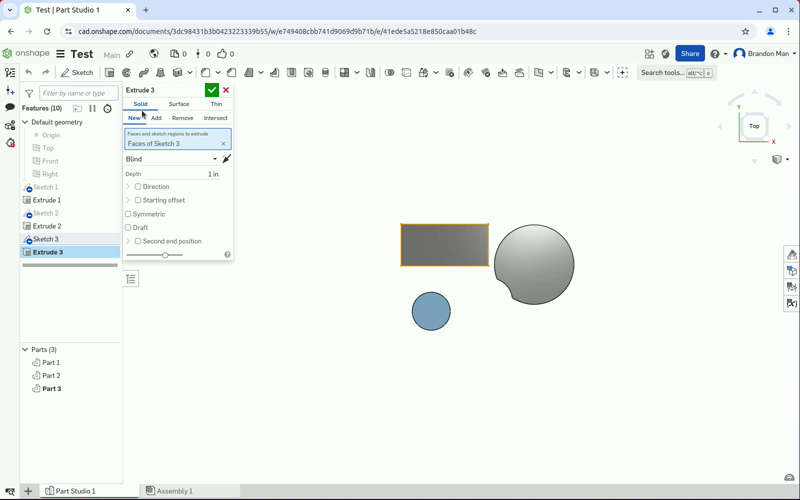
mouse_move(137, 120)
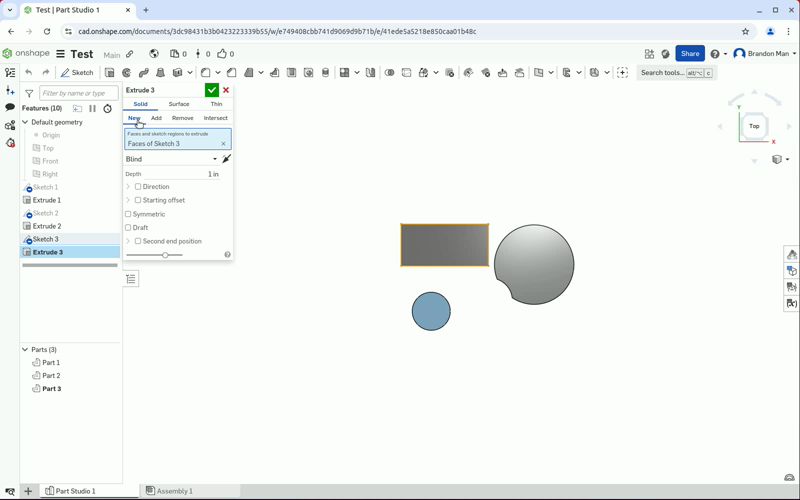
click(137, 120)
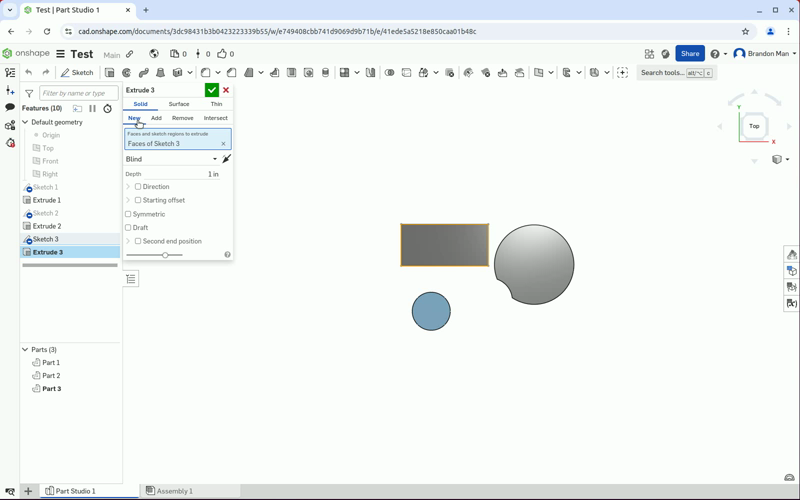
key(tab, 4)
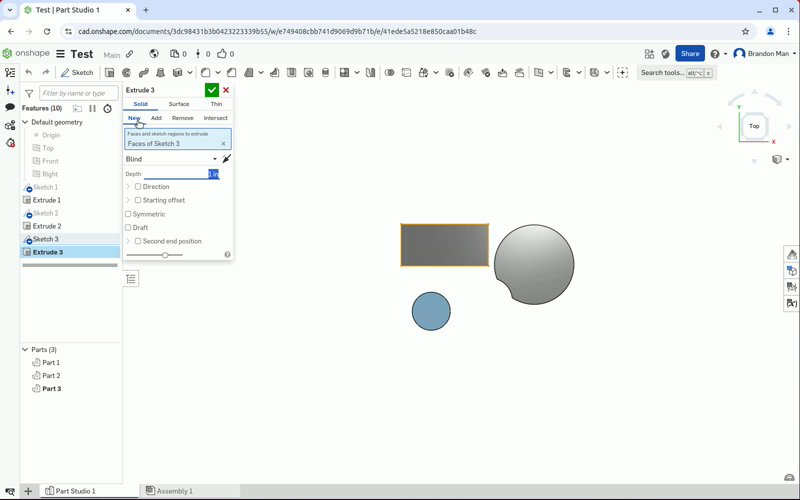
text(17.813)
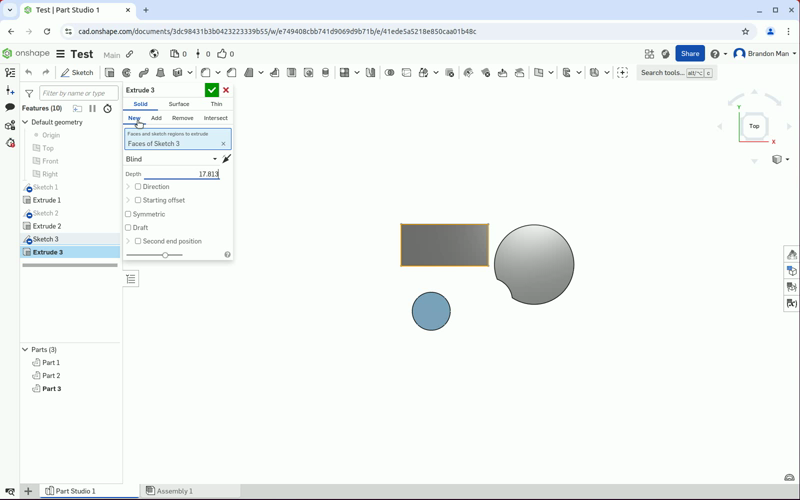
key(enter)
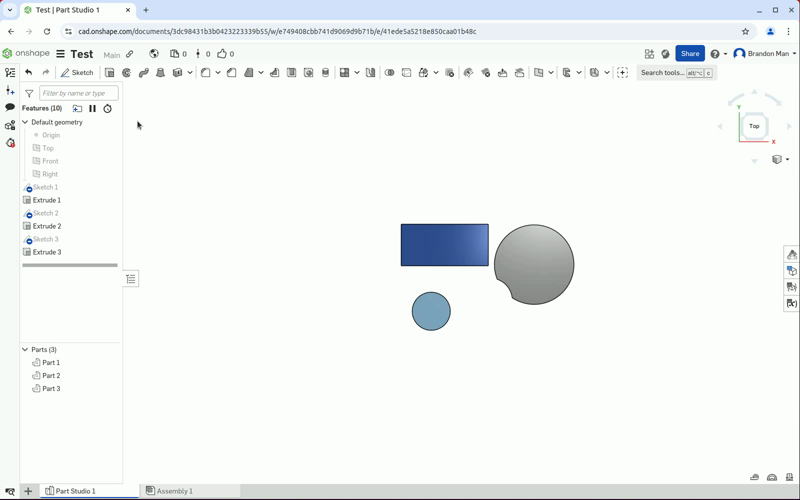
key(shift+h)
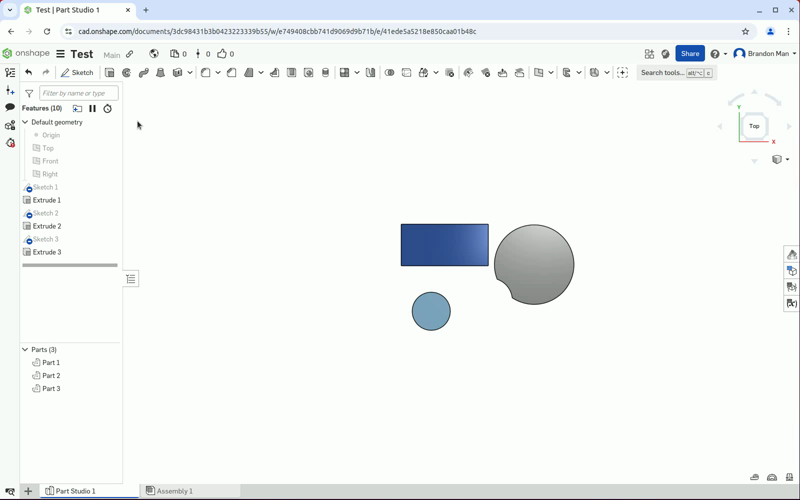
key(shift+h)
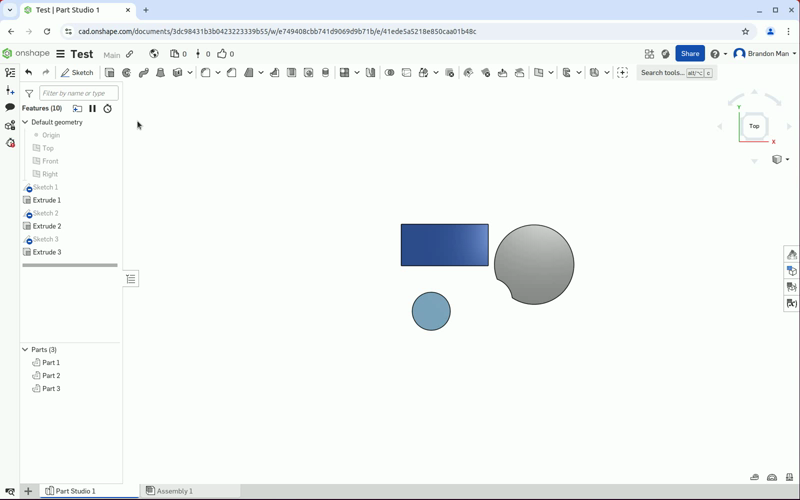
mouse_move(73, 189)
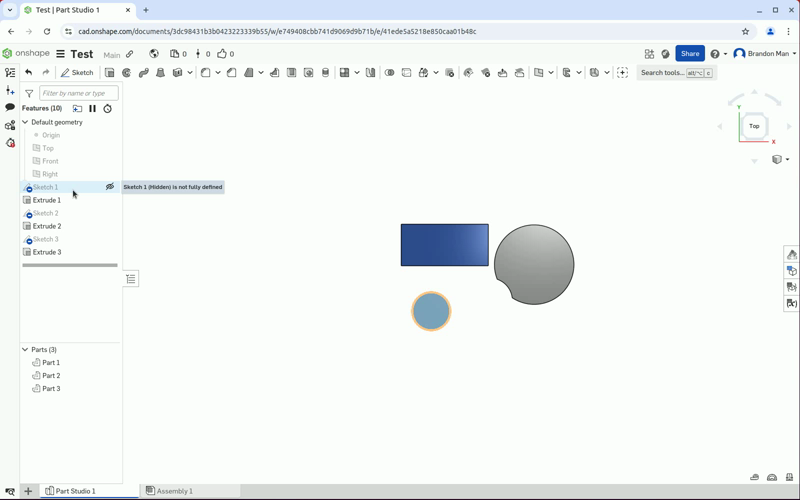
click(73, 189)
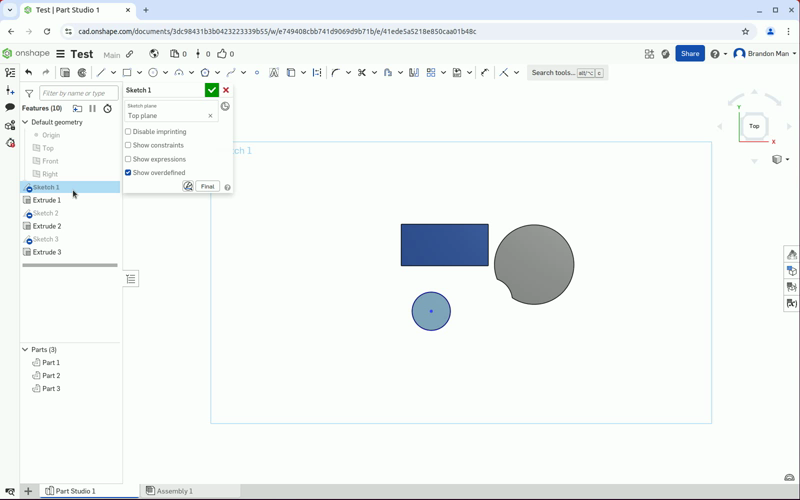
mouse_move(229, 92)
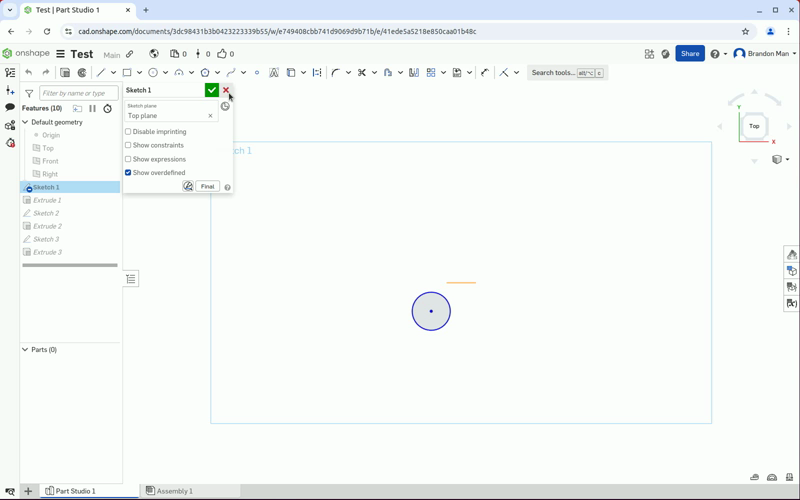
click(229, 92)
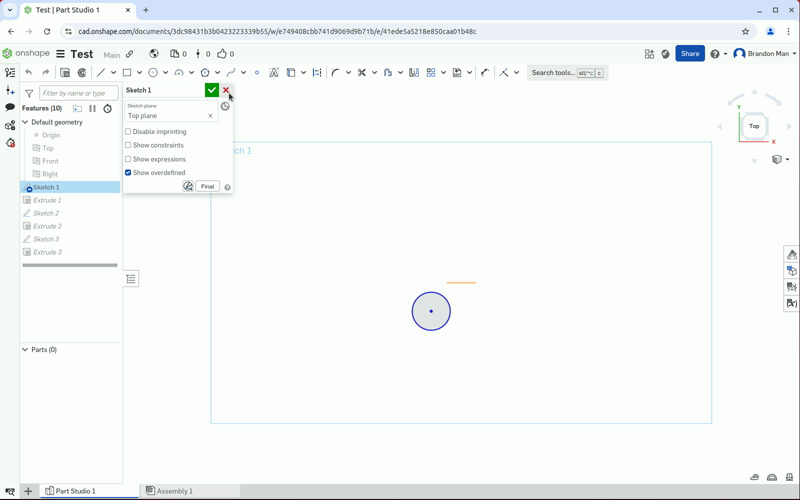
key(shift+s)
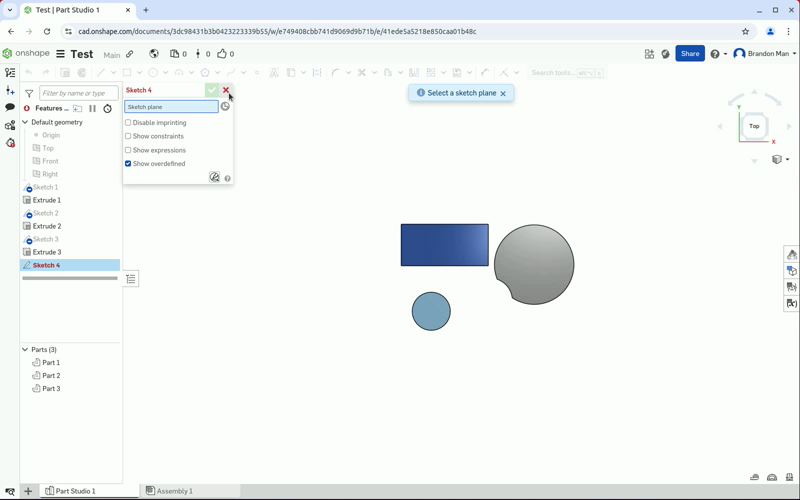
mouse_move(73, 150)
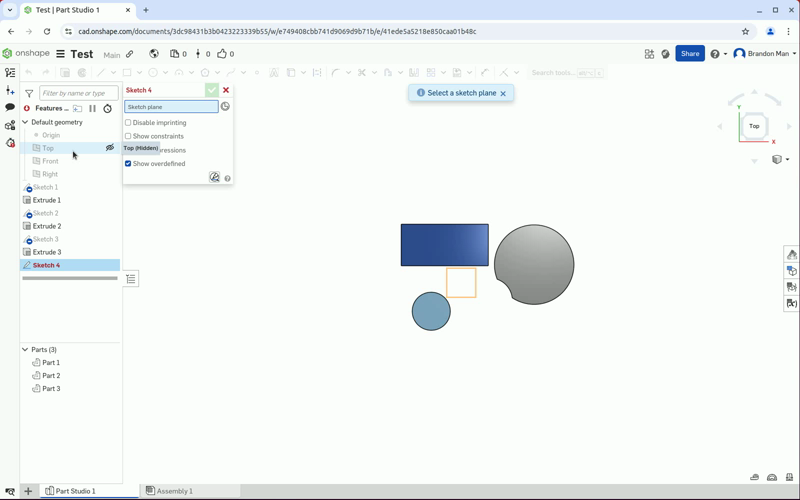
click(73, 150)
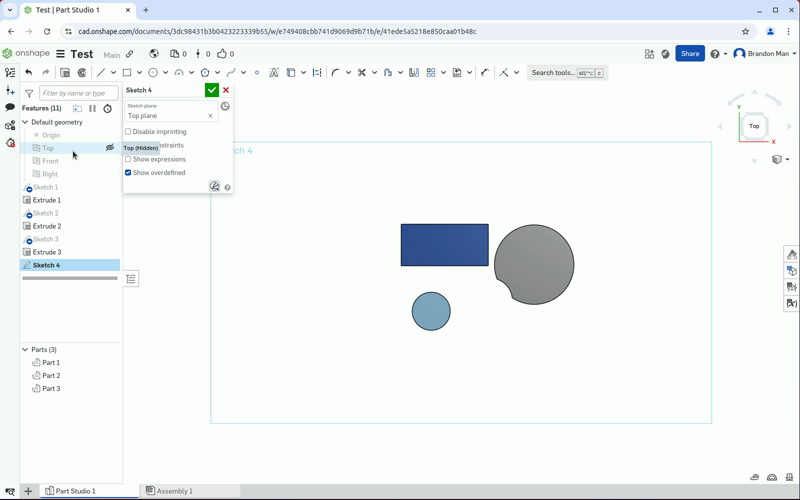
mouse_move(73, 352)
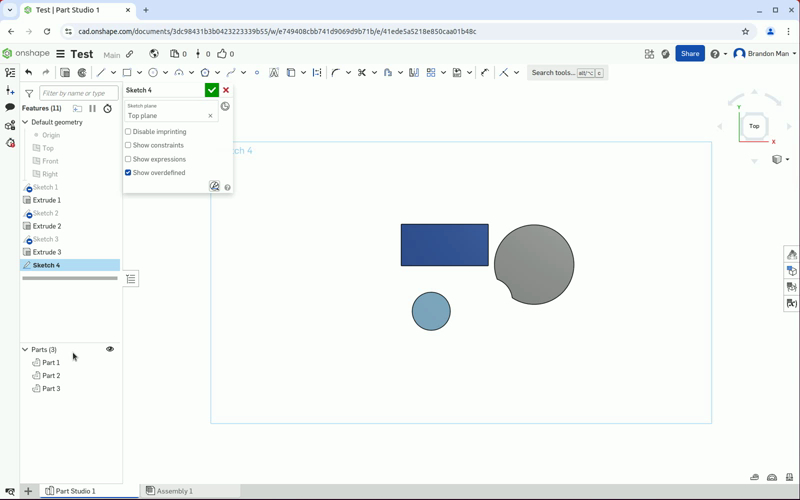
key(y)
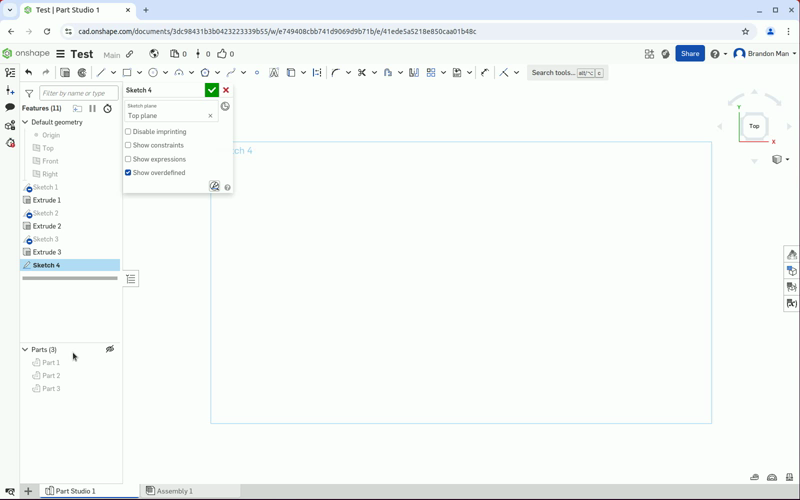
key(a)
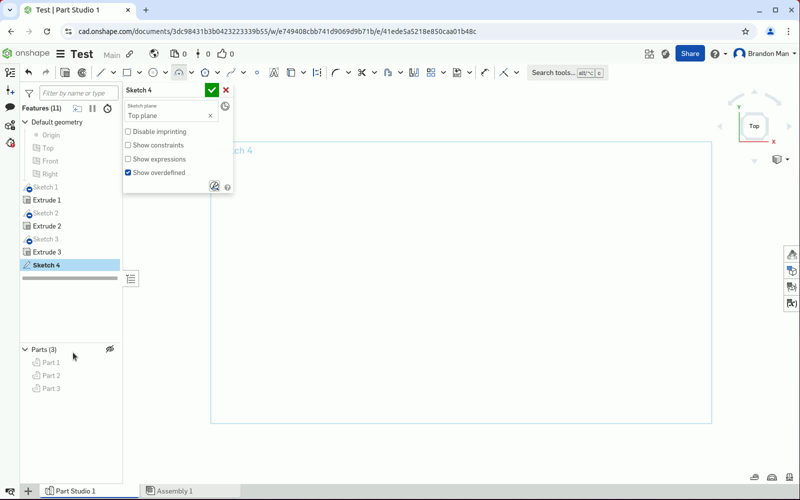
key_down(shift)
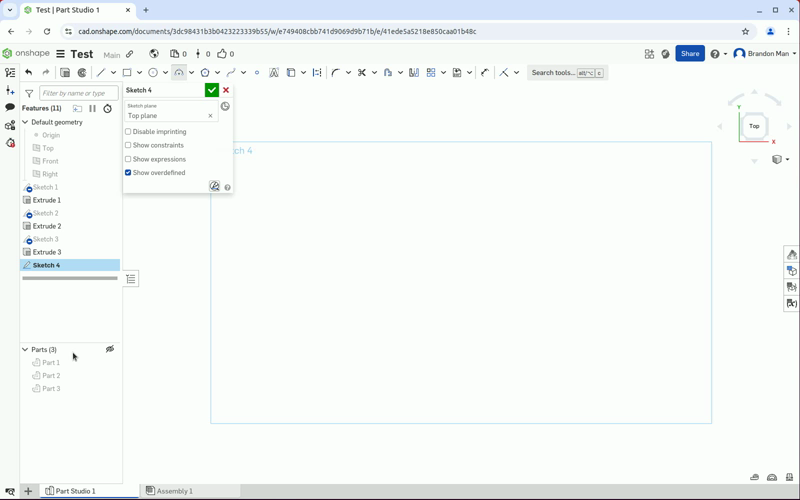
mouse_move(497, 279)
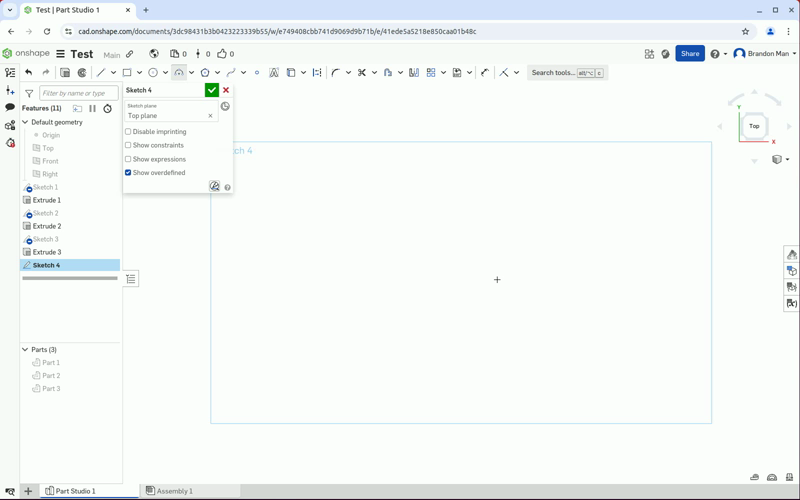
click(497, 279)
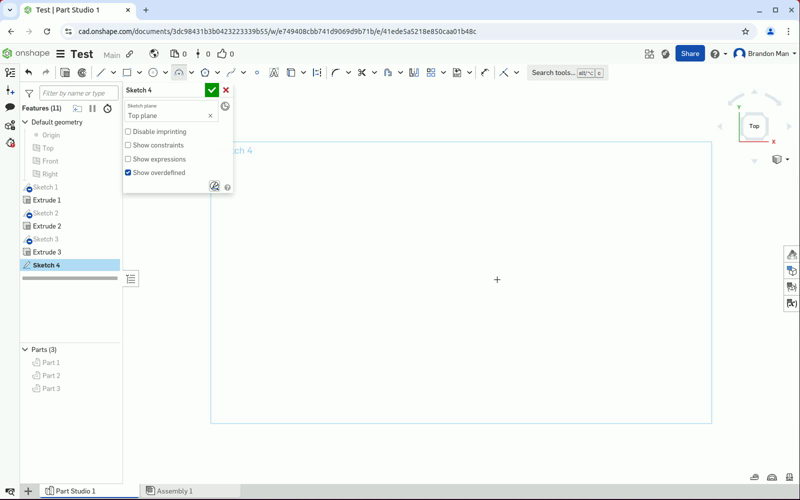
key_up(shift)
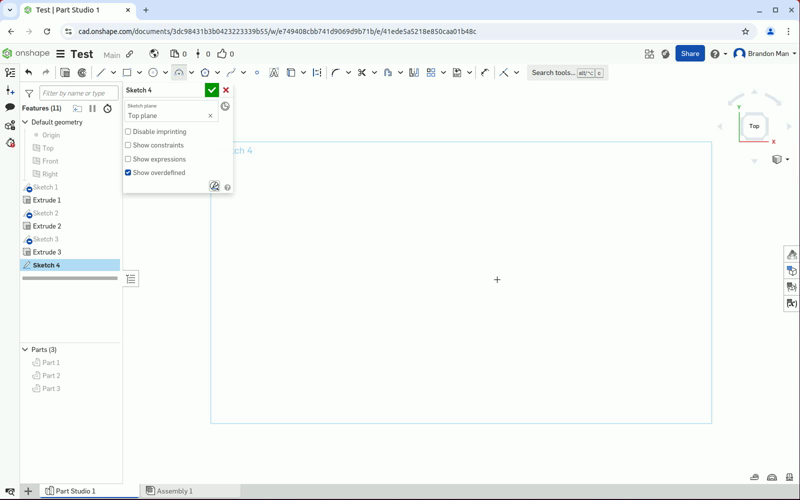
key_down(shift)
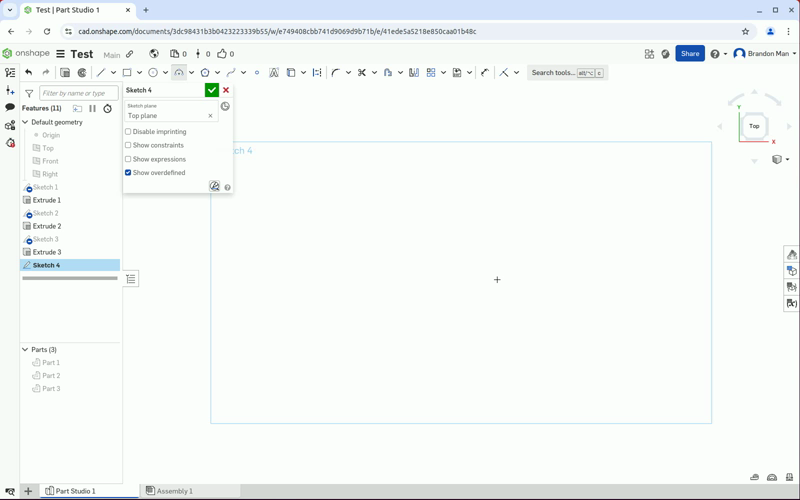
mouse_move(513, 298)
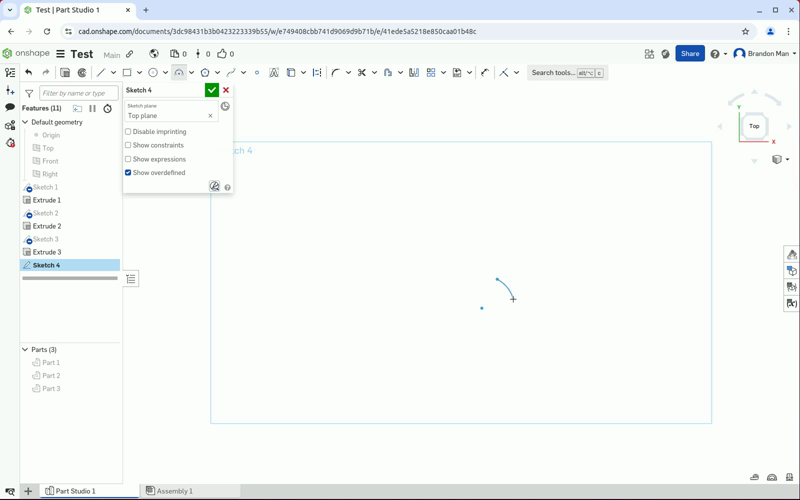
click(513, 298)
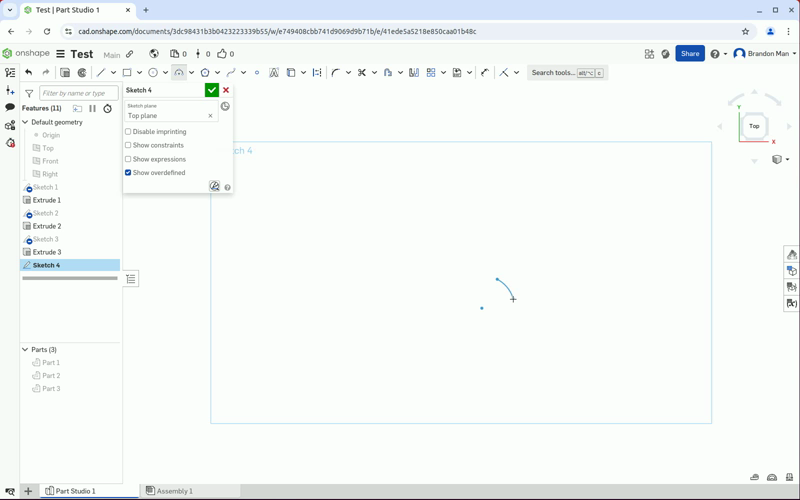
mouse_move(472, 315)
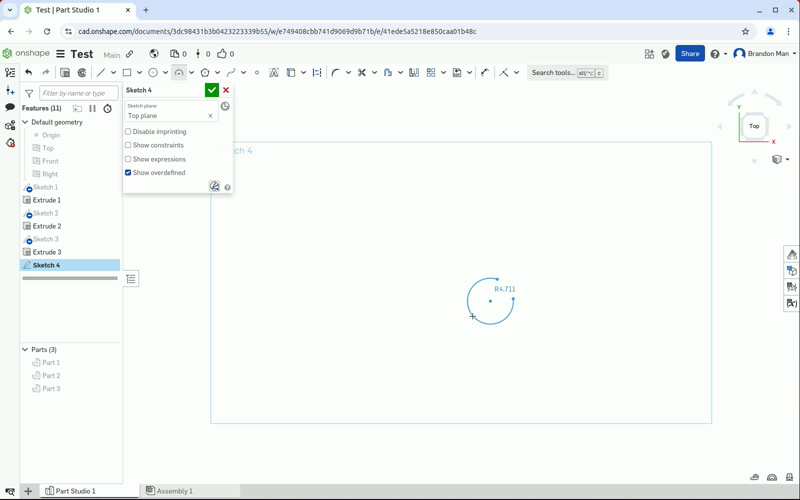
click(472, 315)
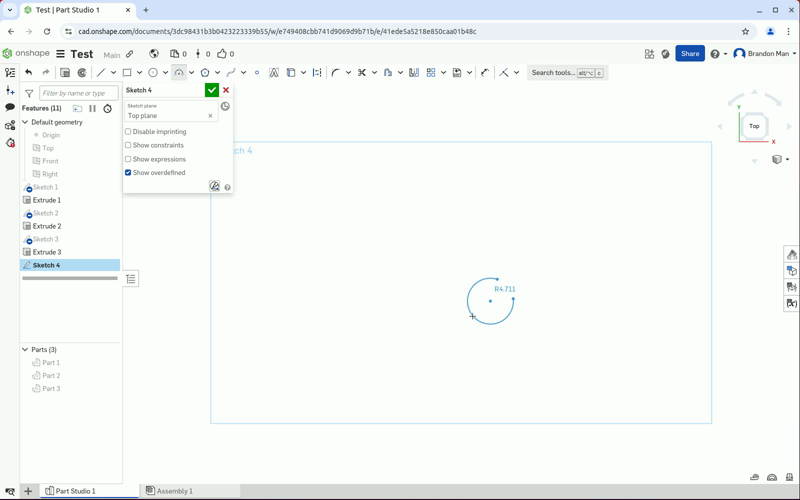
key_up(shift)
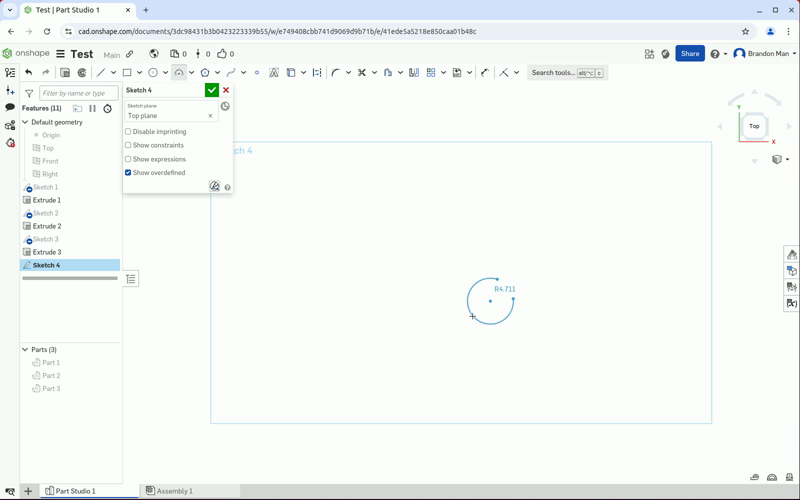
mouse_move(513, 298)
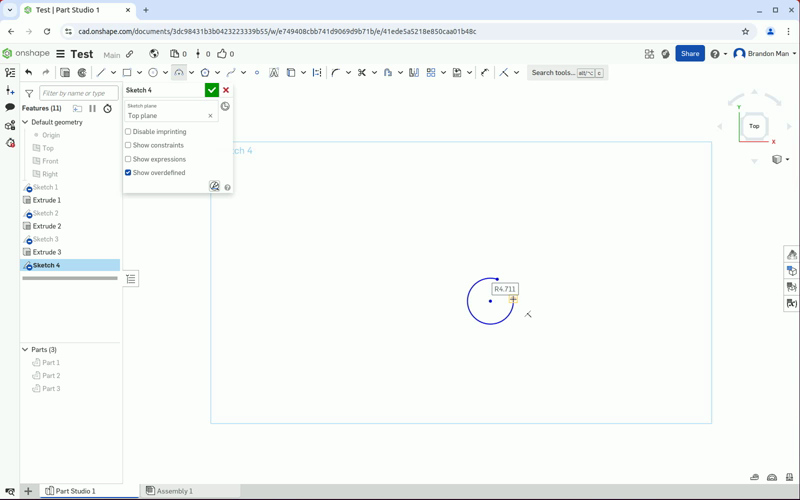
click(513, 298)
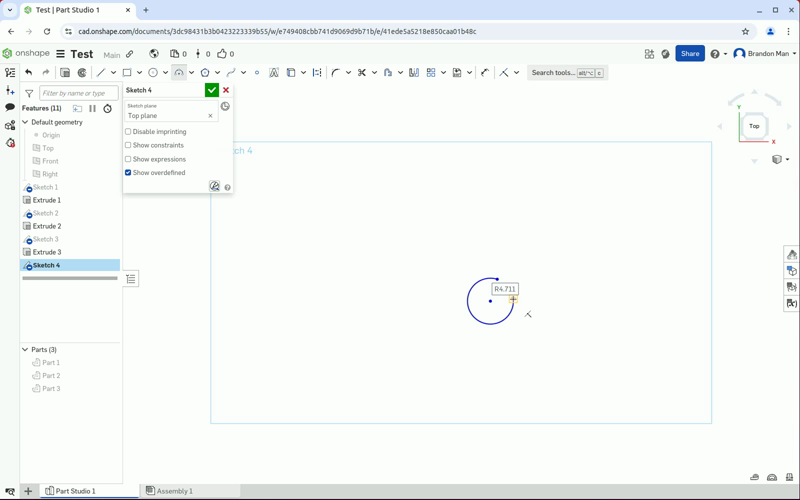
mouse_move(497, 279)
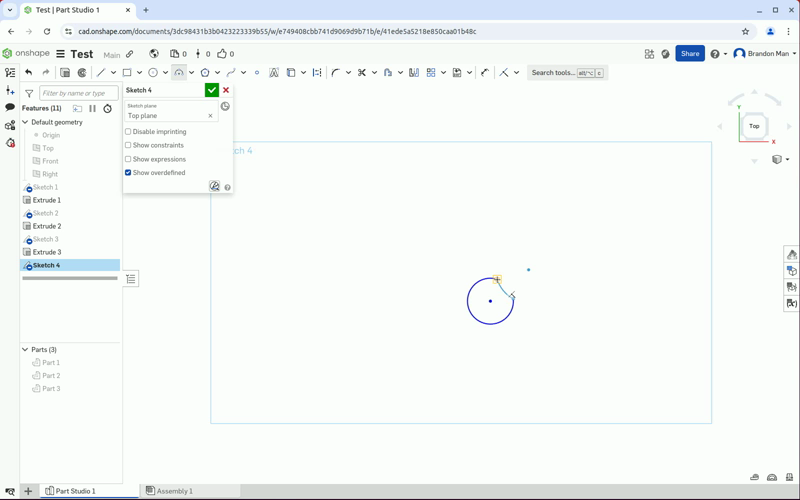
click(497, 279)
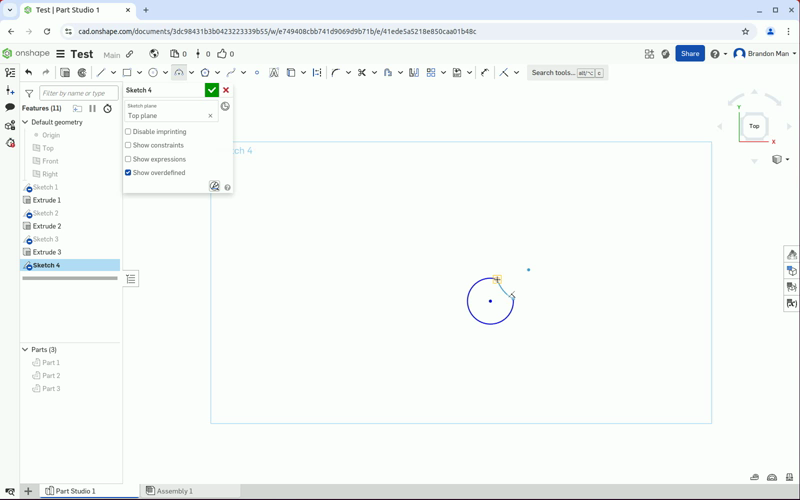
key_down(shift)
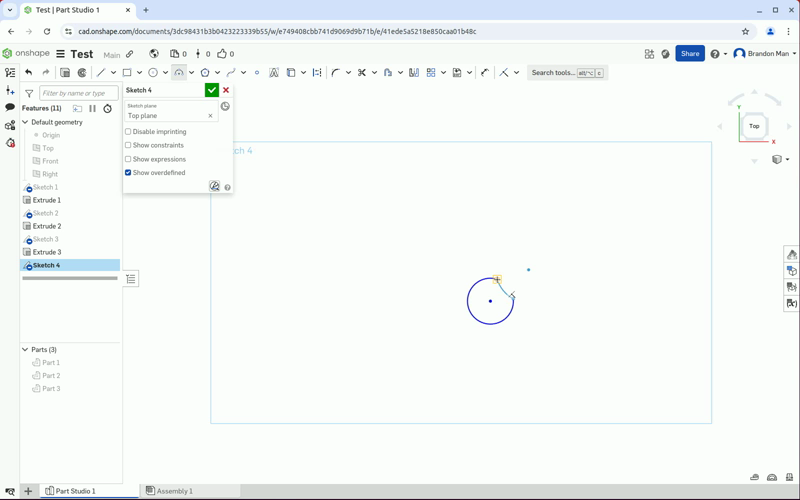
mouse_move(503, 290)
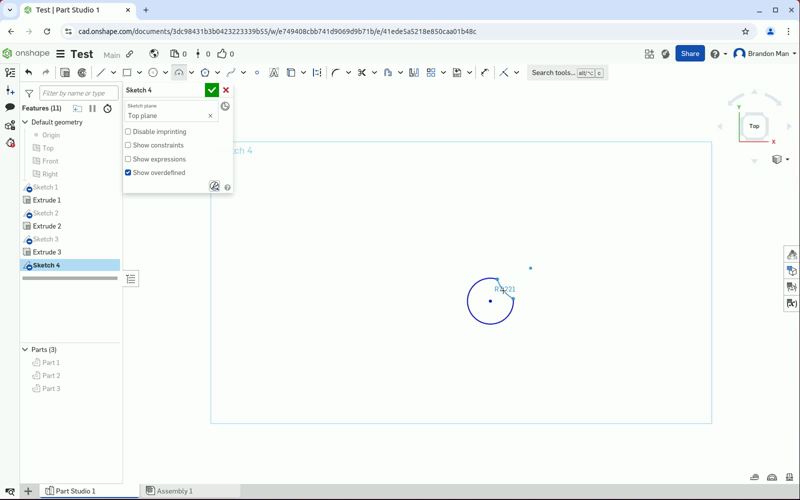
click(503, 290)
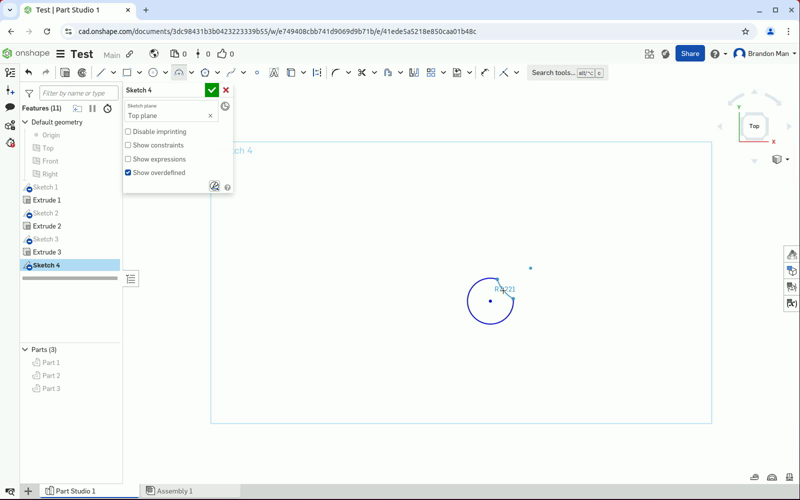
key_up(shift)
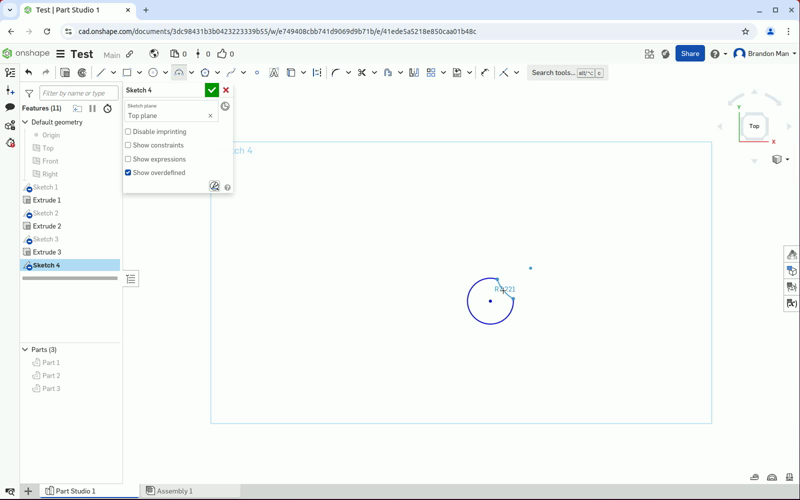
key(esc)
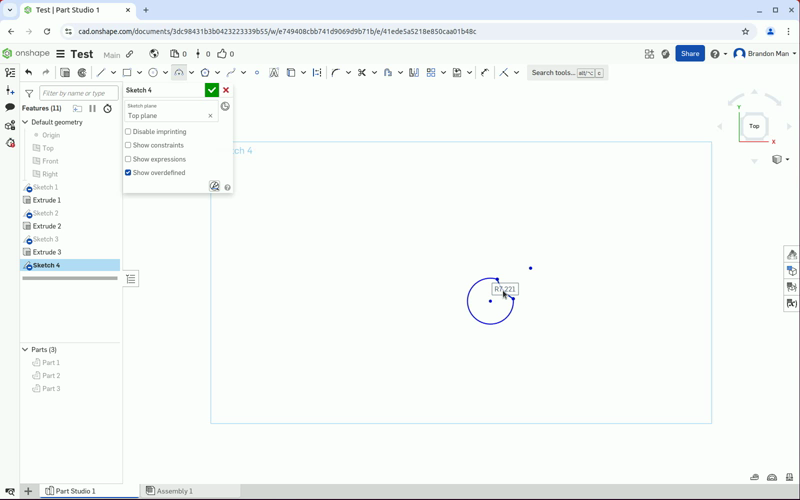
mouse_move(496, 293)
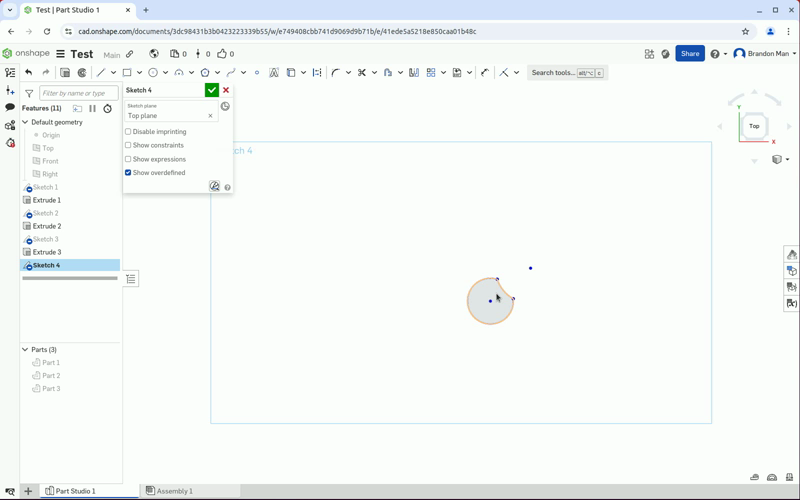
scroll(6)
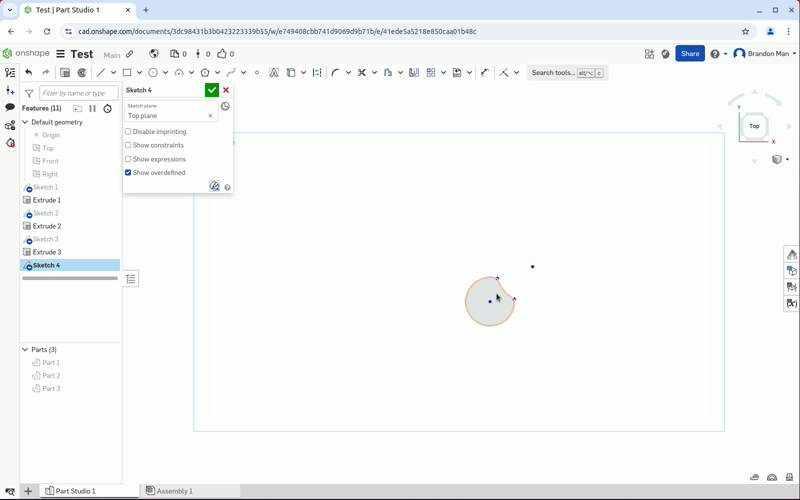
scroll(6)
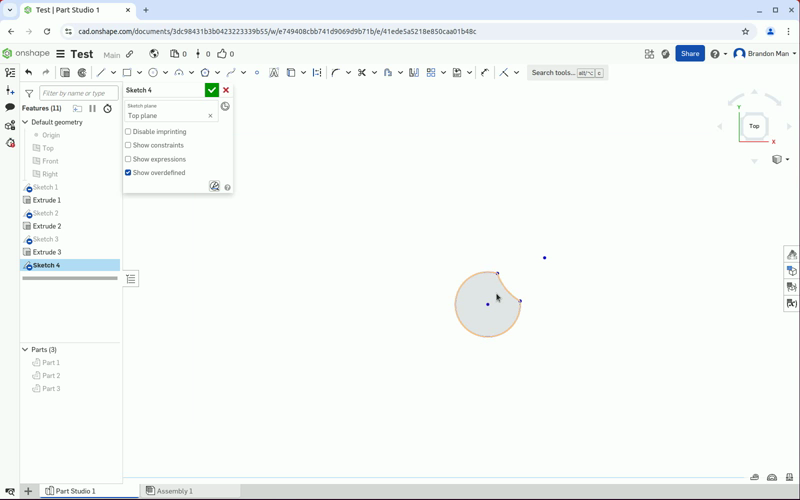
scroll(6)
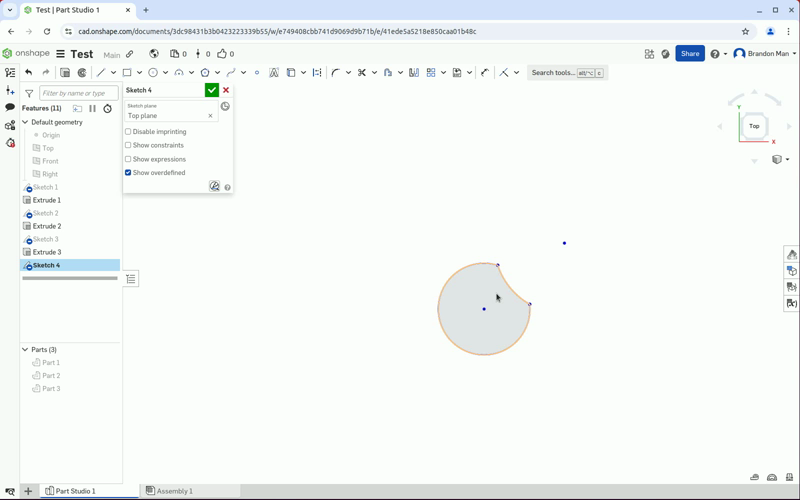
scroll(6)
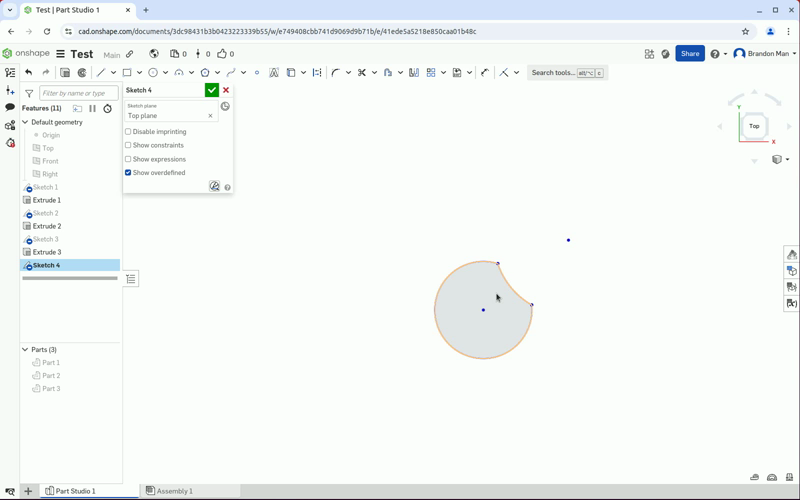
scroll(6)
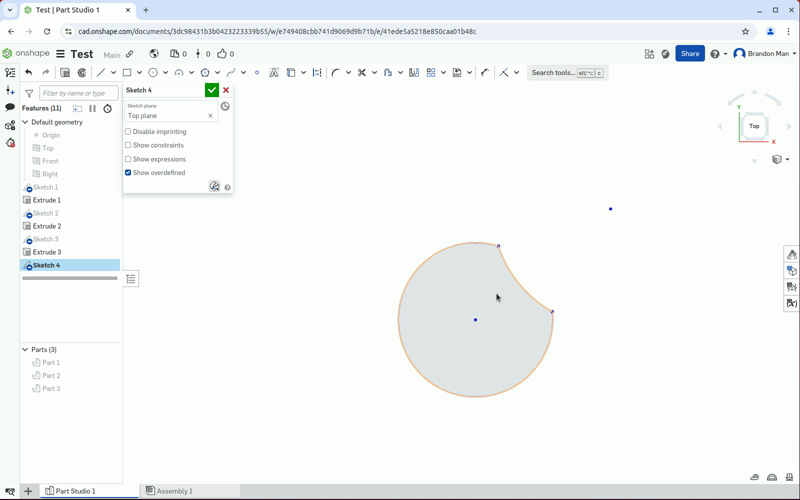
scroll(6)
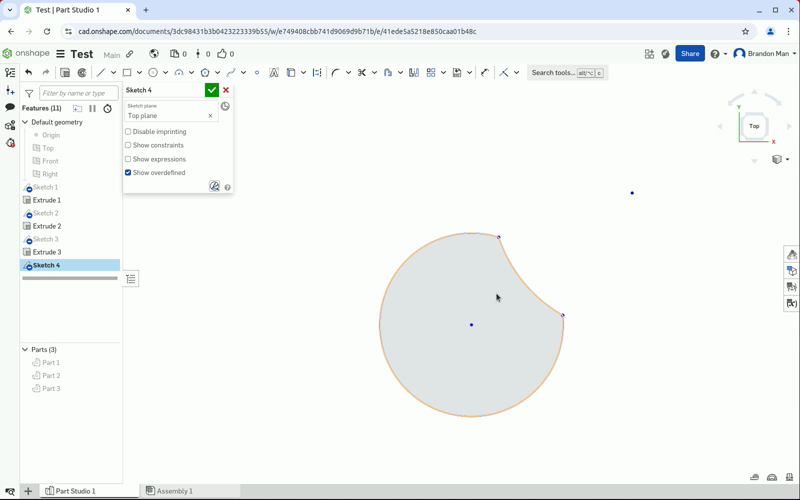
scroll(6)
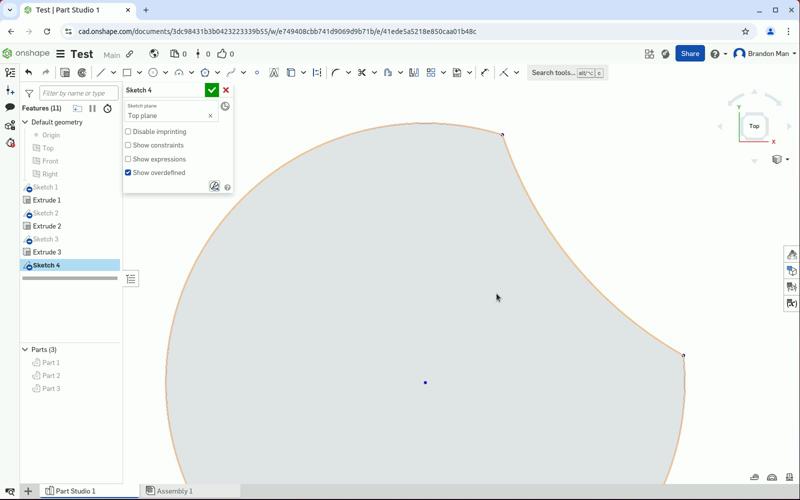
click(496, 293)
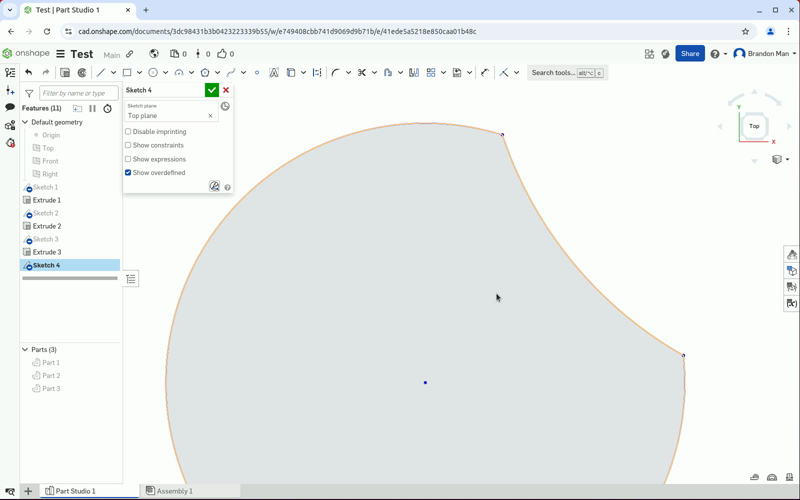
scroll(-6)
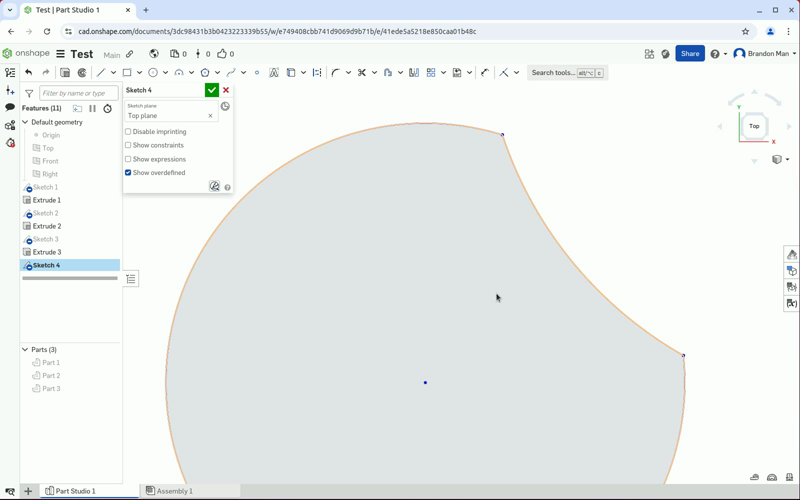
scroll(-6)
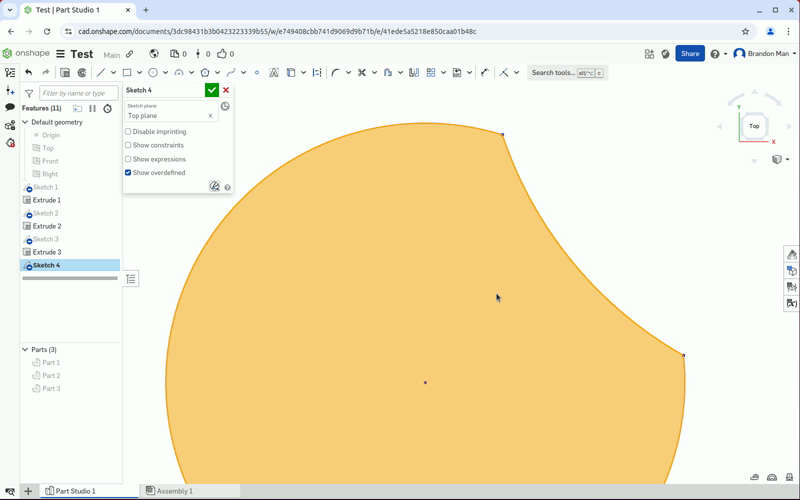
scroll(-6)
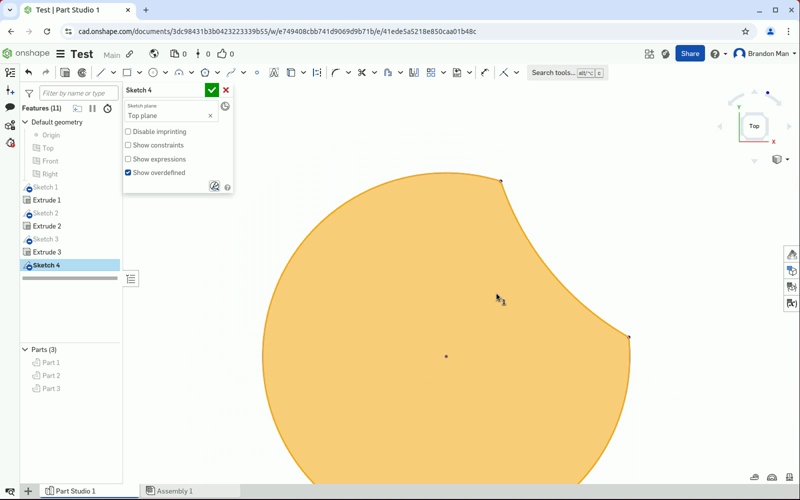
scroll(-6)
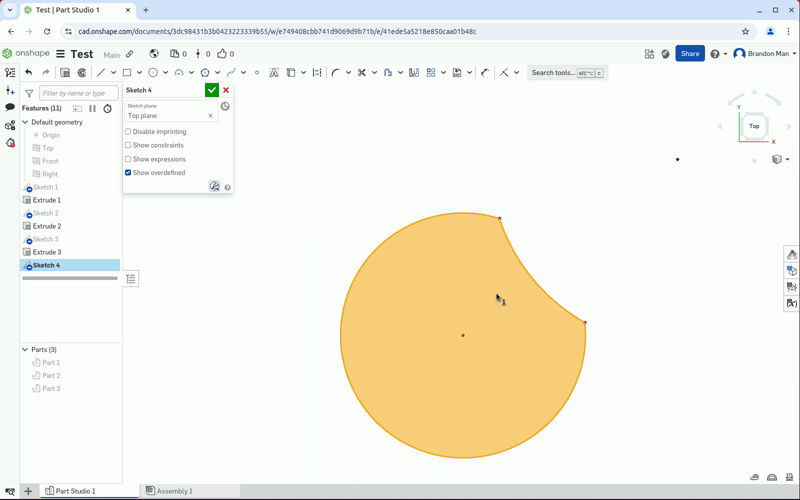
scroll(-6)
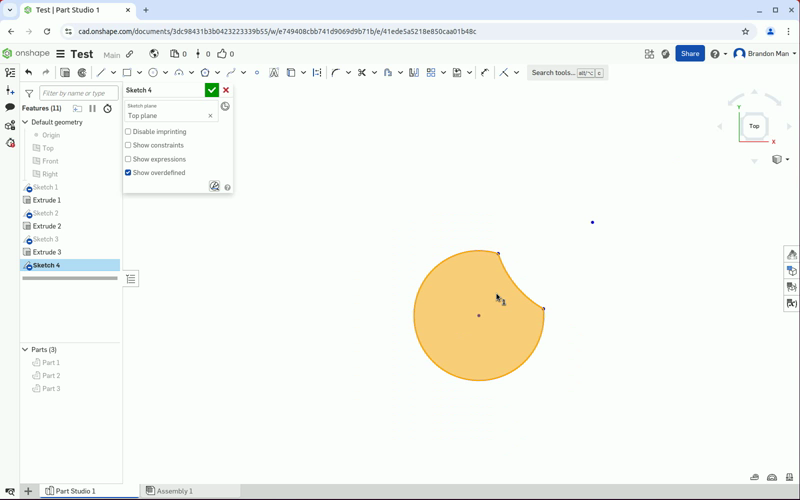
scroll(-6)
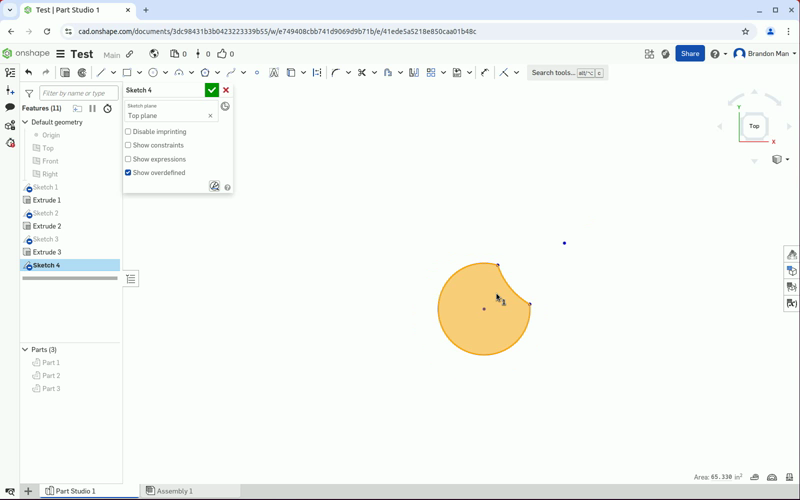
scroll(-6)
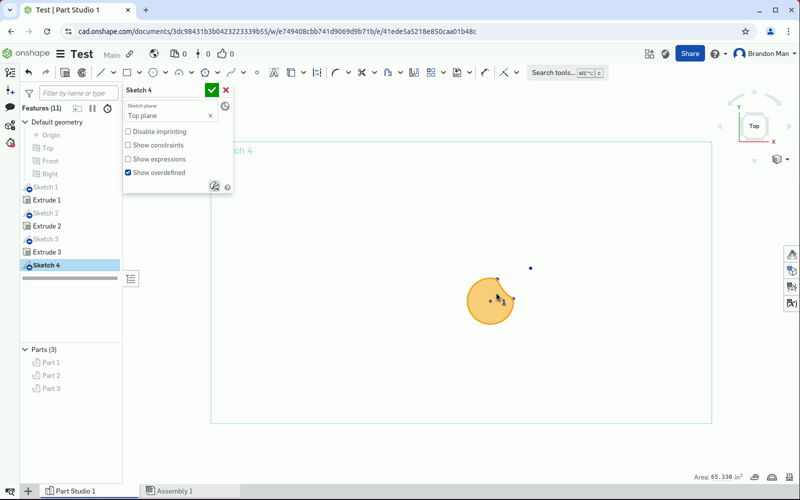
mouse_move(73, 352)
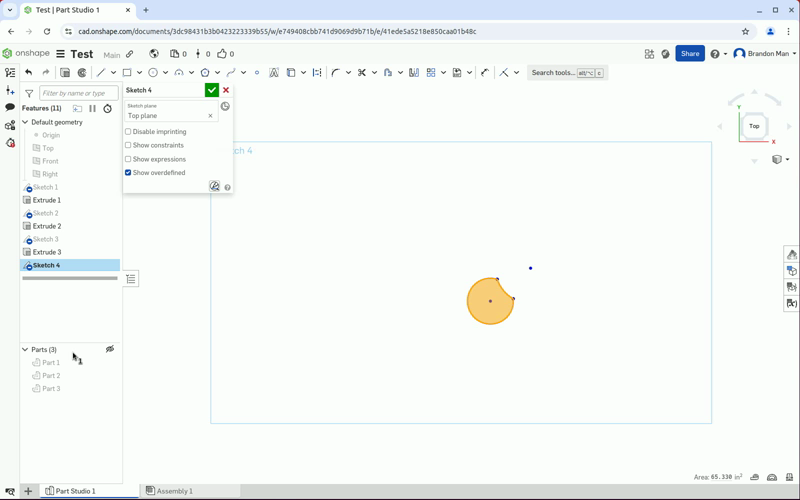
key(shift+y)
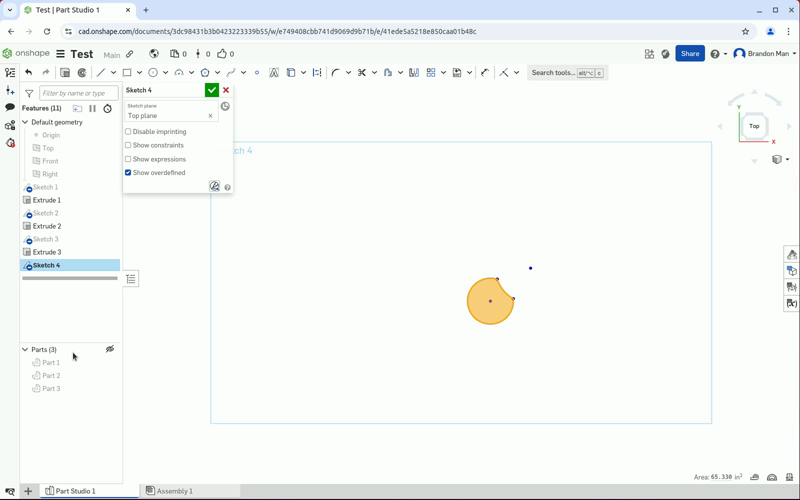
key(shift+e)
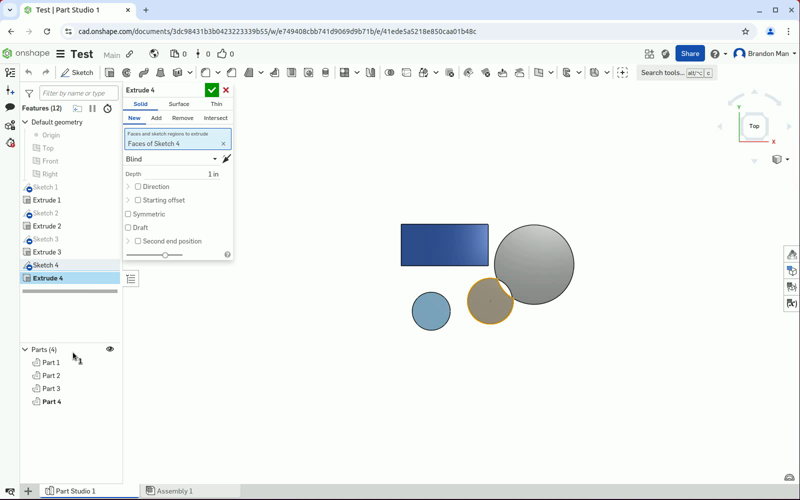
mouse_move(143, 106)
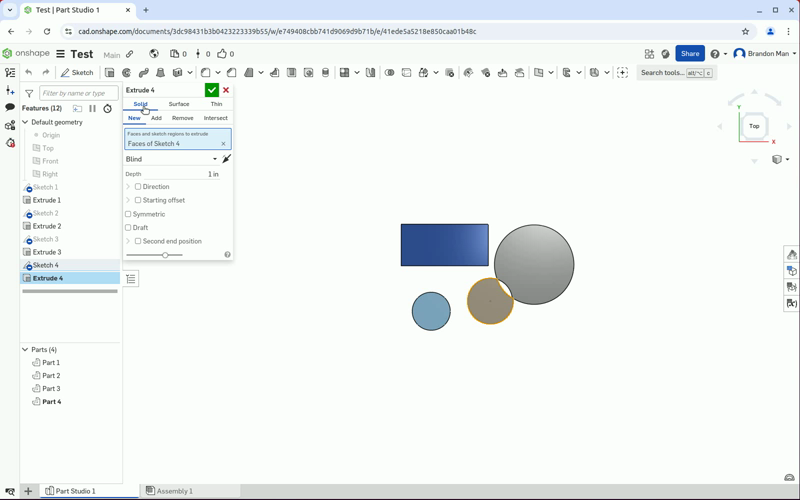
click(143, 106)
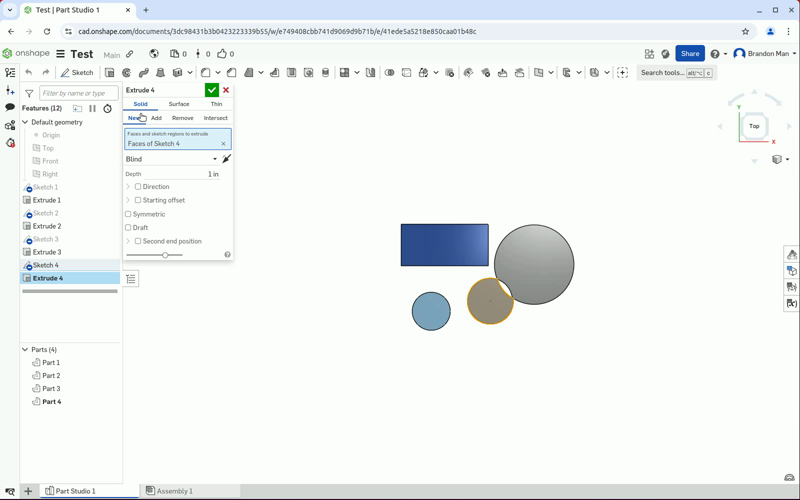
mouse_move(137, 120)
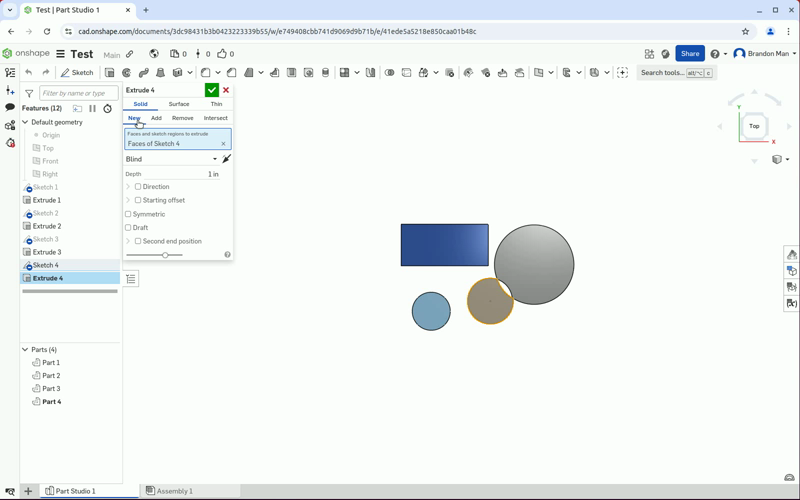
click(137, 120)
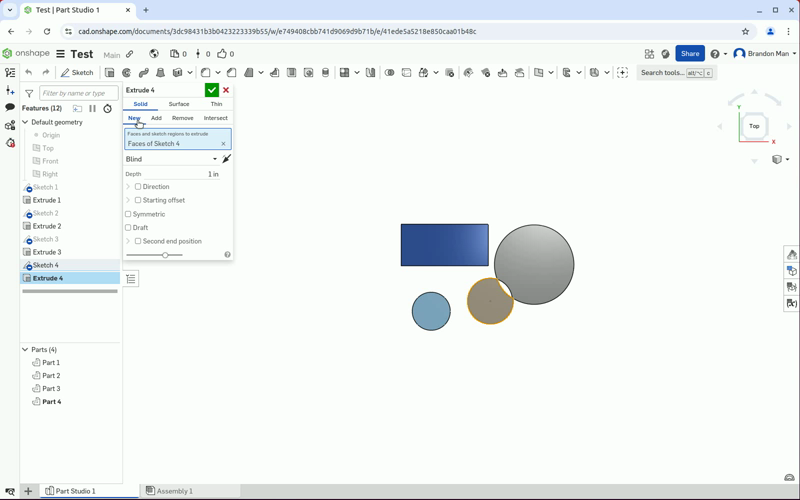
key(tab, 4)
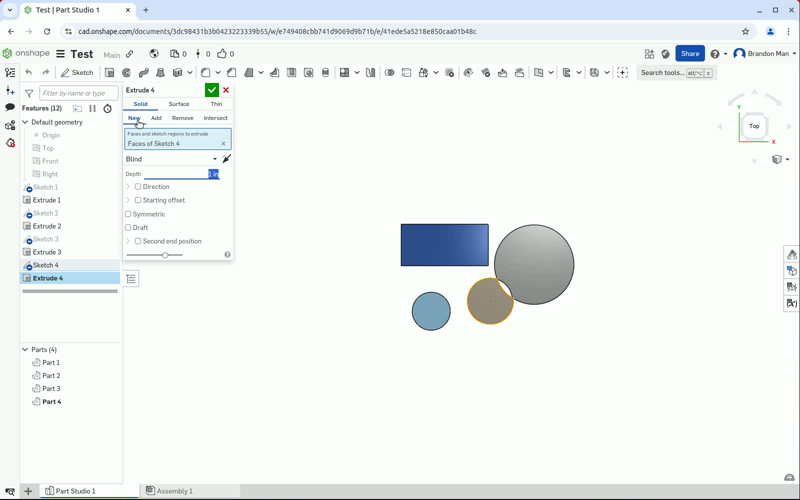
text(17.813)
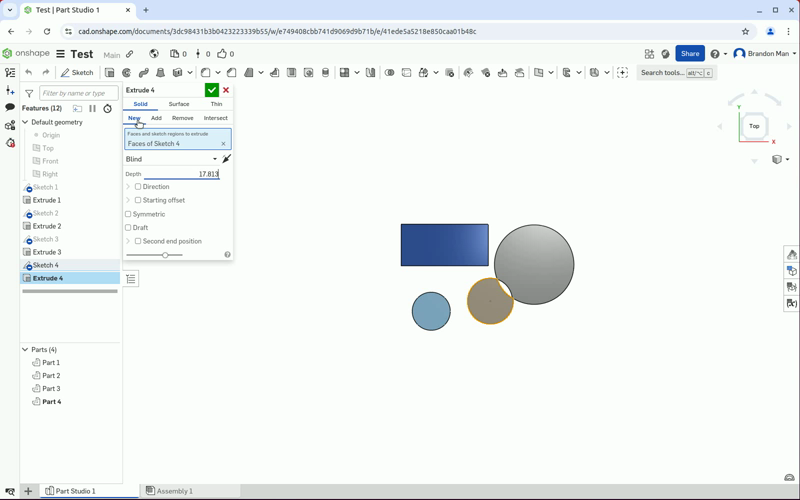
key(enter)
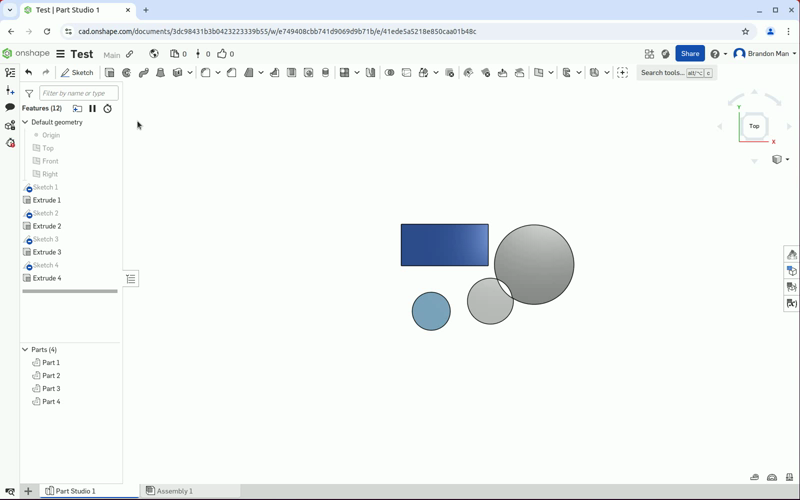
key(shift+h)
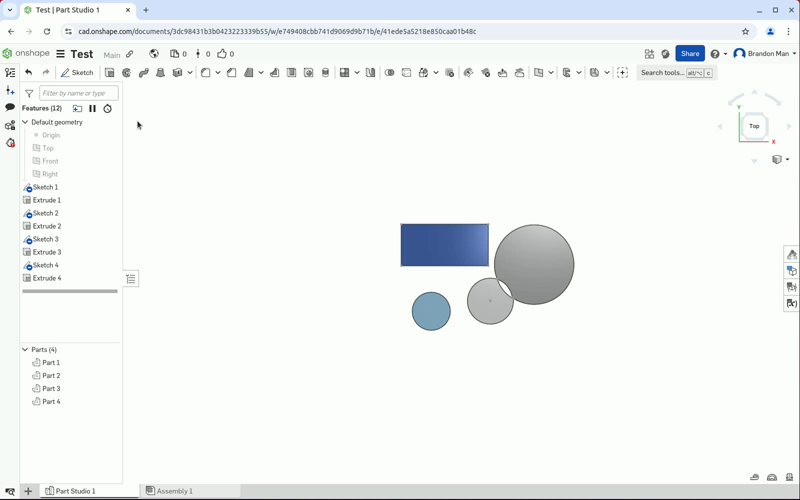
key(shift+h)
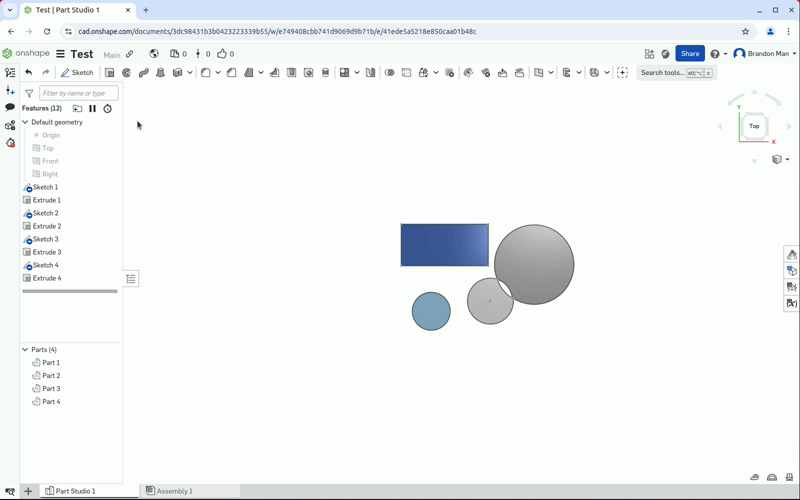
key(shift+7)
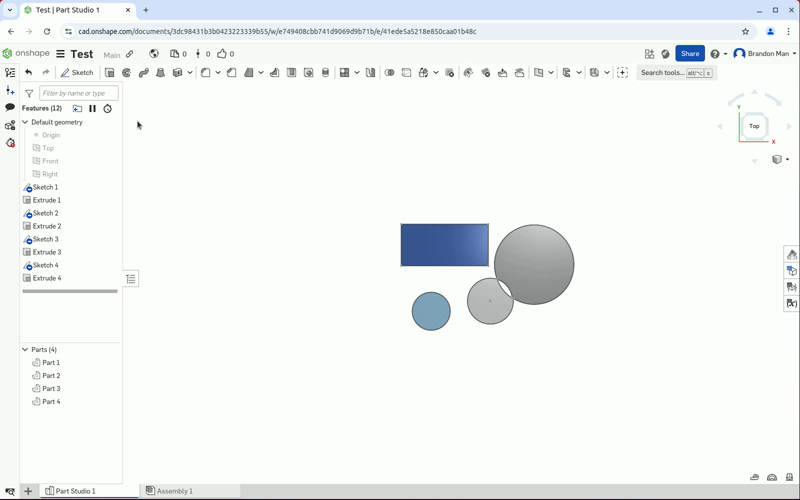
key(up, 3)
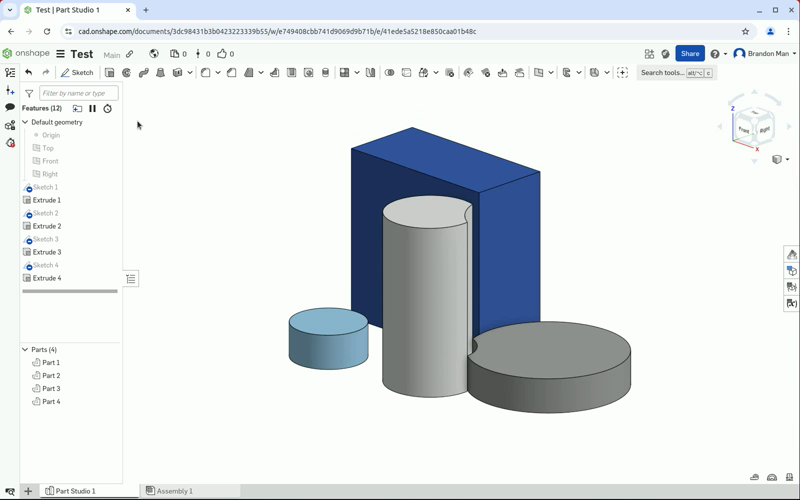
key(left, 3)
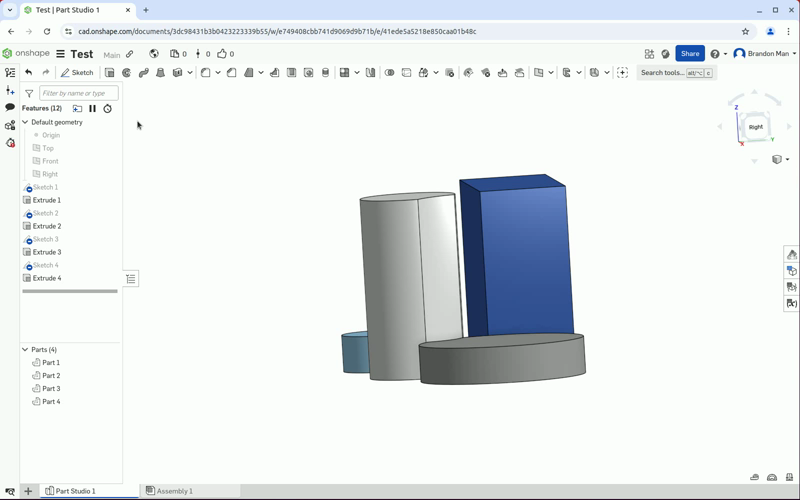
key(right, 3)
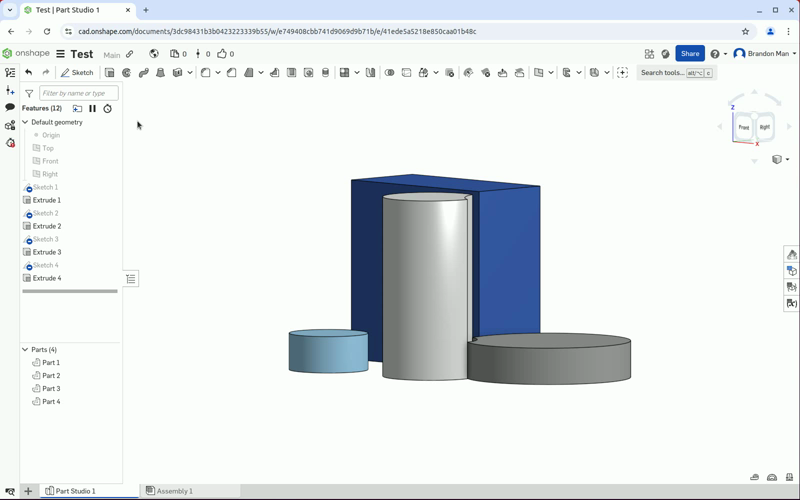
key(down, 3)
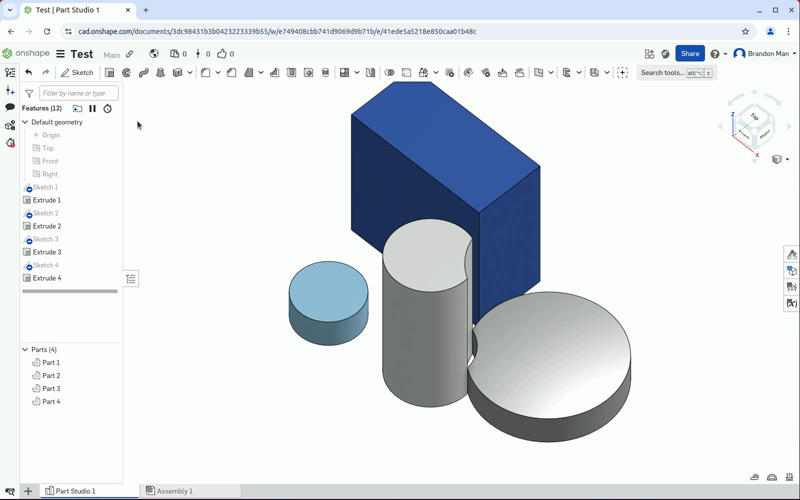
mouse_move(73, 189)
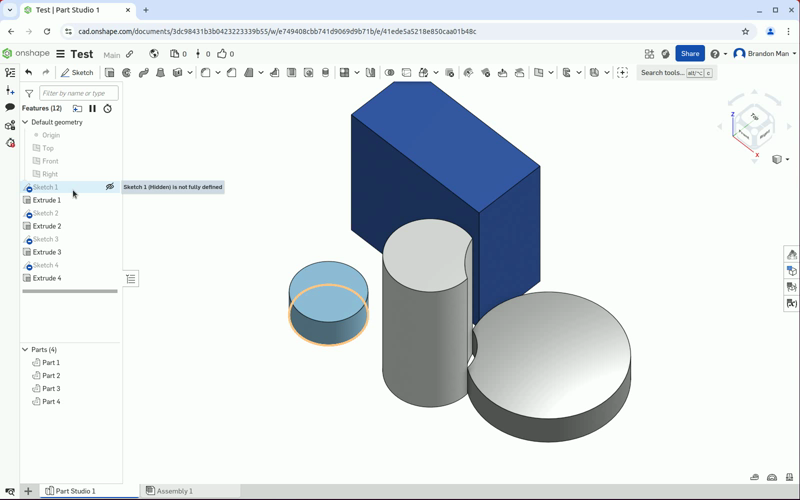
click(73, 189)